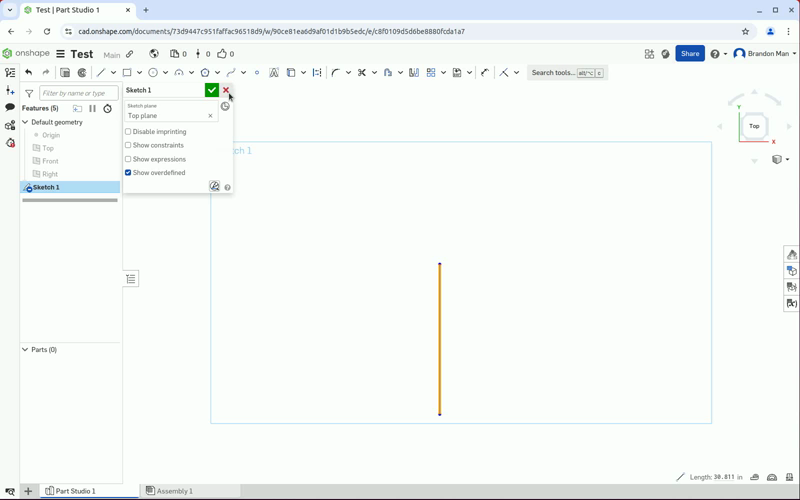
key(shift+h)
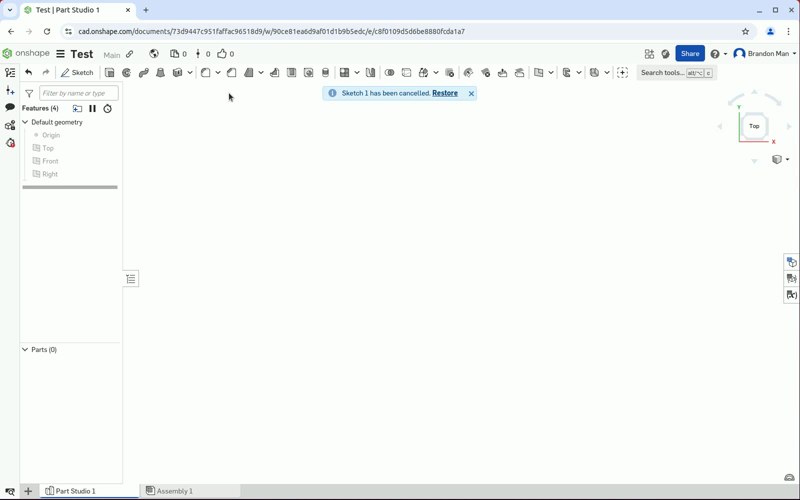
mouse_move(73, 352)
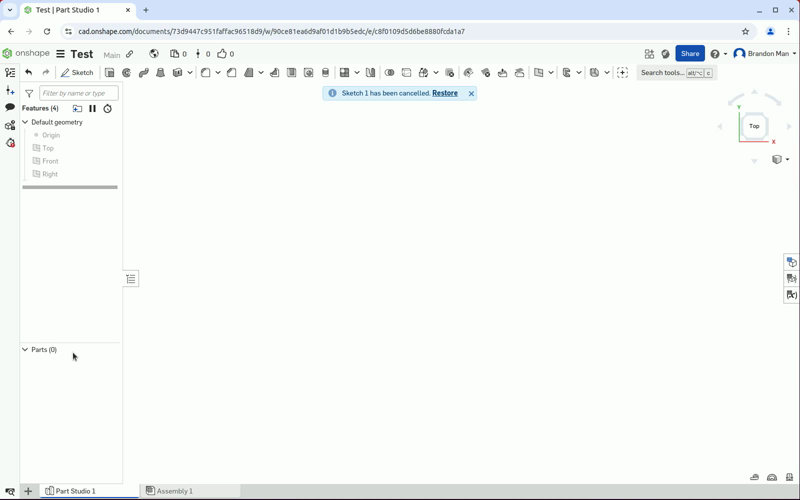
key(y)
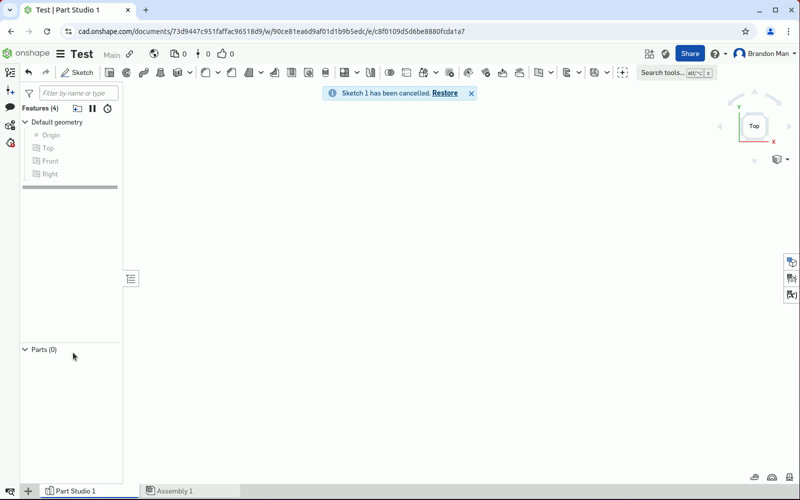
key(shift+p)
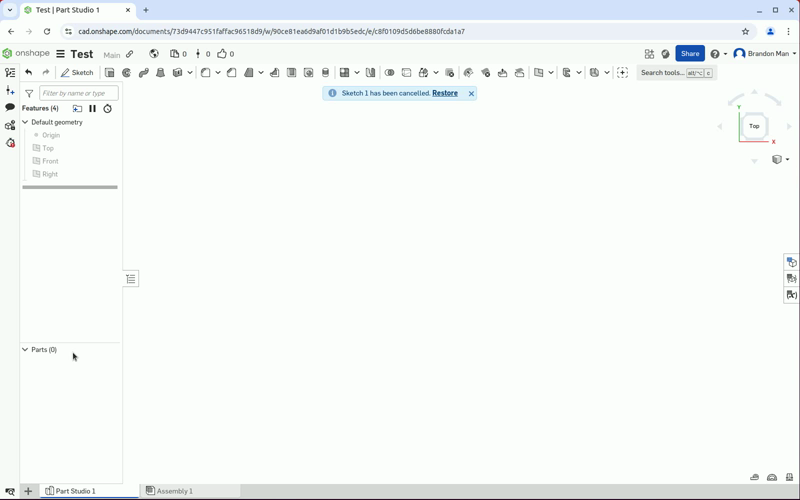
key(space)
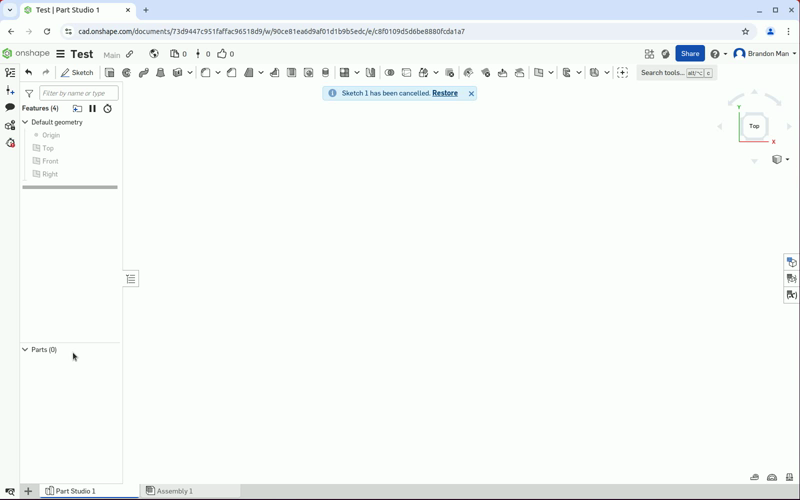
key_down(shift)
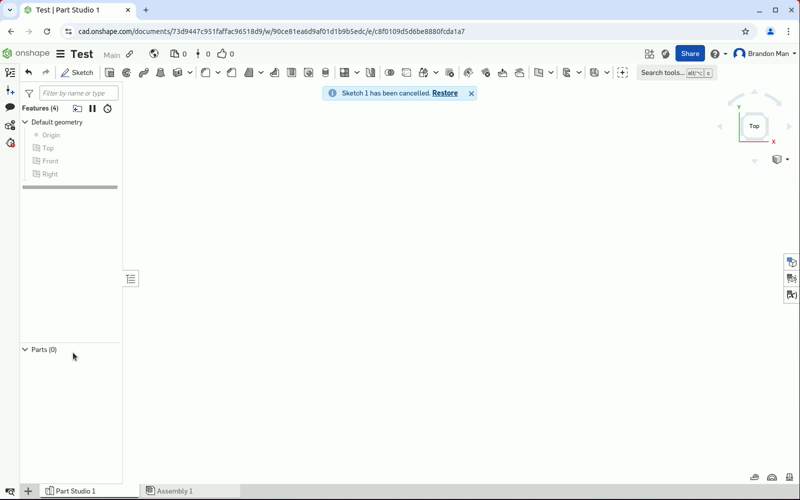
key(up)
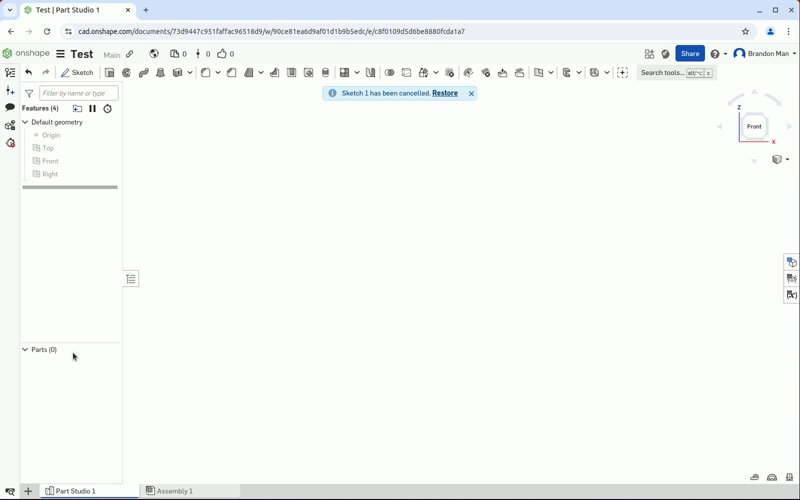
key_up(shift)
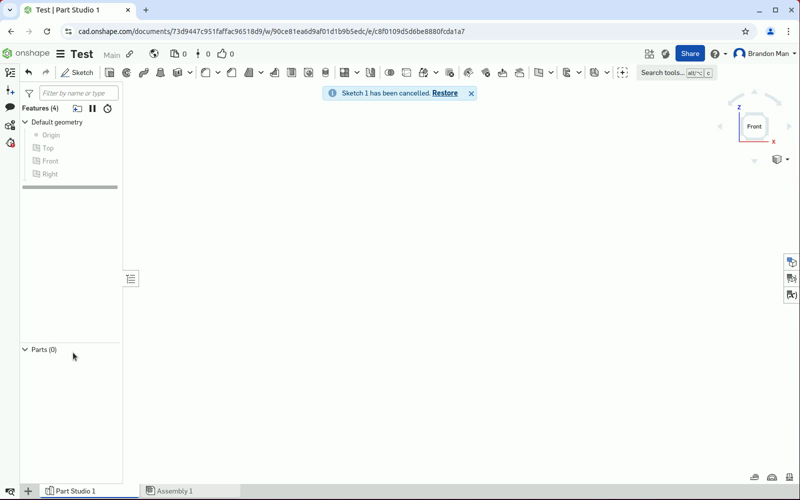
mouse_move(73, 352)
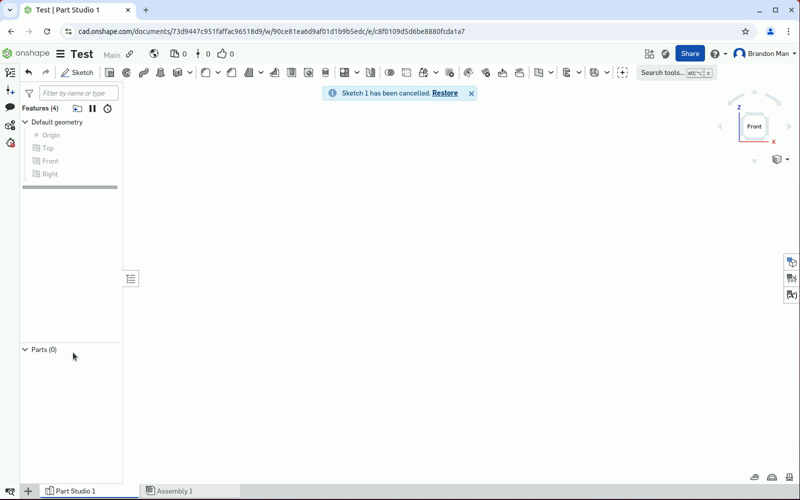
key(shift+y)
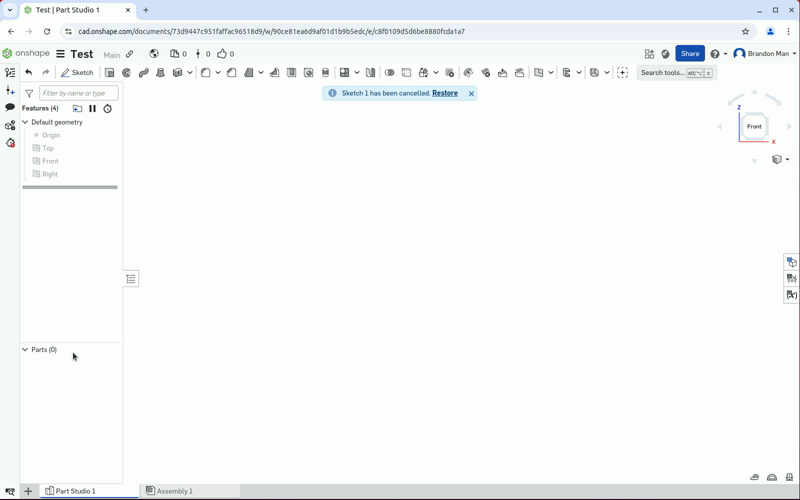
key(shift+s)
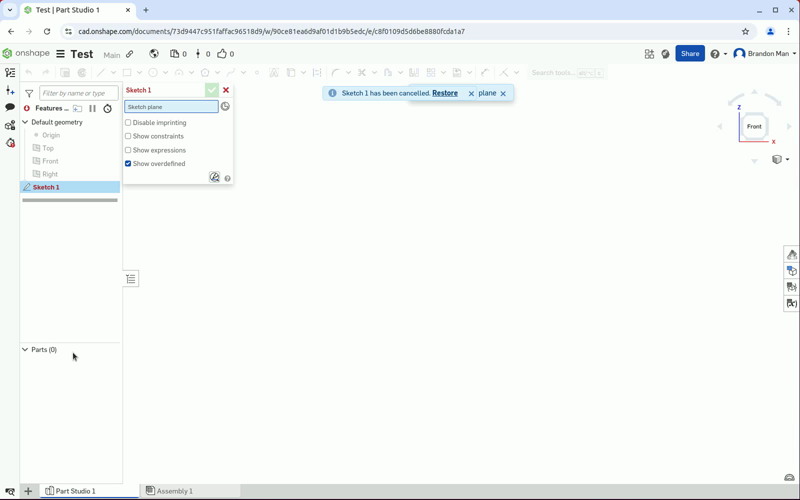
mouse_move(73, 163)
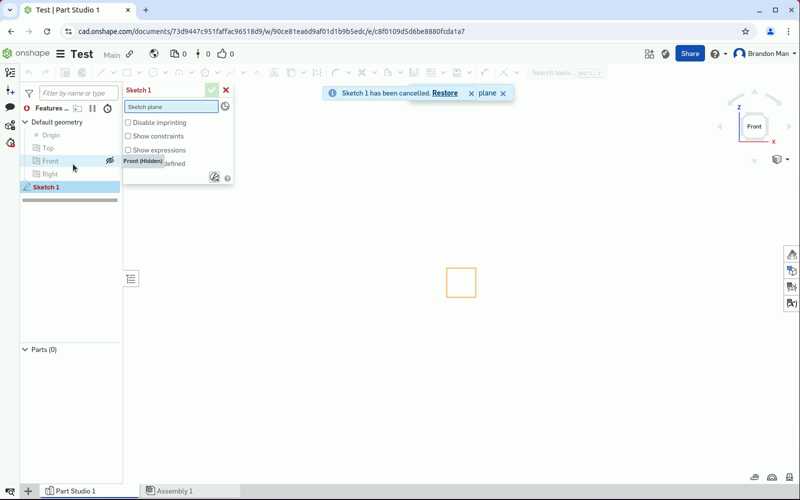
click(73, 163)
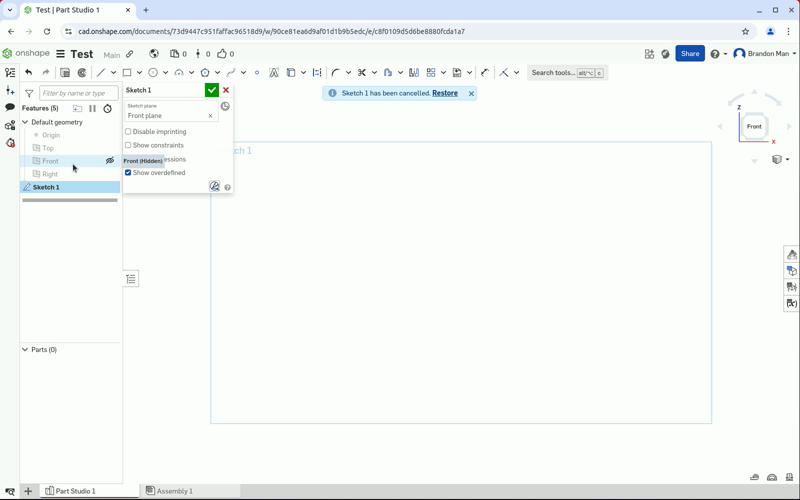
mouse_move(73, 352)
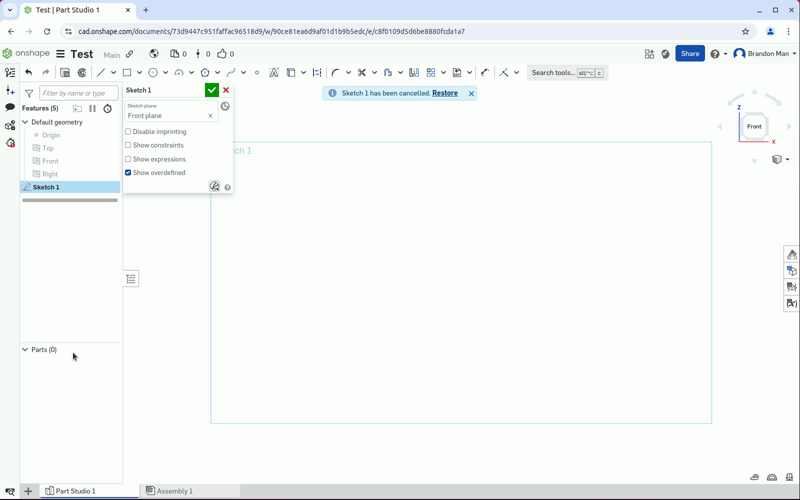
key(y)
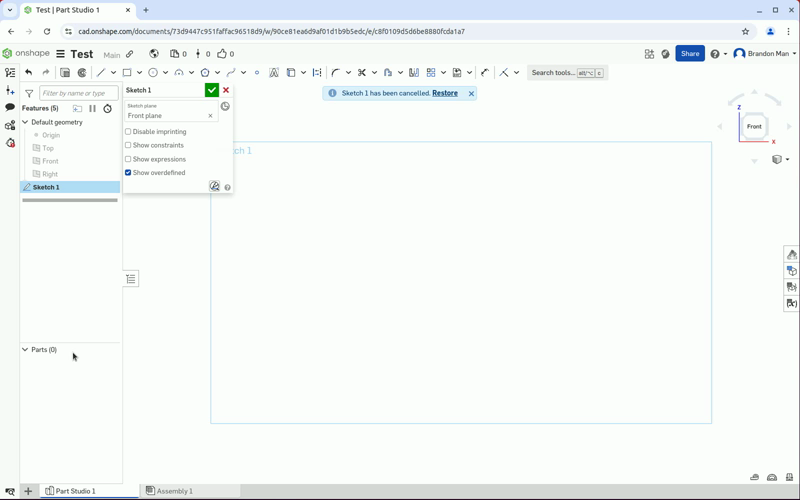
key(l)
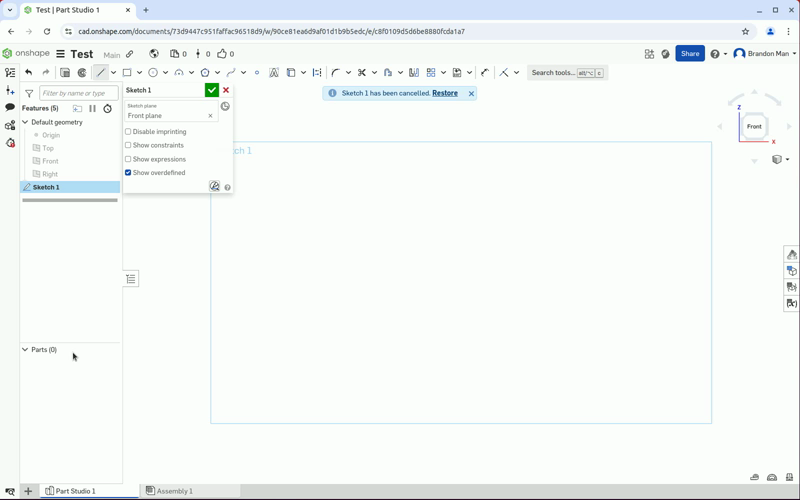
key_down(shift)
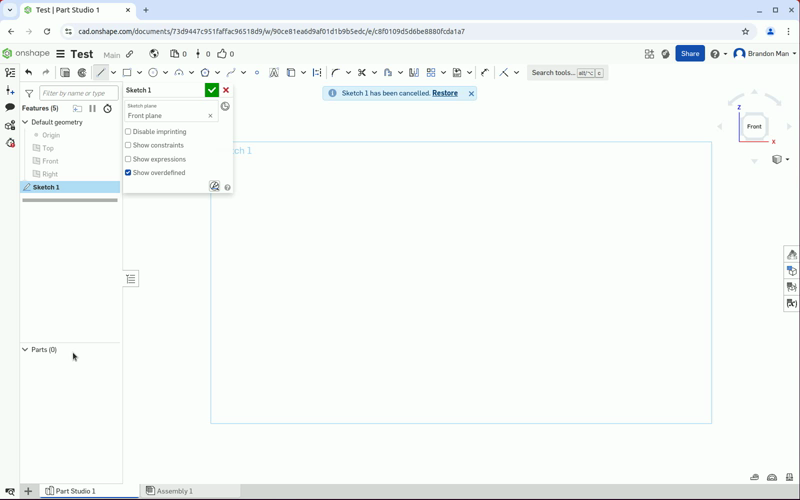
mouse_move(460, 282)
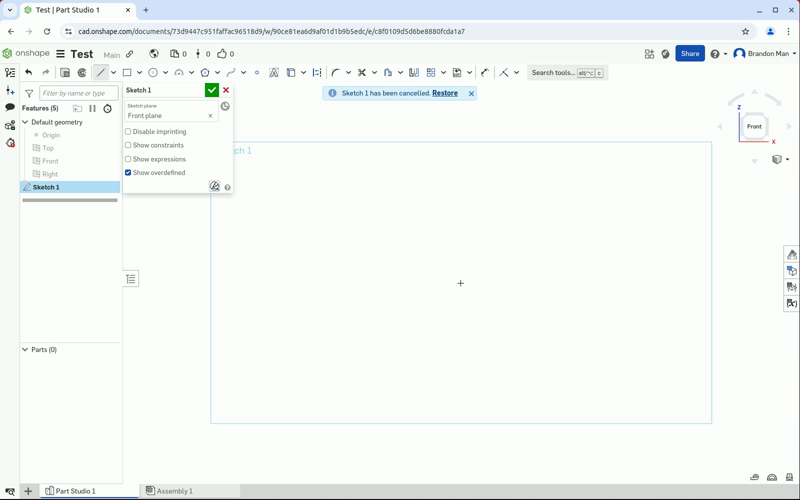
click(460, 282)
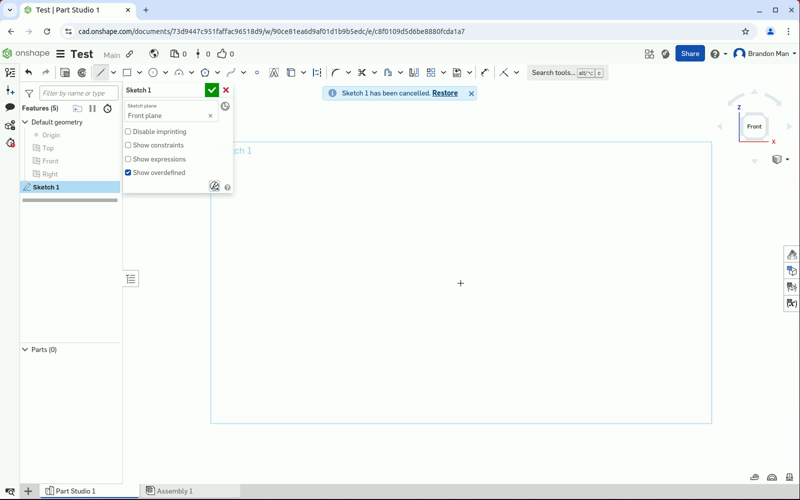
key_up(shift)
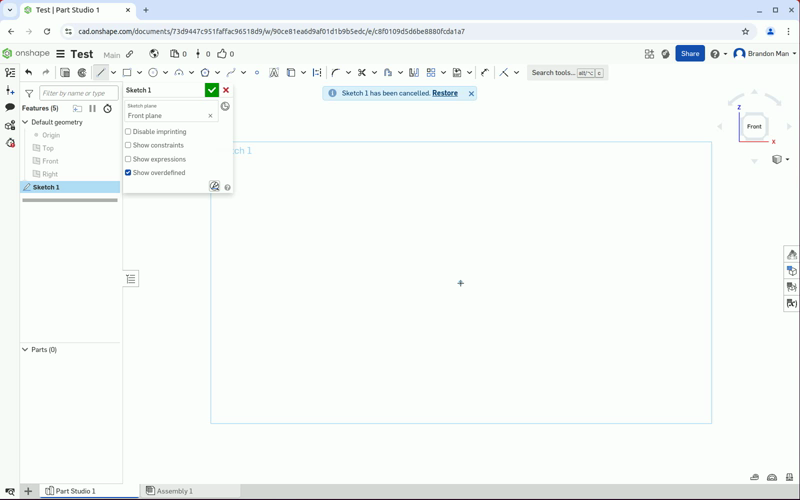
key_down(shift)
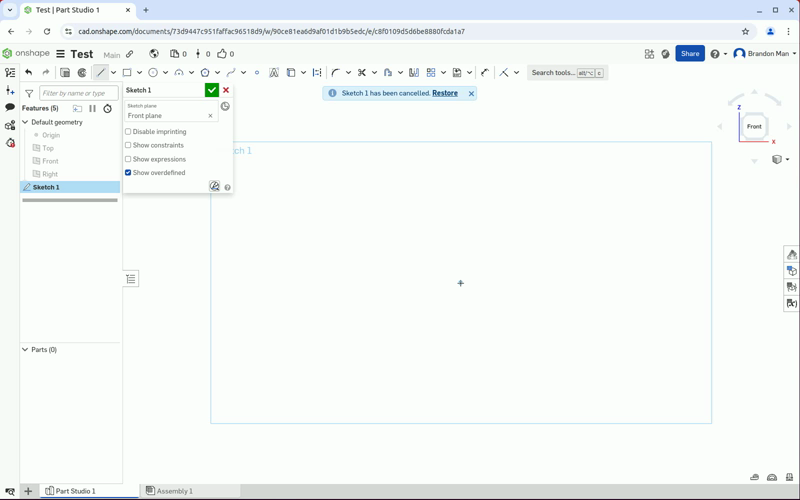
mouse_move(573, 282)
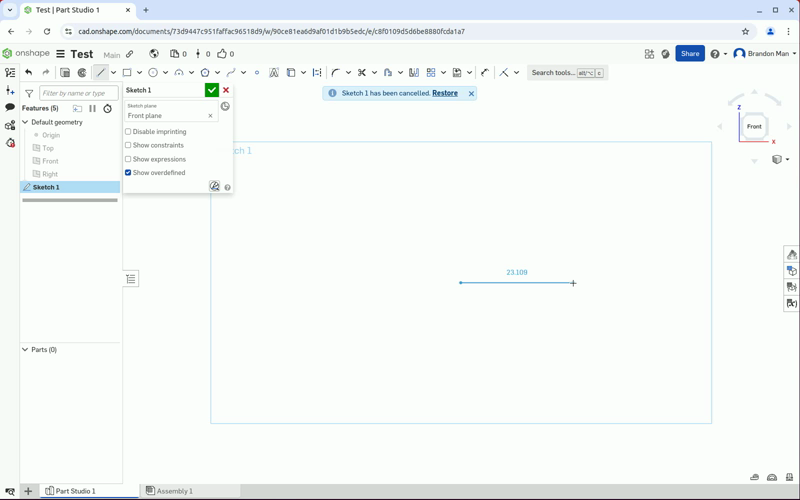
click(573, 282)
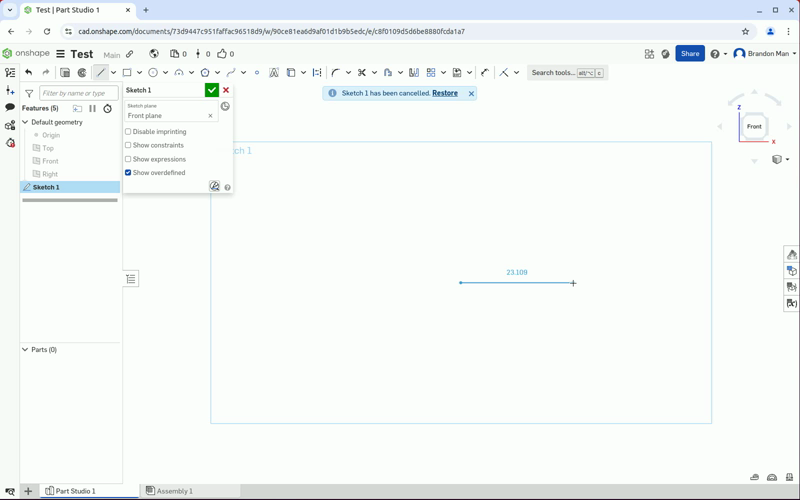
key_up(shift)
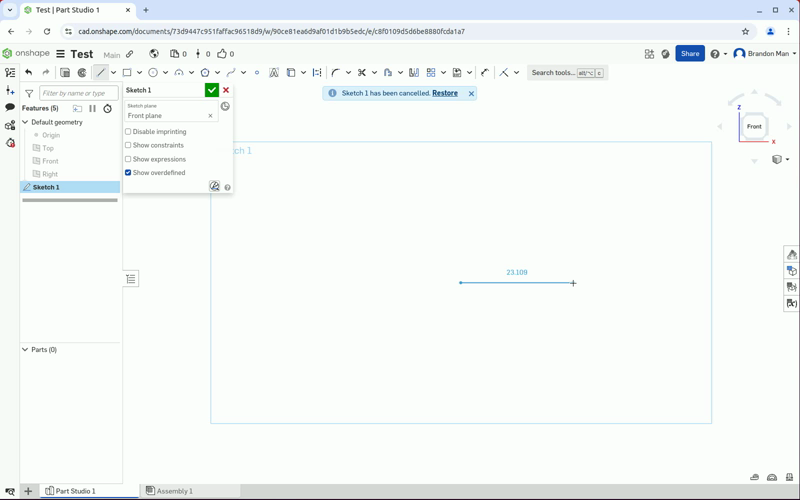
key_down(shift)
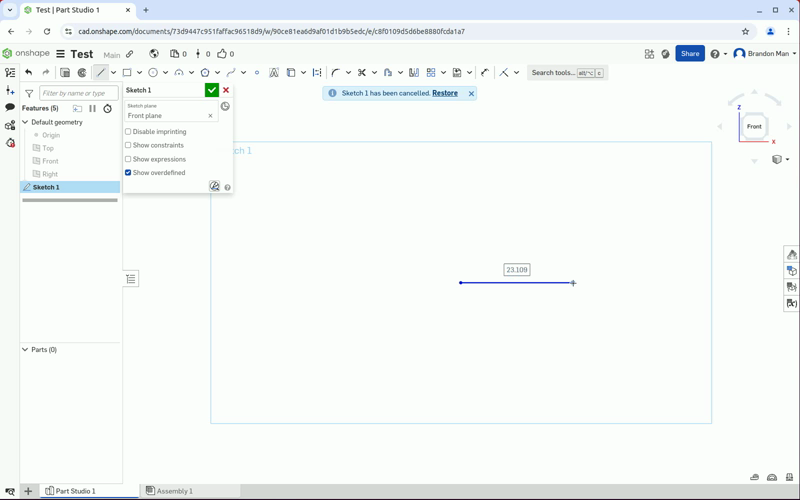
mouse_move(589, 282)
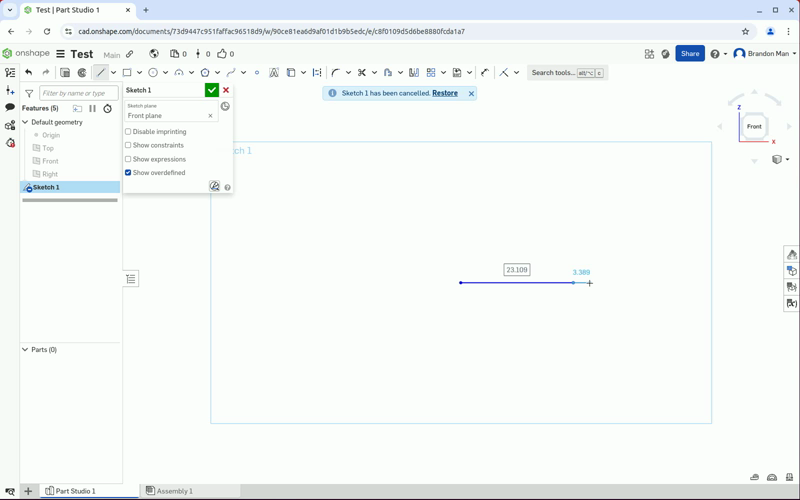
mouse_move(573, 230)
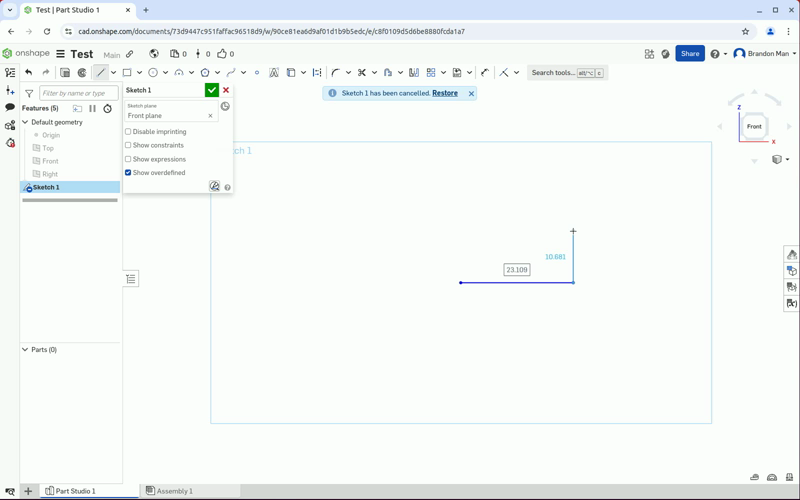
click(573, 230)
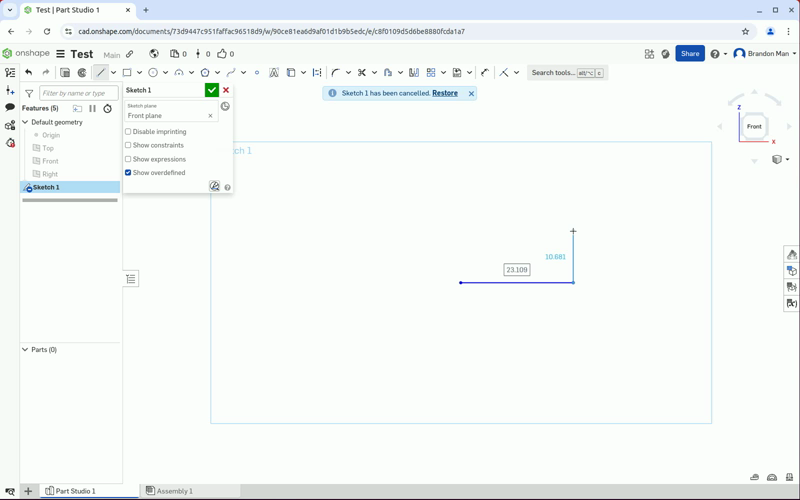
key_up(shift)
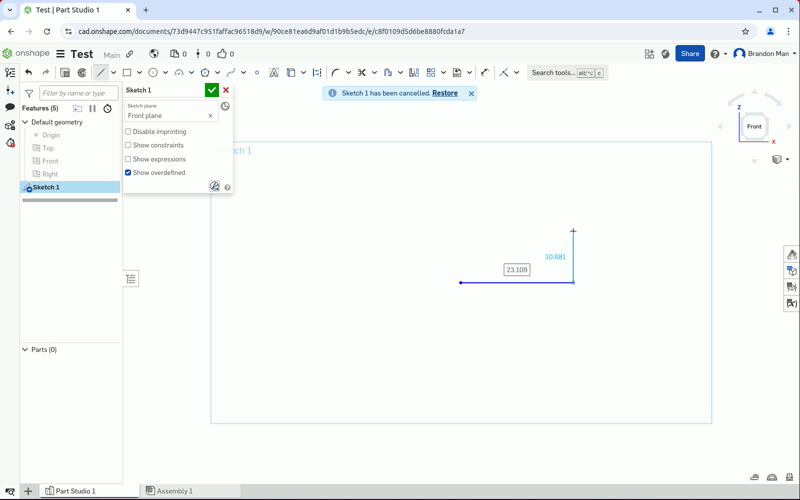
key_down(shift)
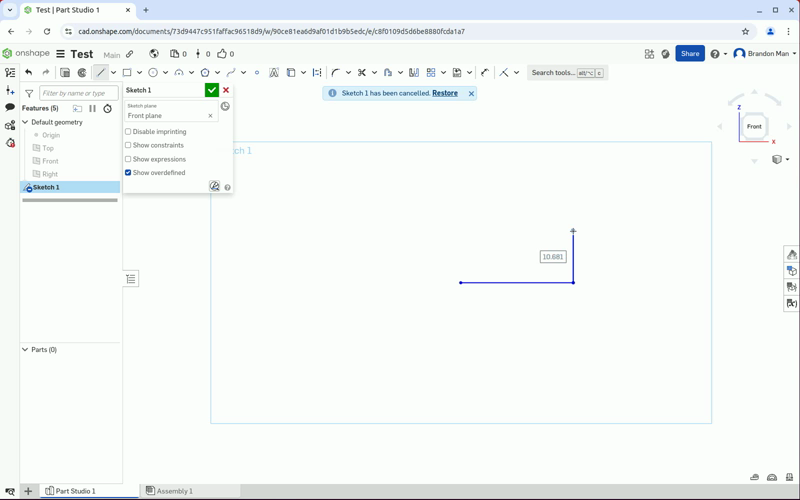
mouse_move(589, 230)
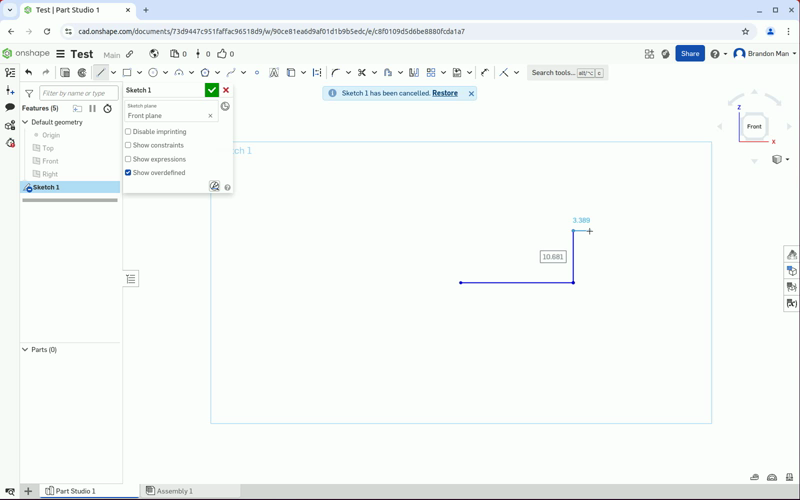
mouse_move(554, 230)
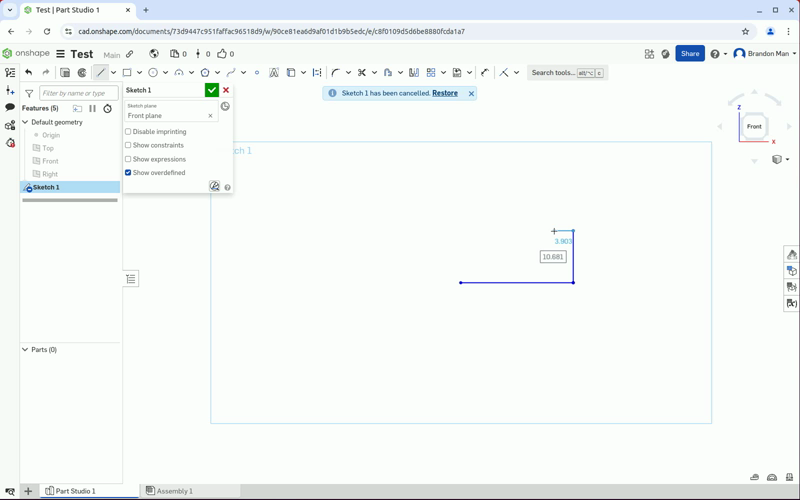
click(554, 230)
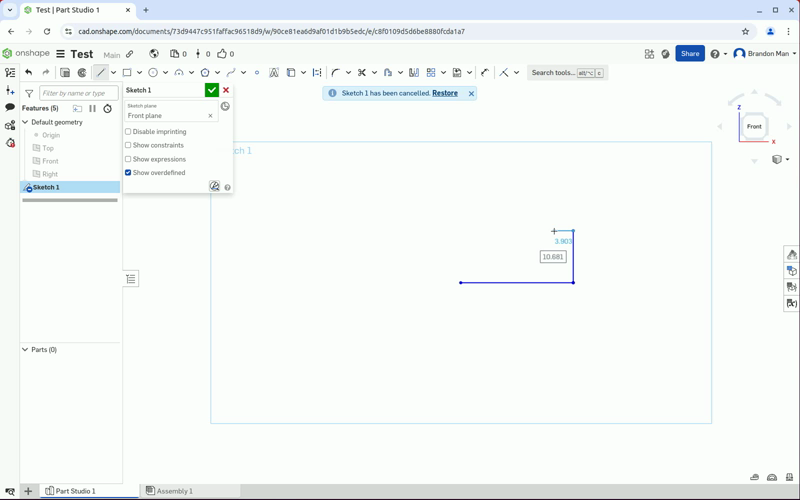
key_up(shift)
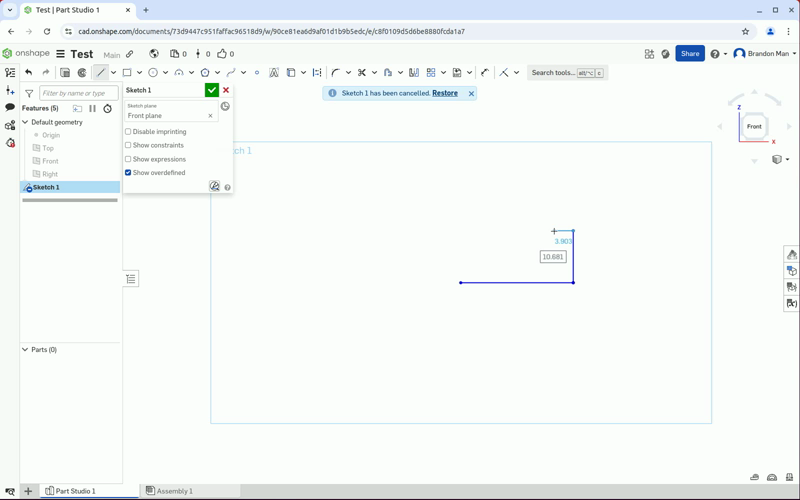
key_down(shift)
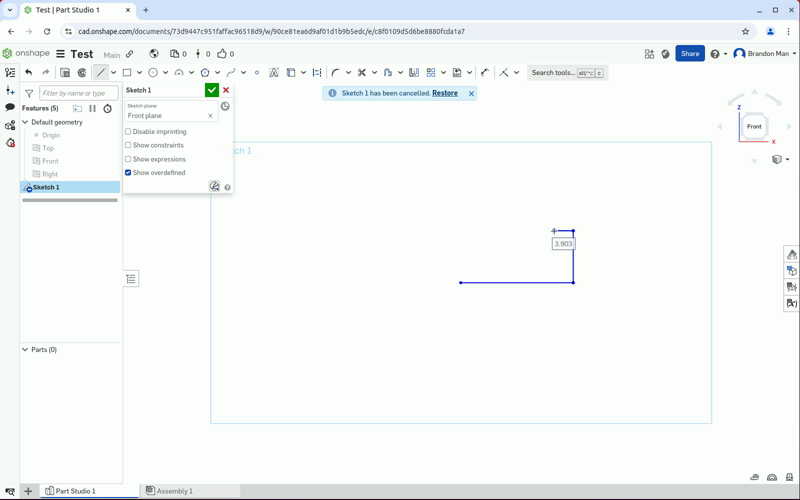
mouse_move(584, 230)
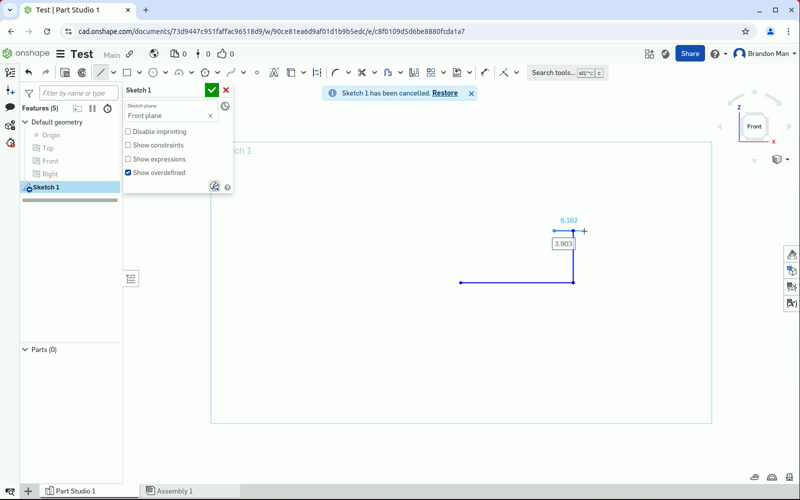
mouse_move(554, 259)
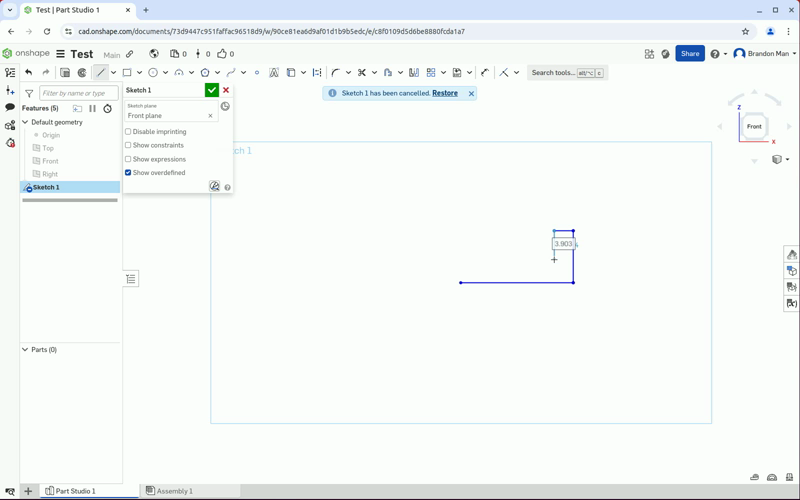
click(554, 259)
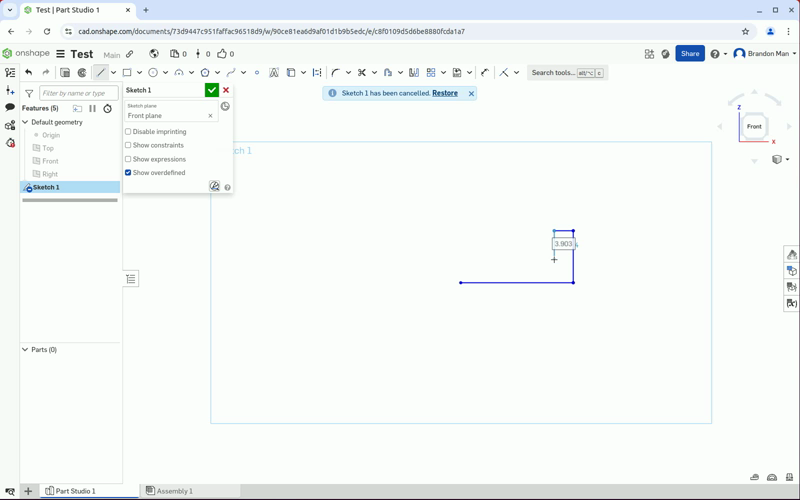
key_up(shift)
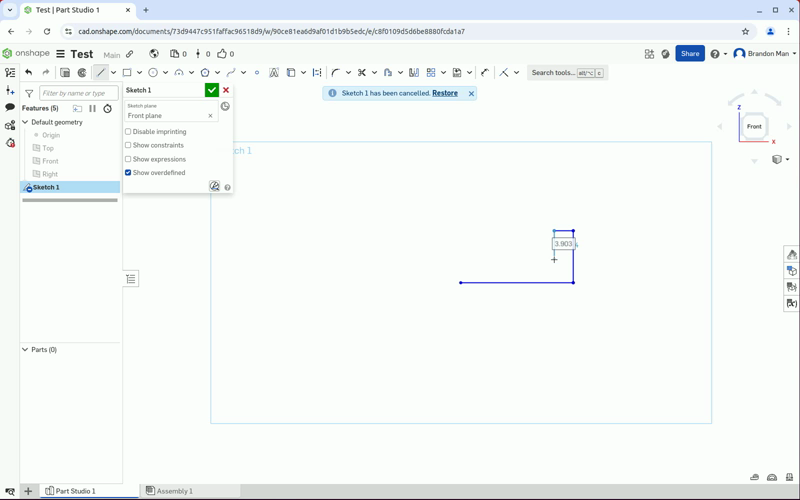
key_down(shift)
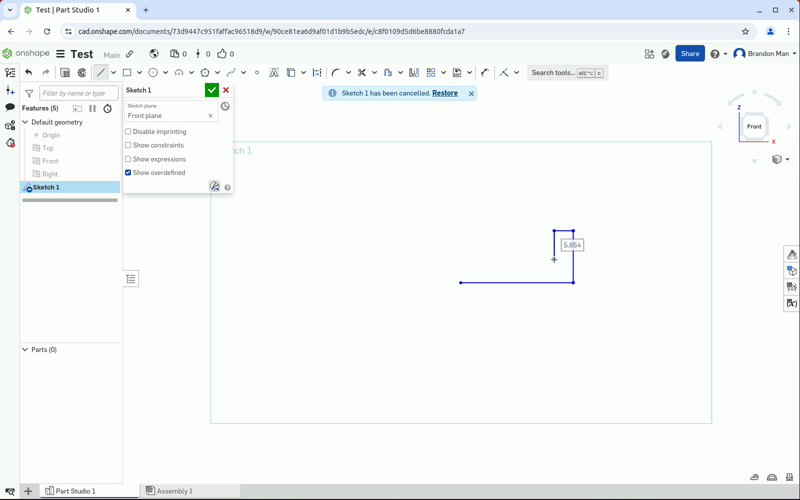
mouse_move(584, 259)
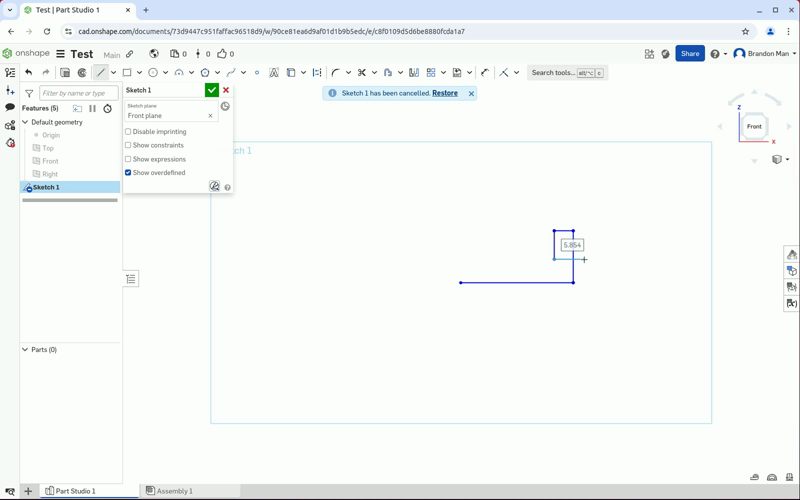
mouse_move(535, 259)
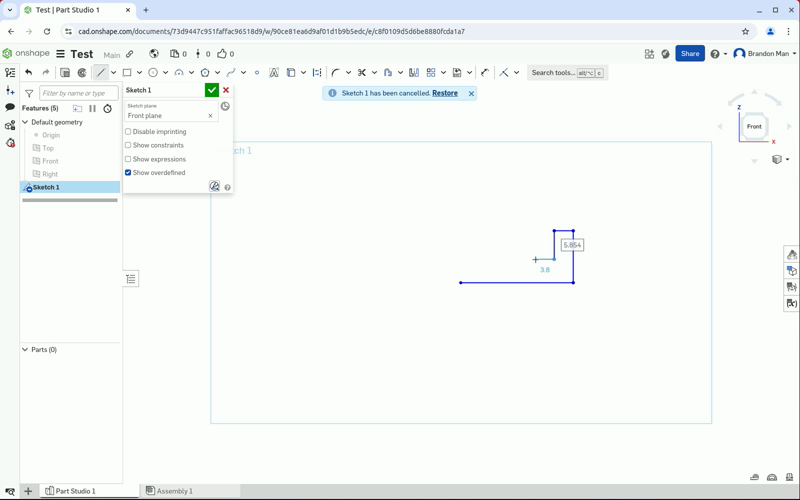
click(535, 259)
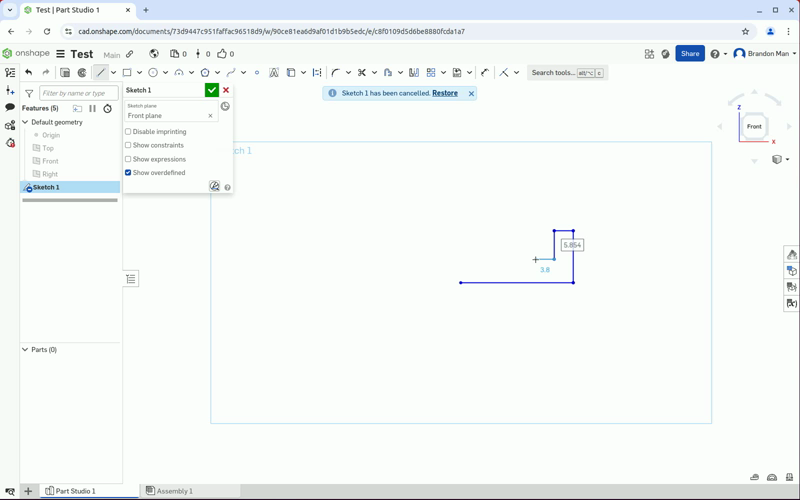
key_up(shift)
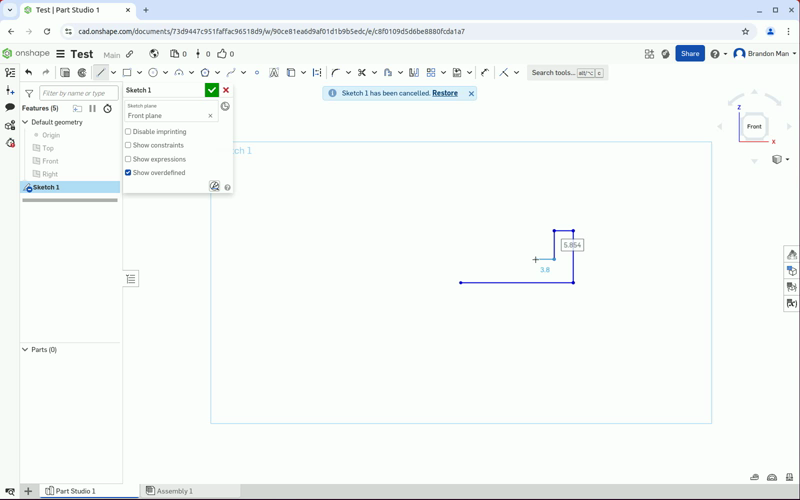
key_down(shift)
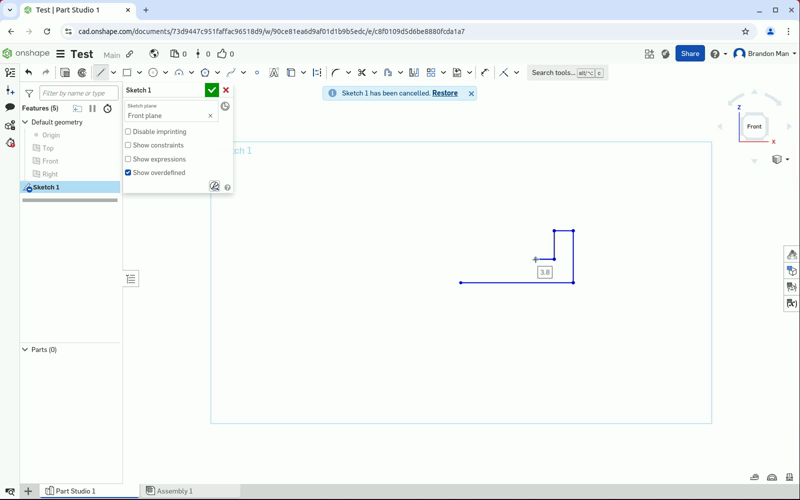
mouse_move(565, 259)
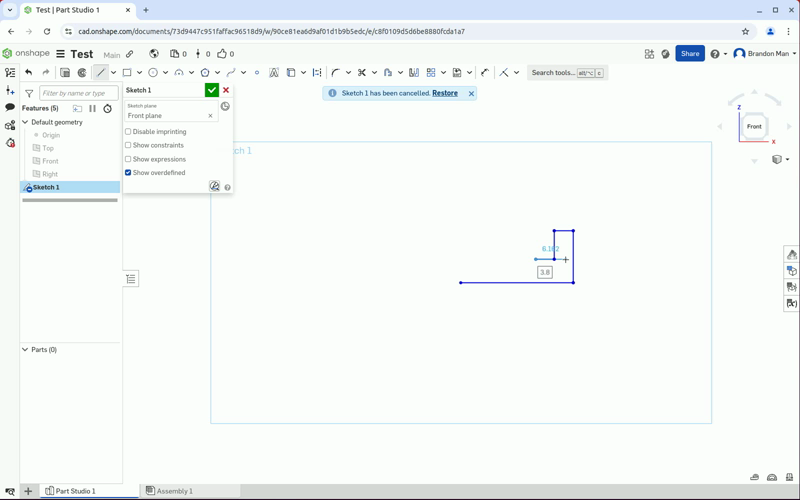
mouse_move(535, 208)
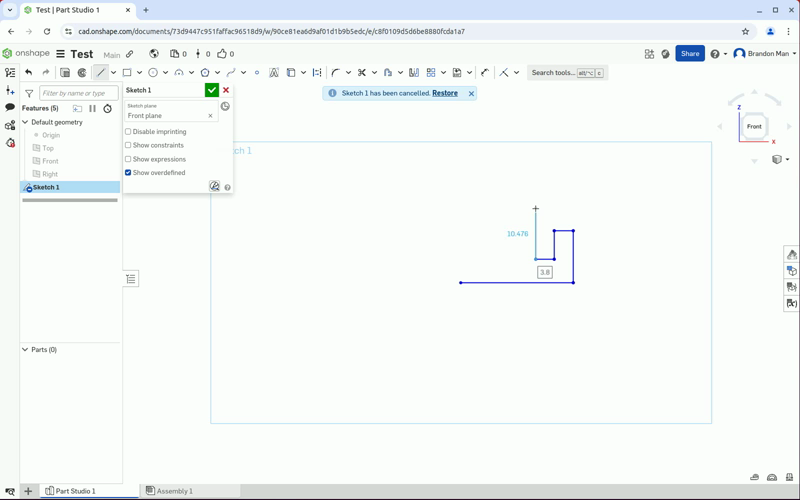
click(535, 208)
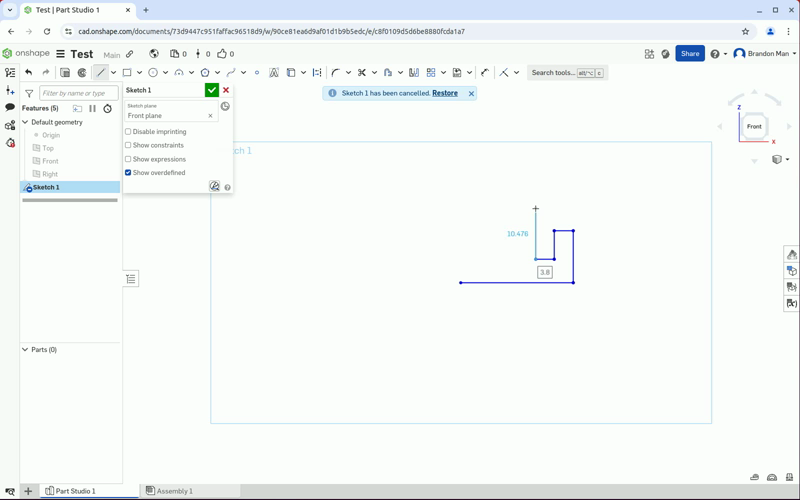
key_up(shift)
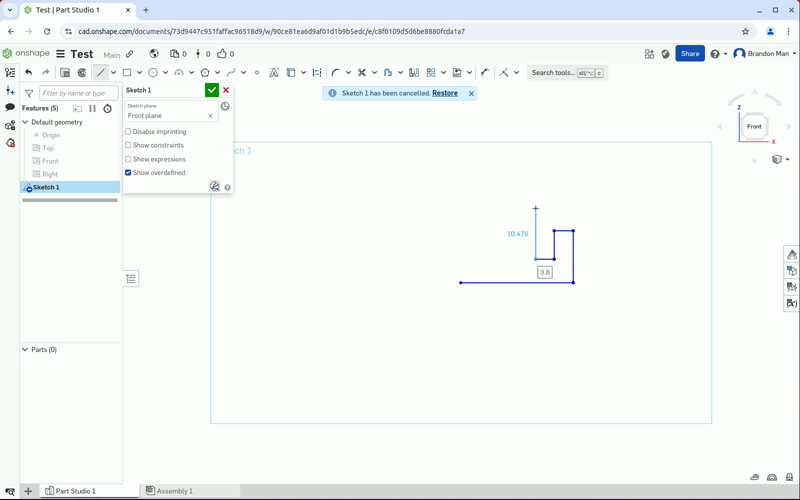
key_down(shift)
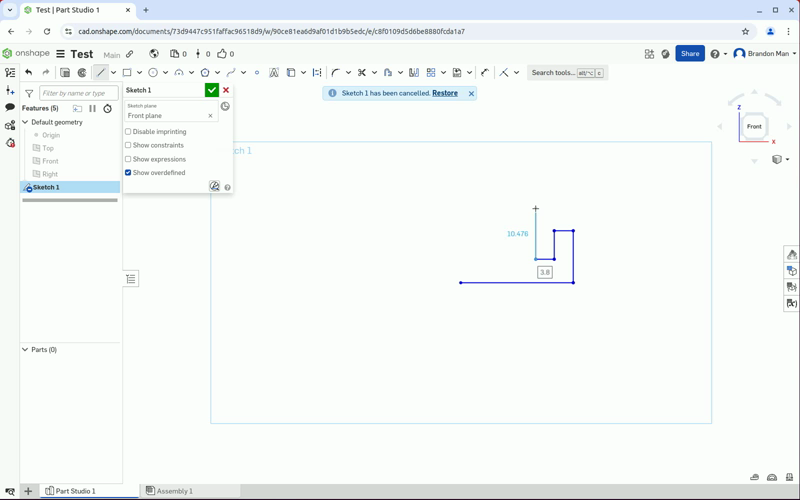
mouse_move(565, 208)
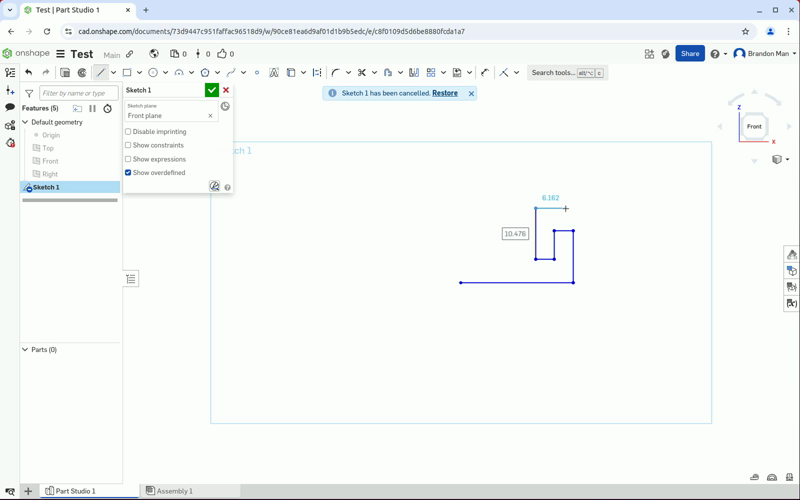
mouse_move(489, 208)
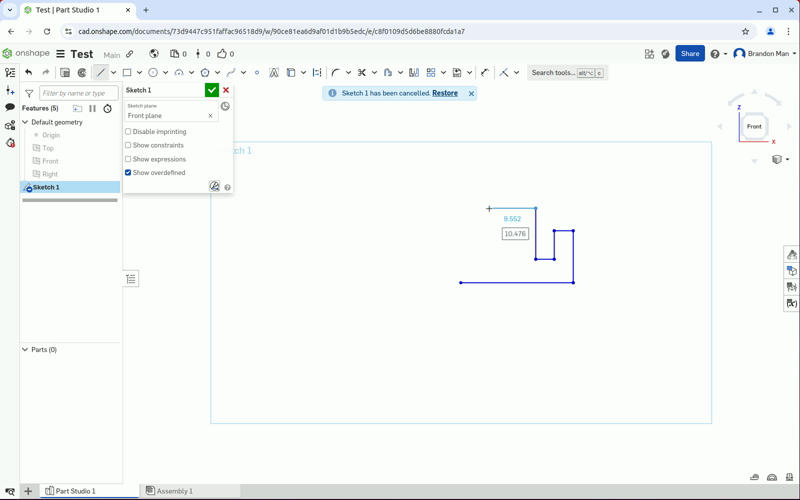
click(489, 208)
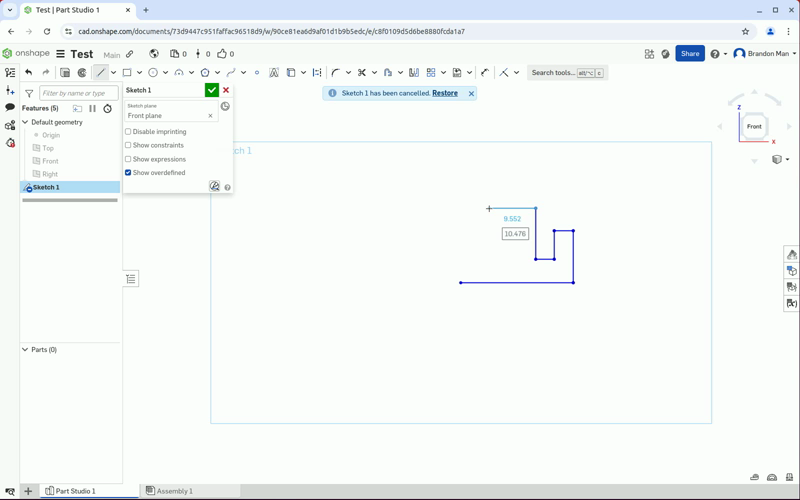
key_up(shift)
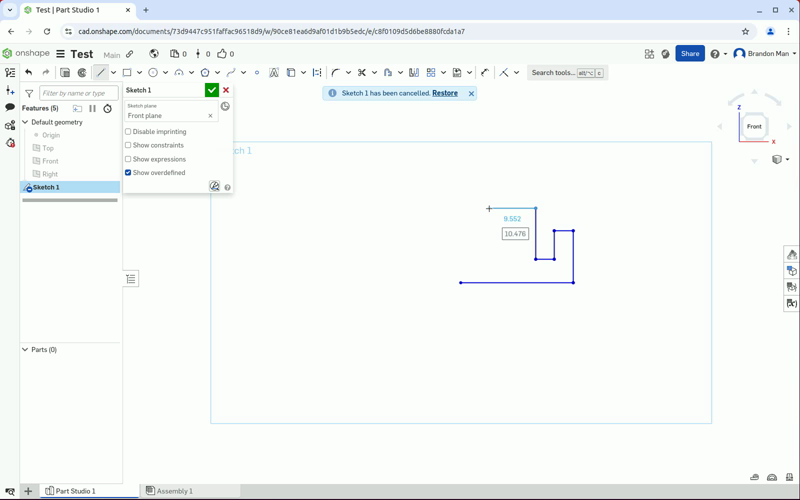
key_down(shift)
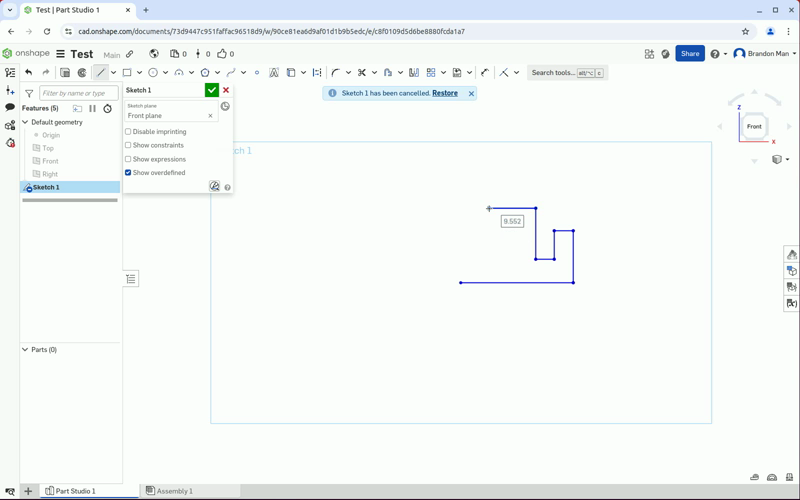
mouse_move(519, 208)
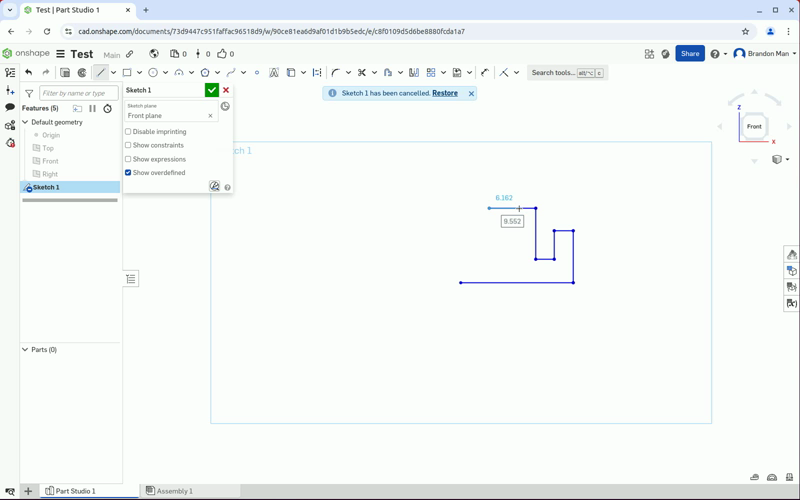
mouse_move(492, 213)
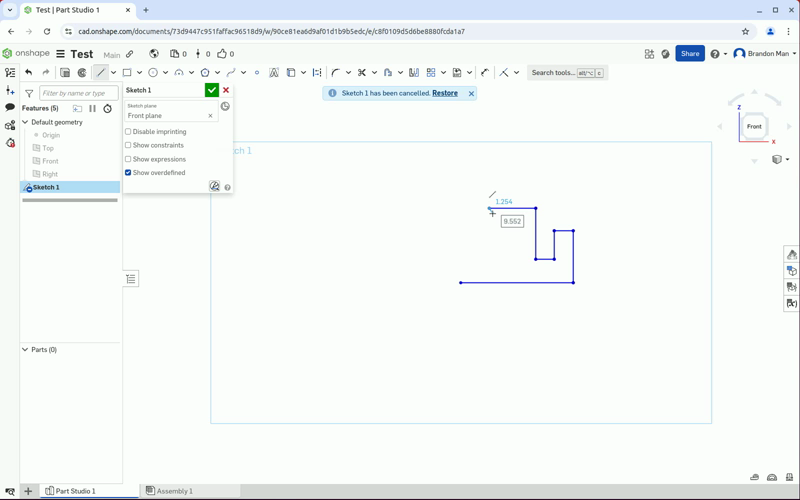
scroll(6)
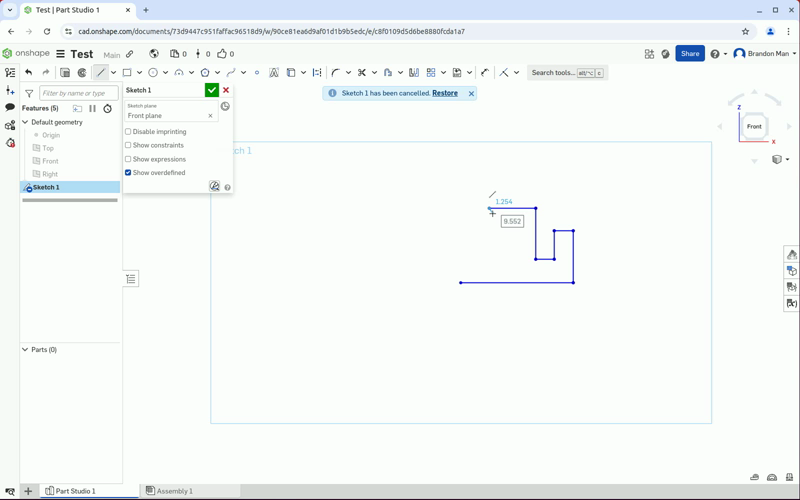
scroll(6)
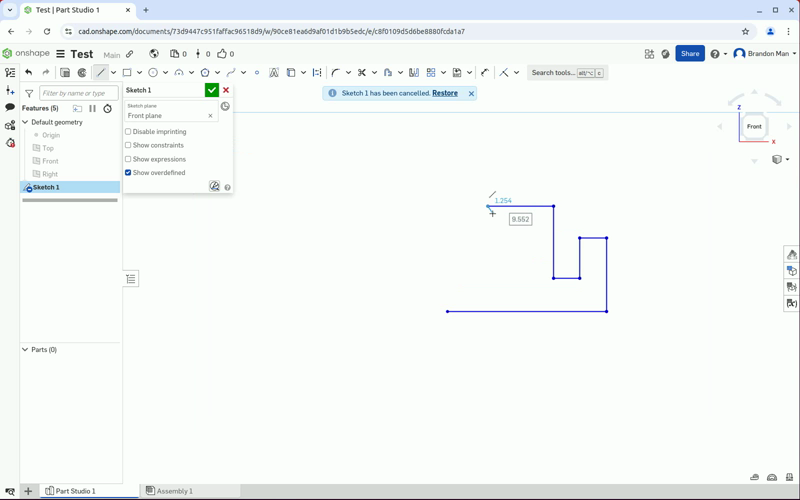
scroll(6)
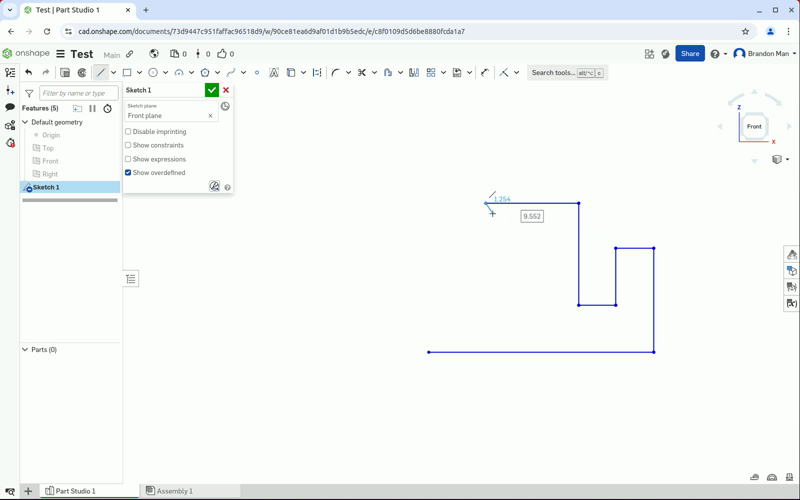
scroll(6)
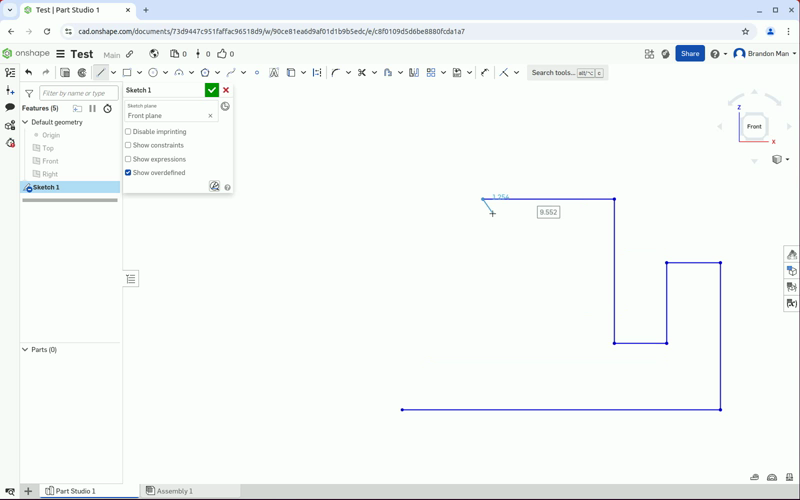
scroll(6)
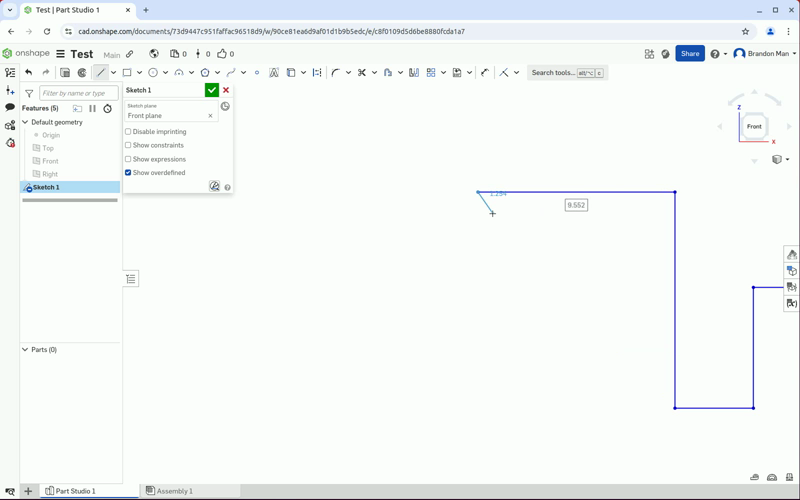
scroll(6)
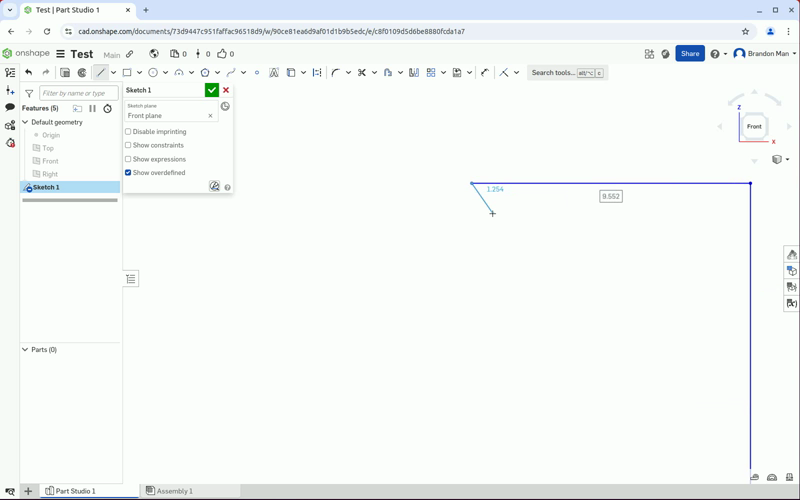
scroll(6)
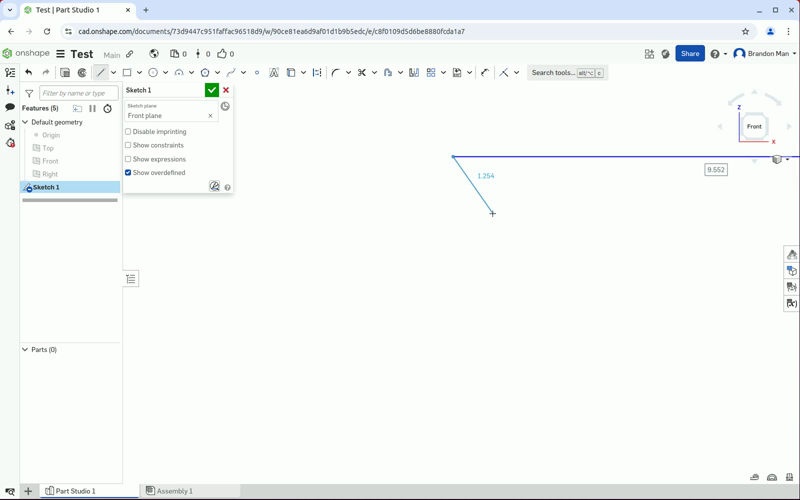
click(492, 213)
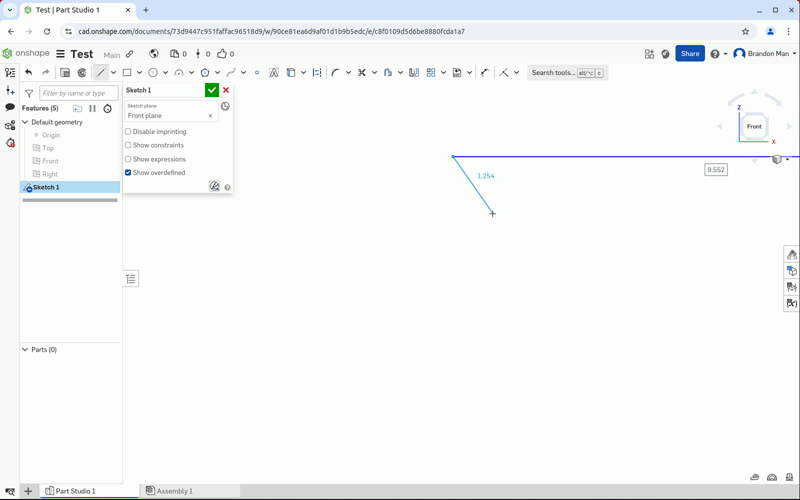
scroll(-6)
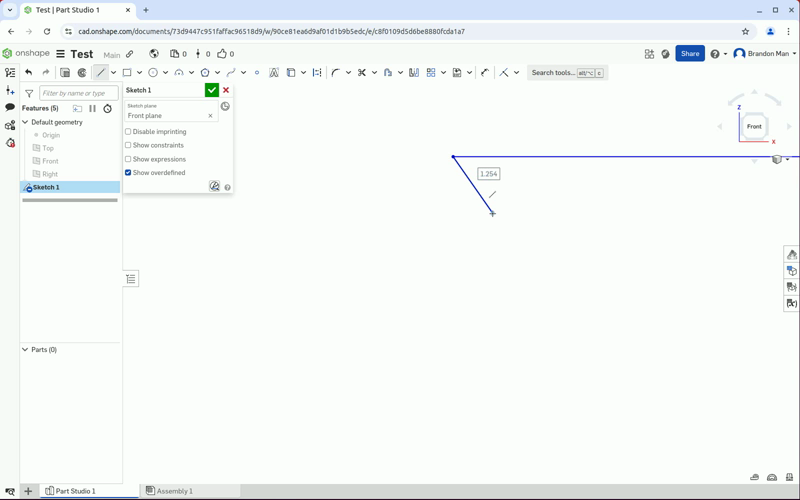
scroll(-6)
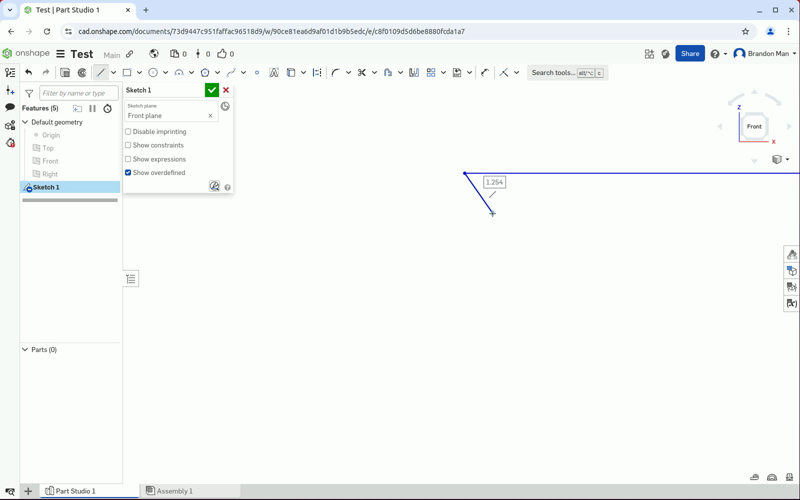
scroll(-6)
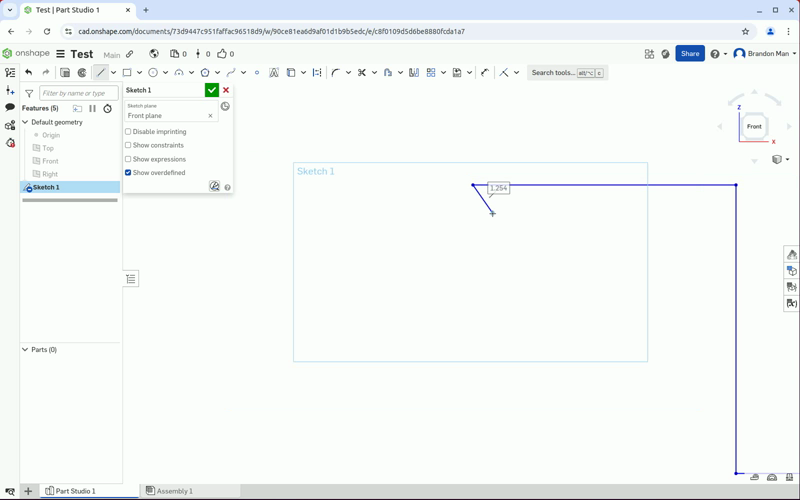
scroll(-6)
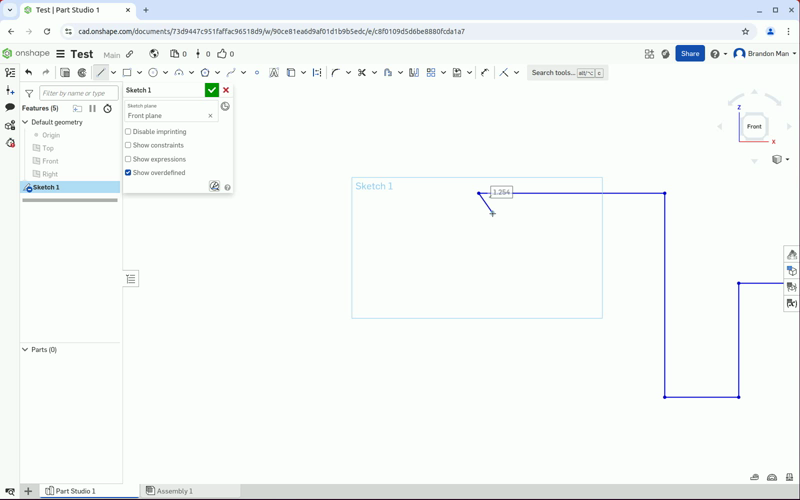
scroll(-6)
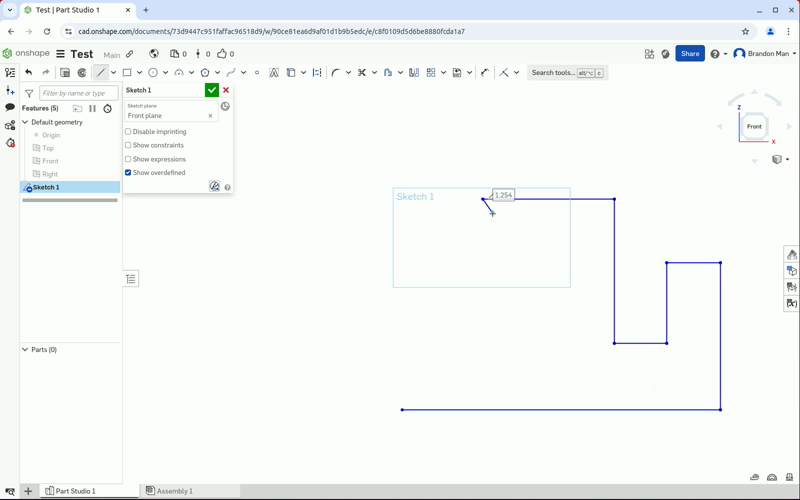
scroll(-6)
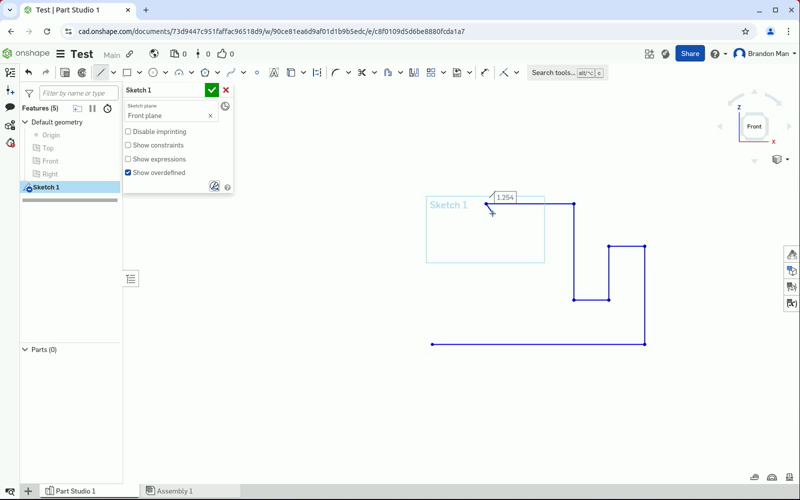
scroll(-6)
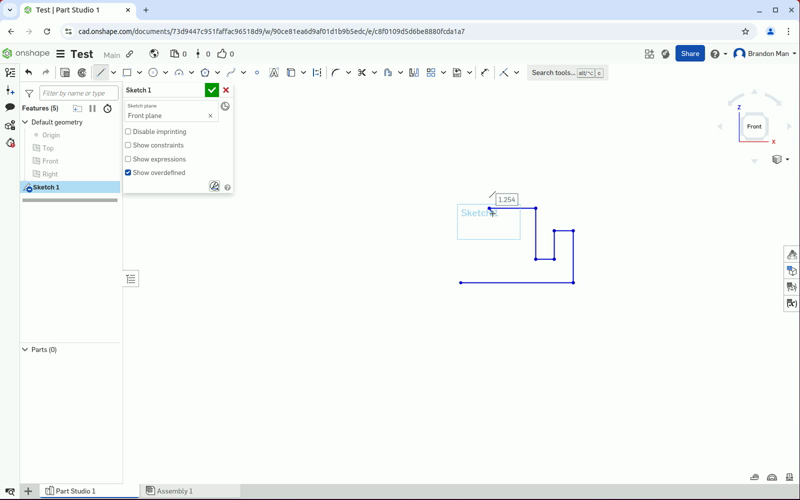
key_up(shift)
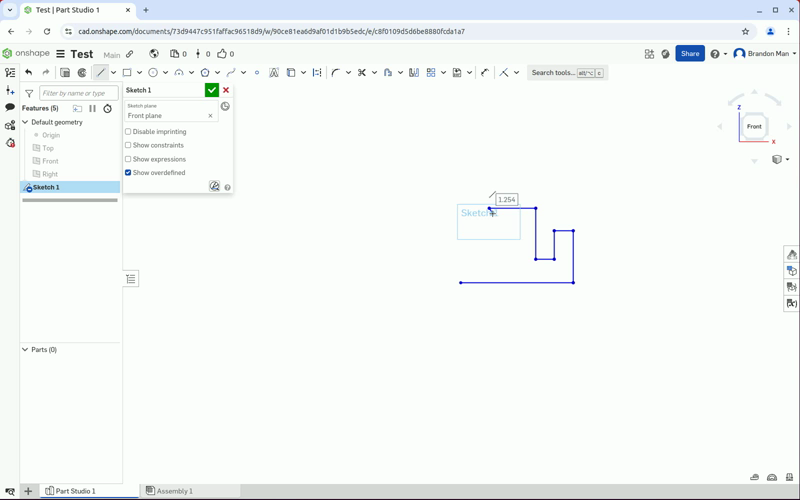
key_down(shift)
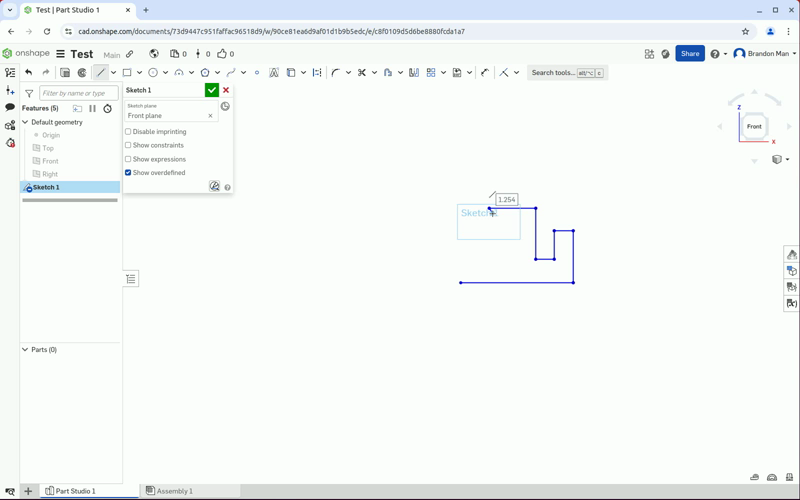
mouse_move(522, 213)
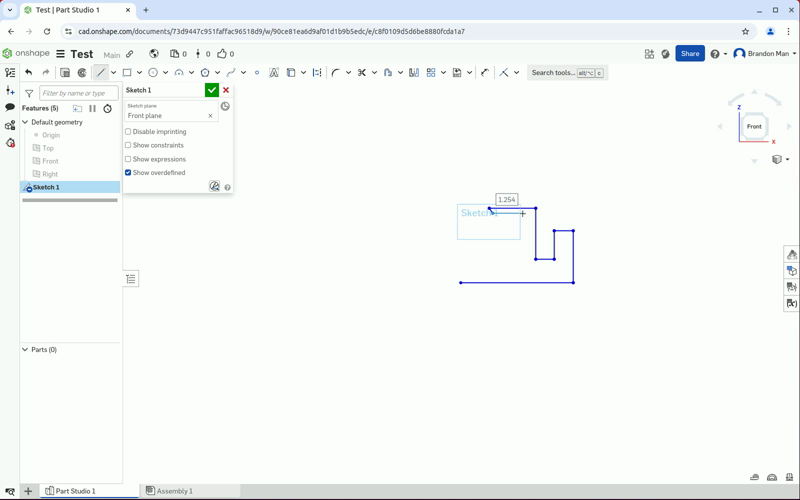
mouse_move(460, 213)
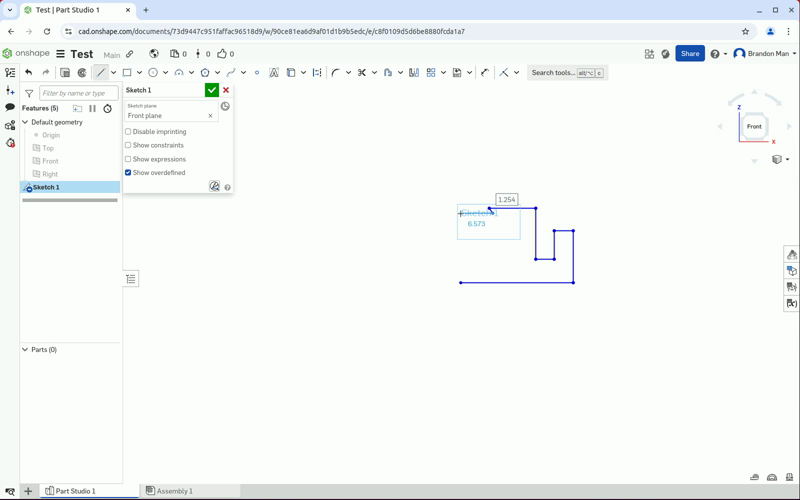
click(460, 213)
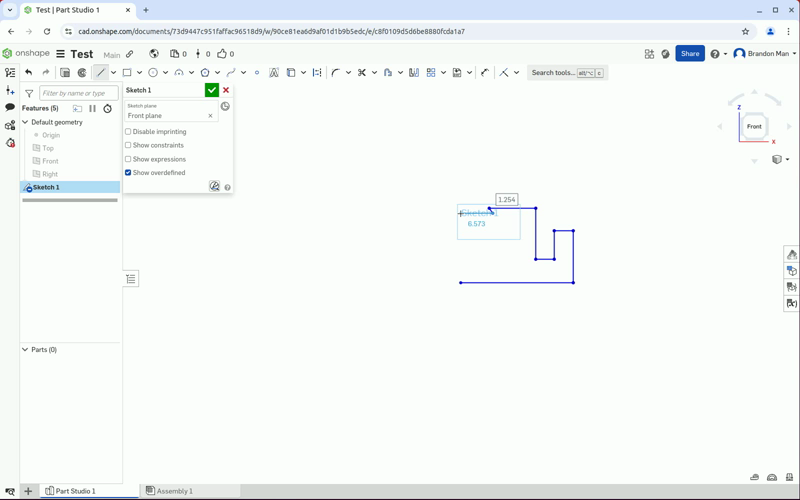
key_up(shift)
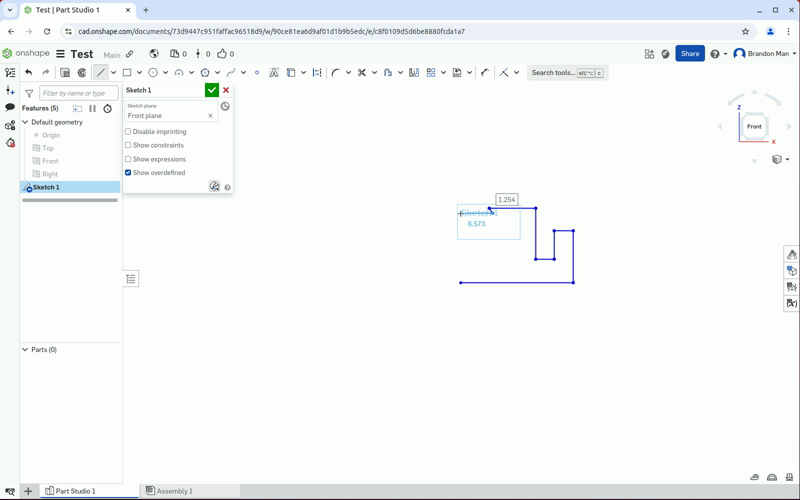
key_down(shift)
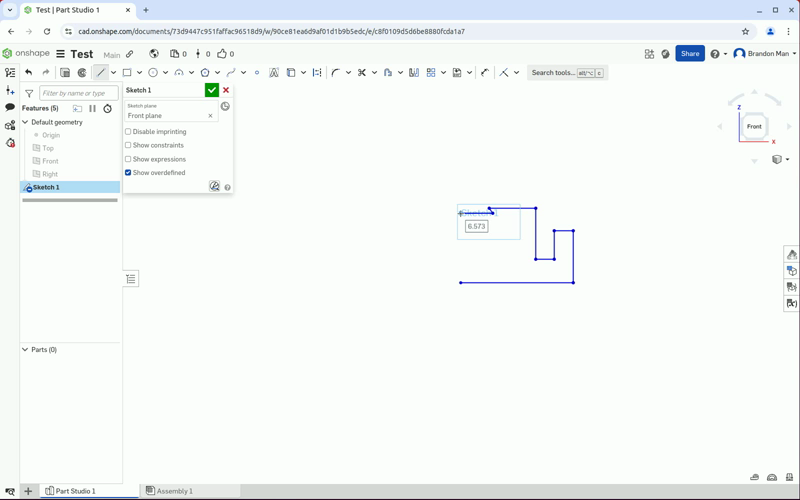
mouse_move(460, 282)
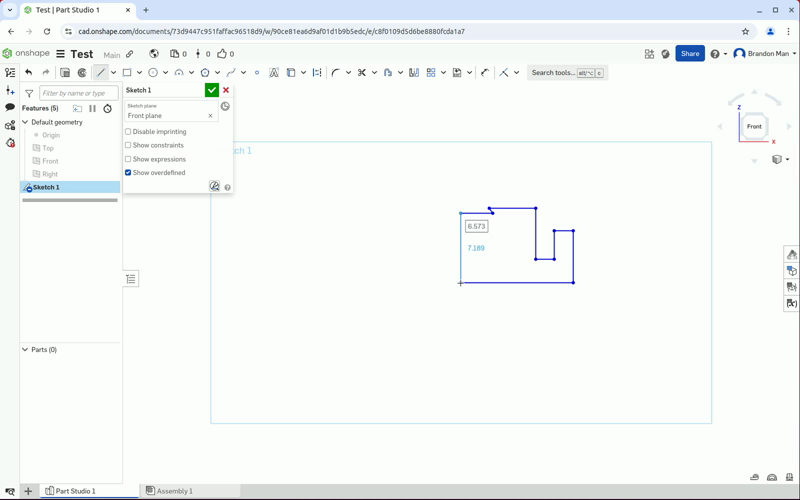
key_up(shift)
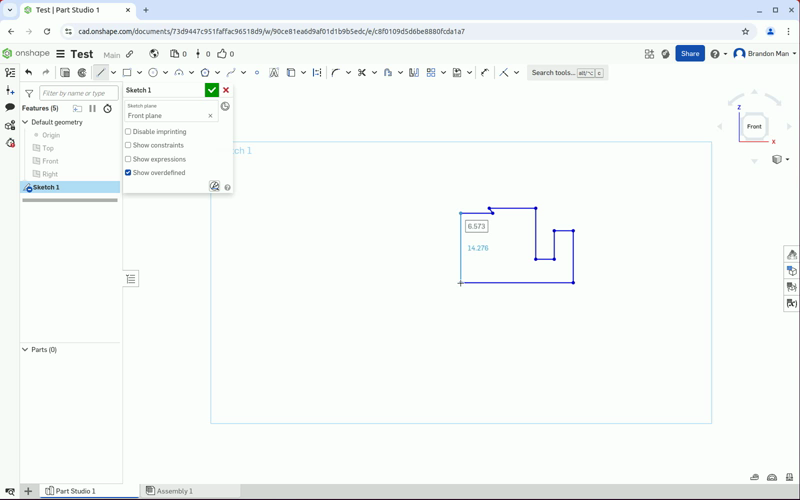
click(460, 282)
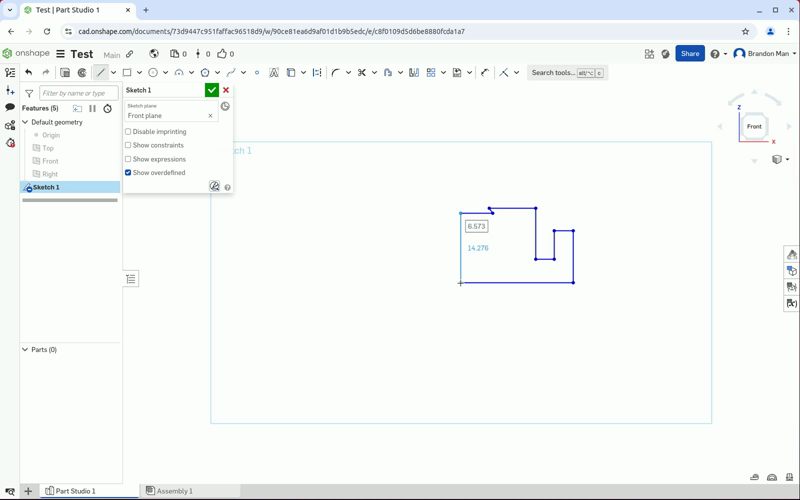
key(esc)
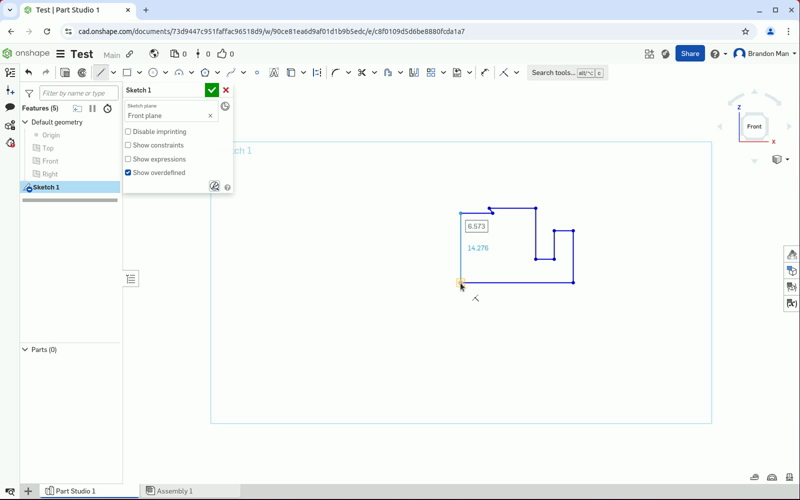
mouse_move(544, 276)
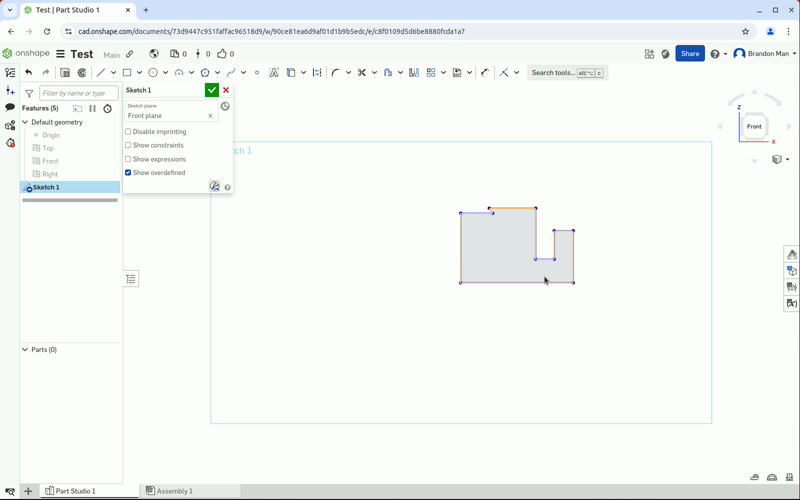
click(544, 276)
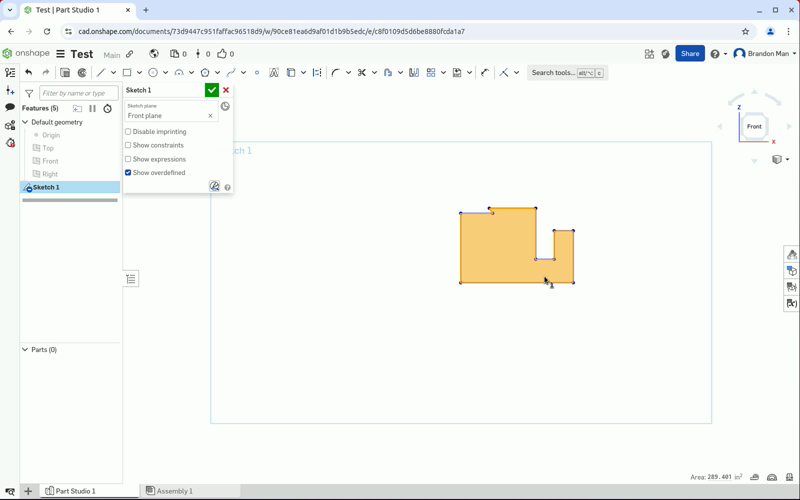
mouse_move(73, 352)
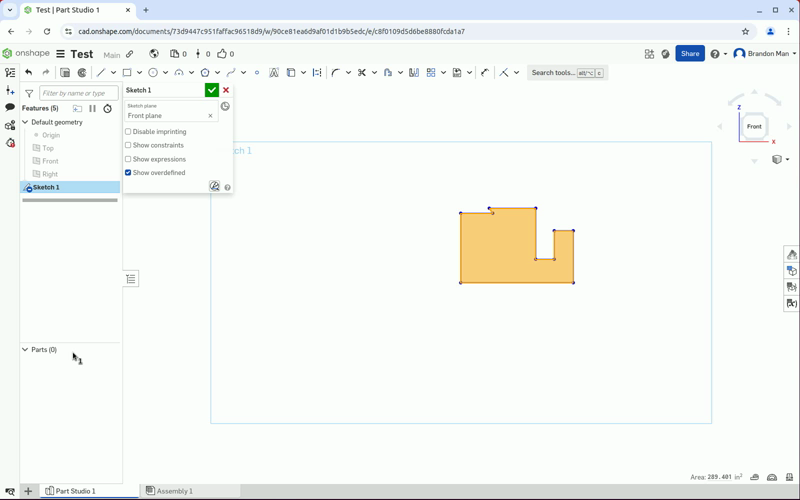
key(shift+y)
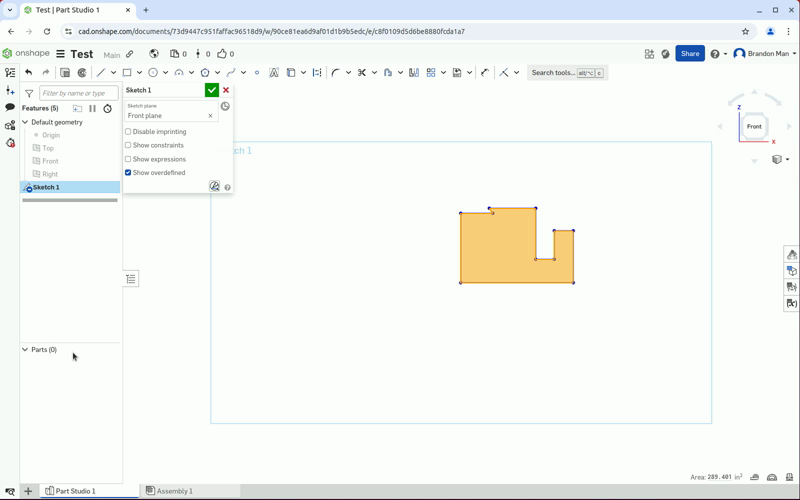
key(shift+e)
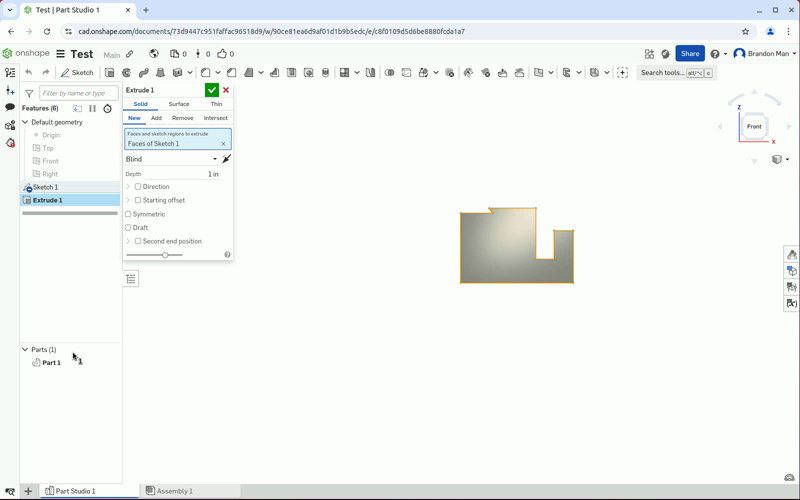
mouse_move(143, 106)
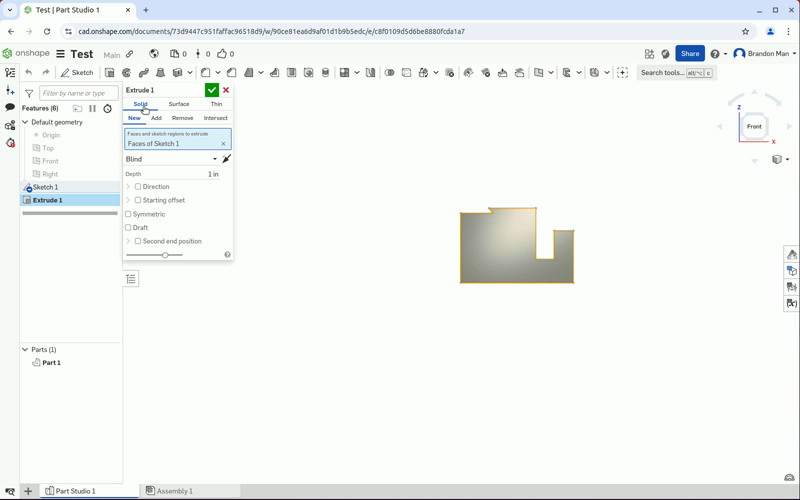
click(143, 106)
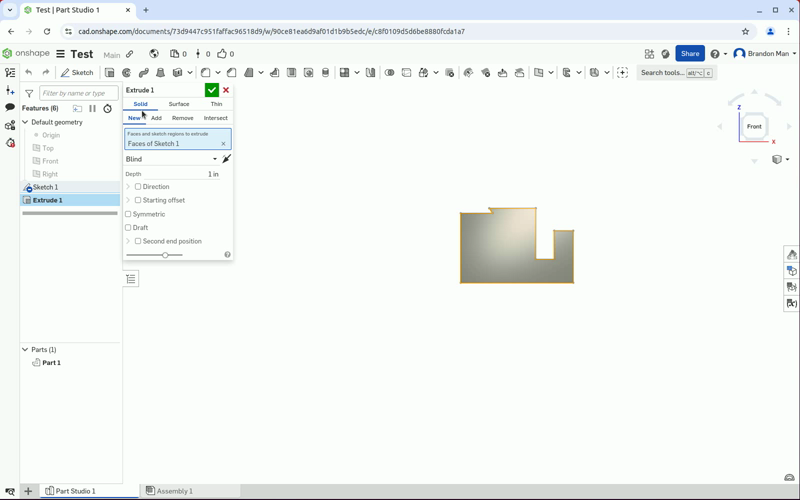
mouse_move(137, 120)
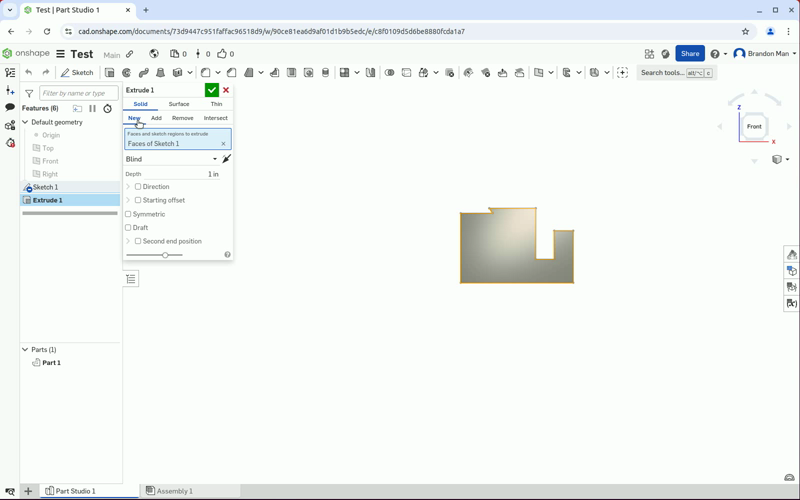
click(137, 120)
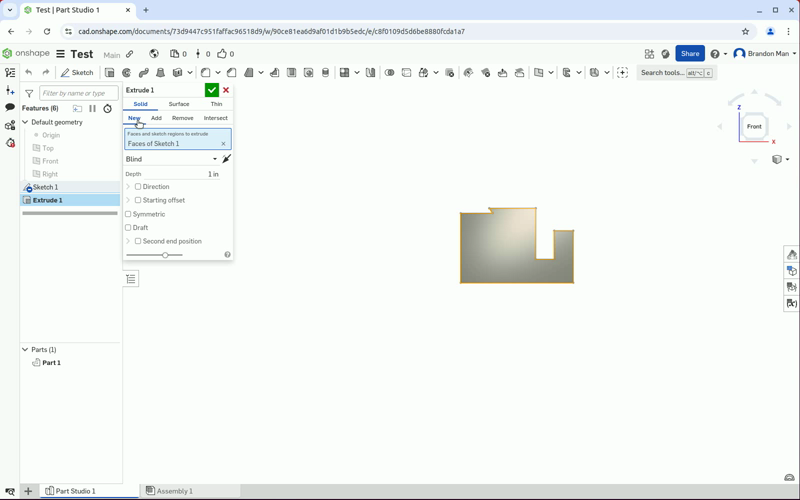
key(tab, 4)
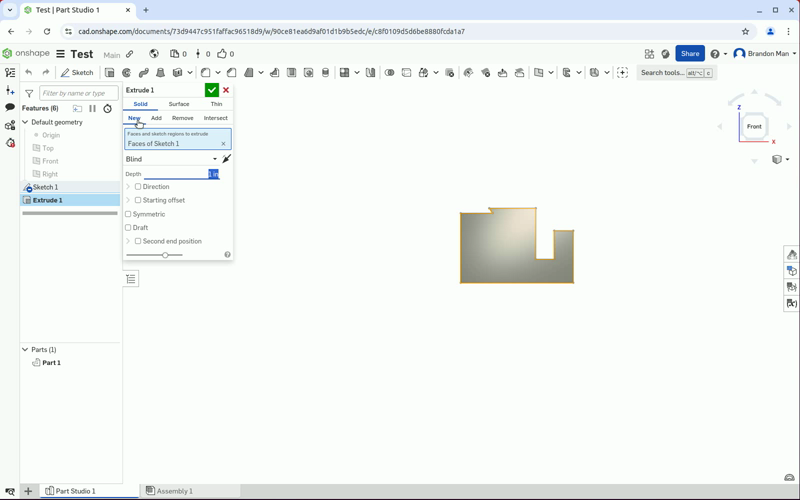
text(15.405)
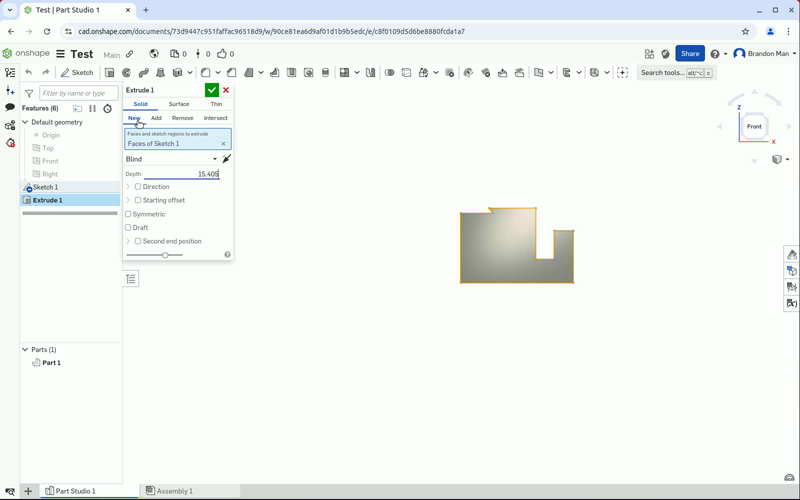
key(enter)
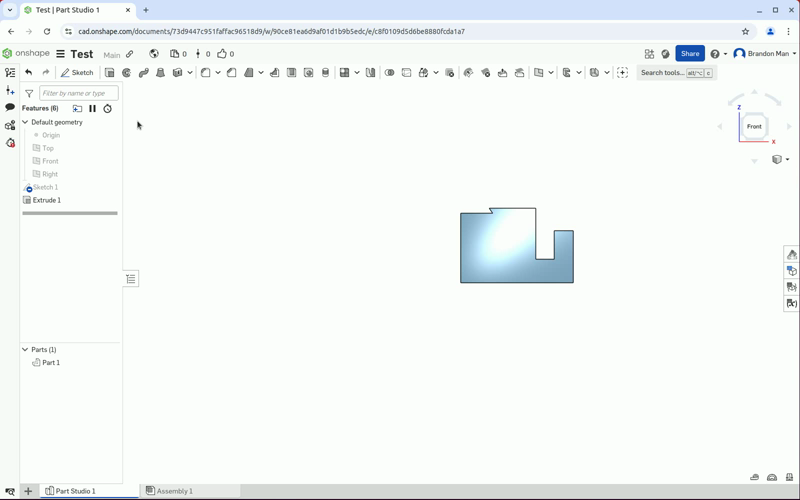
key(shift+h)
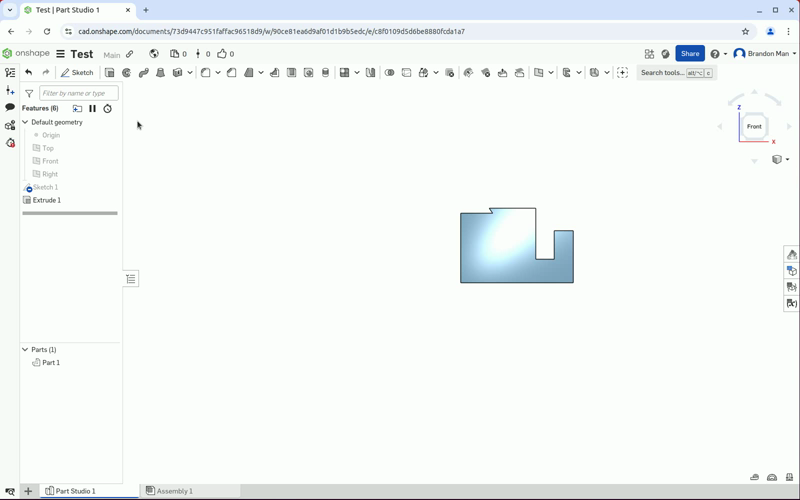
key(shift+h)
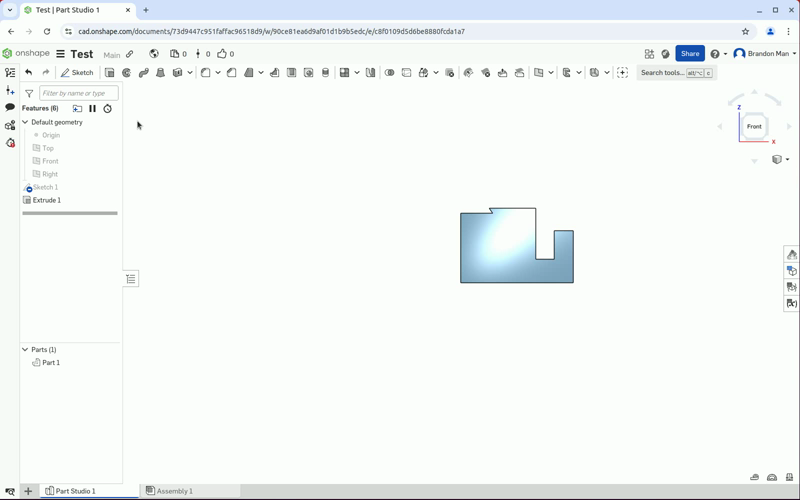
mouse_move(73, 189)
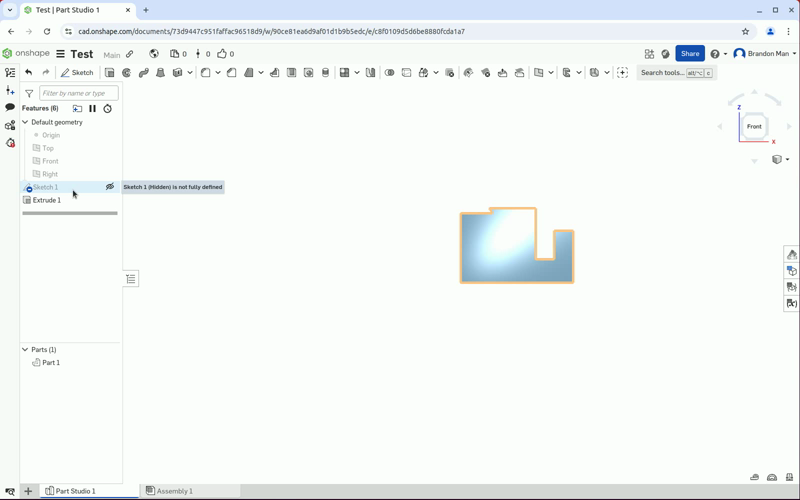
click(73, 189)
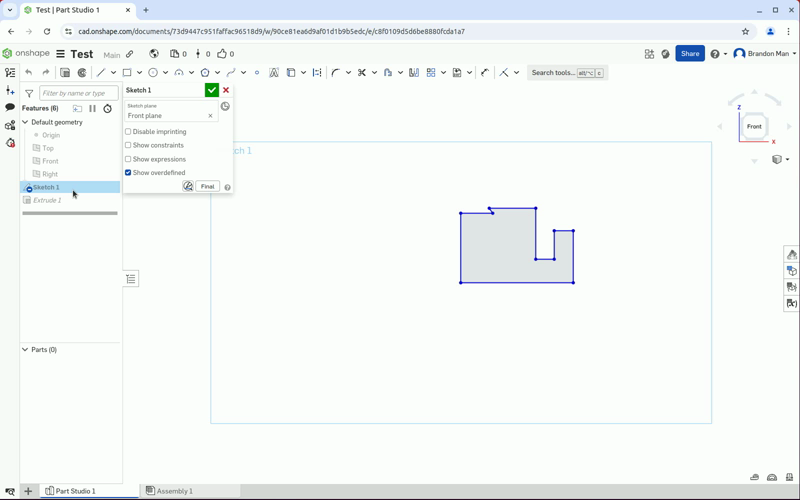
mouse_move(229, 92)
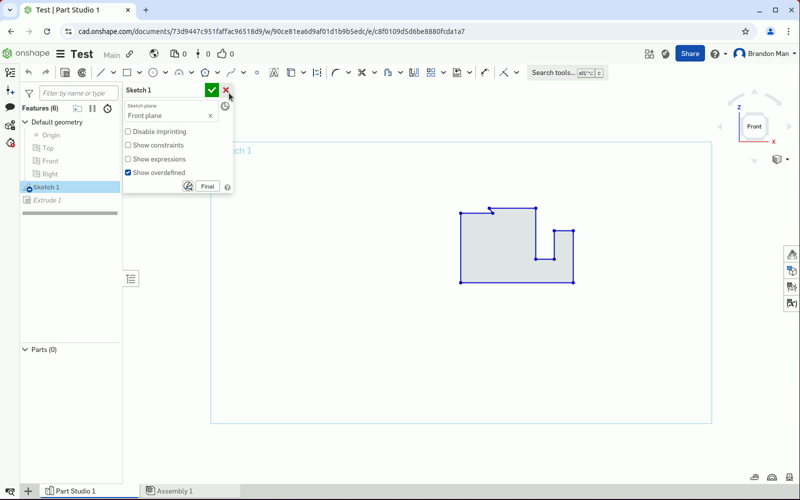
click(229, 92)
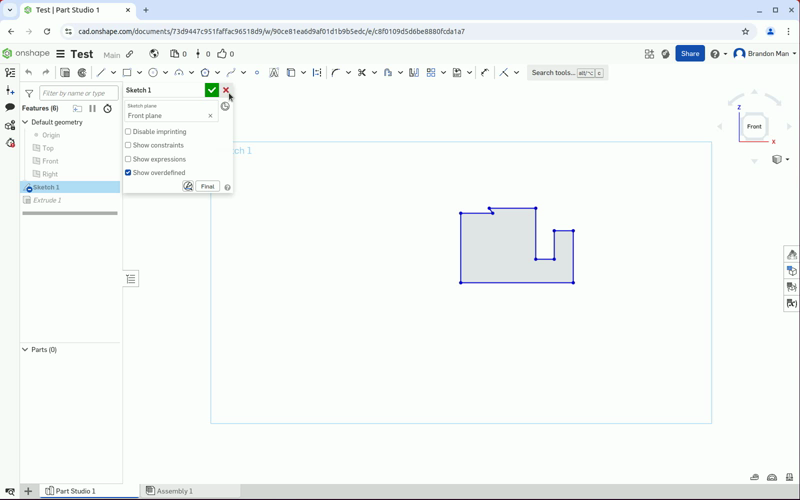
key(shift+s)
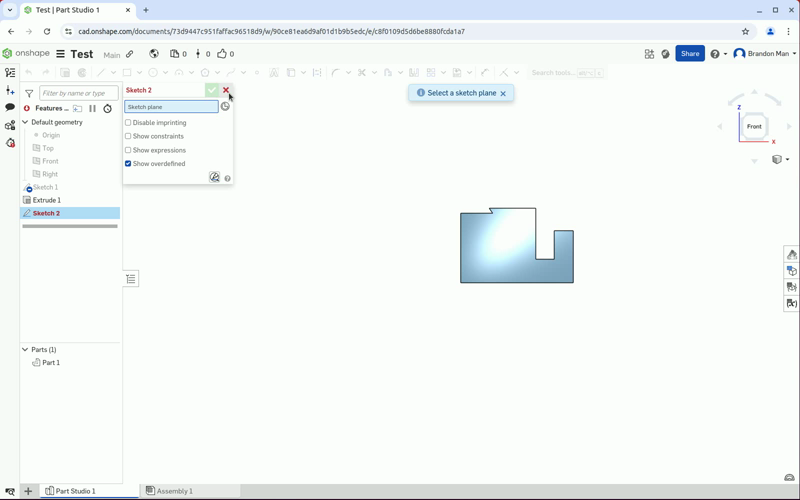
mouse_move(73, 163)
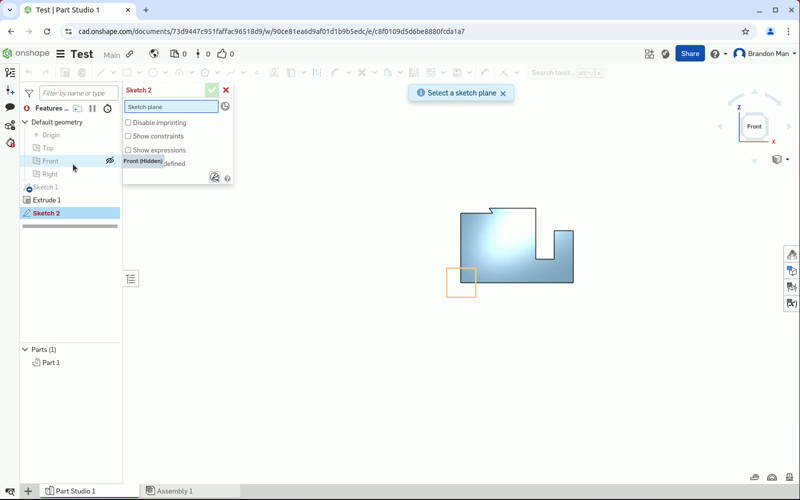
click(73, 163)
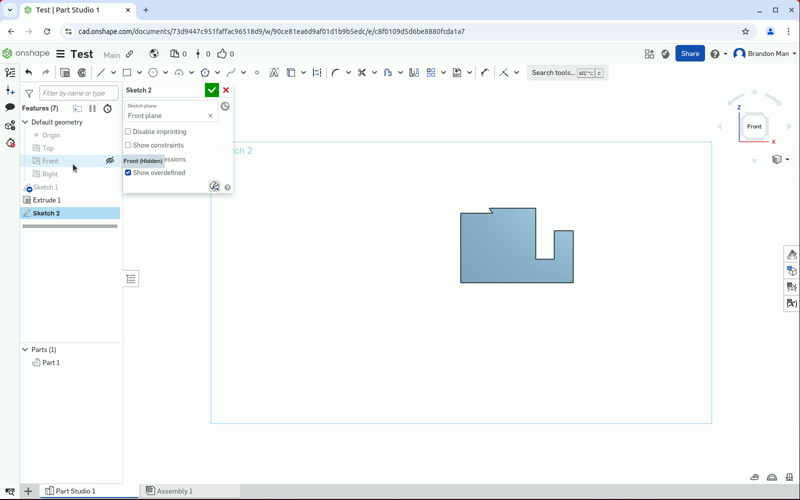
mouse_move(73, 352)
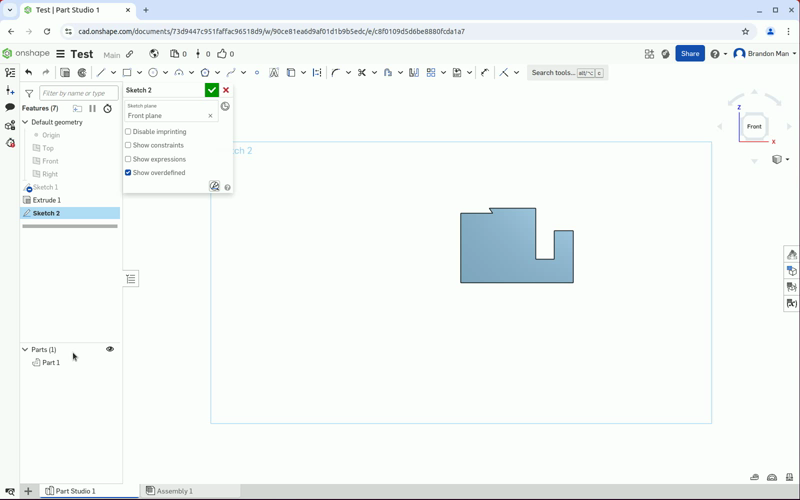
key(y)
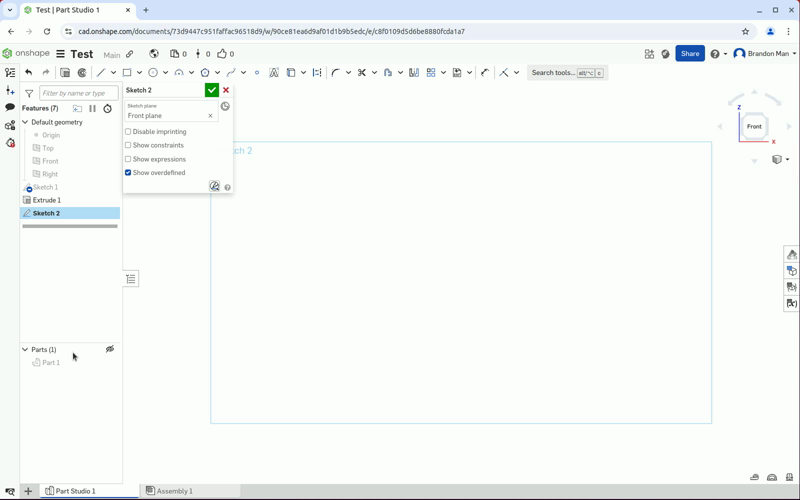
key(l)
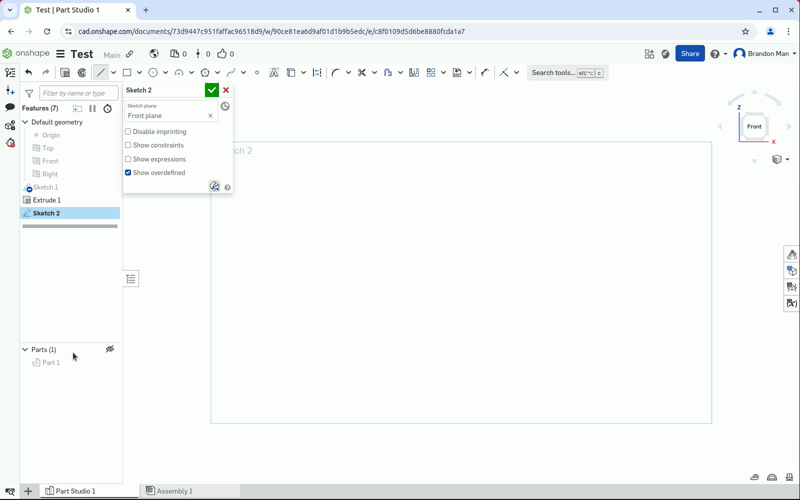
key_down(shift)
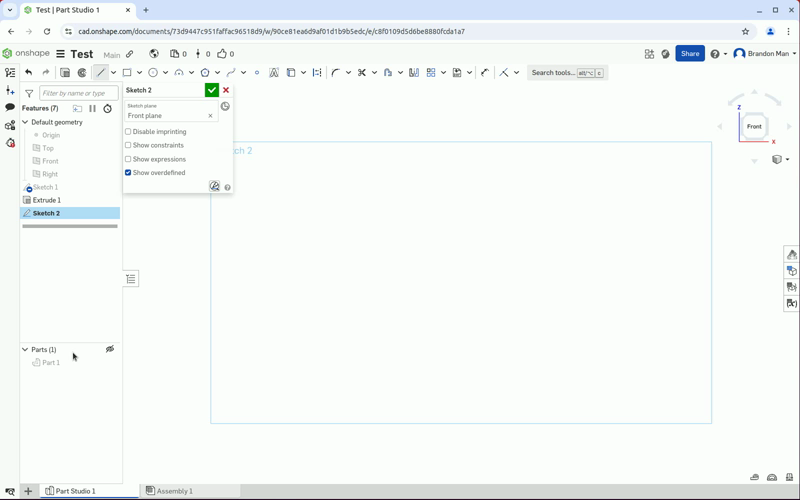
mouse_move(460, 213)
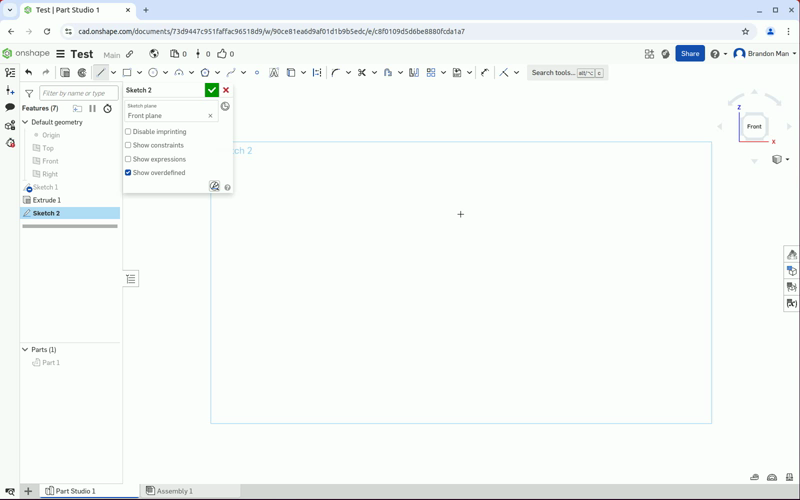
click(460, 213)
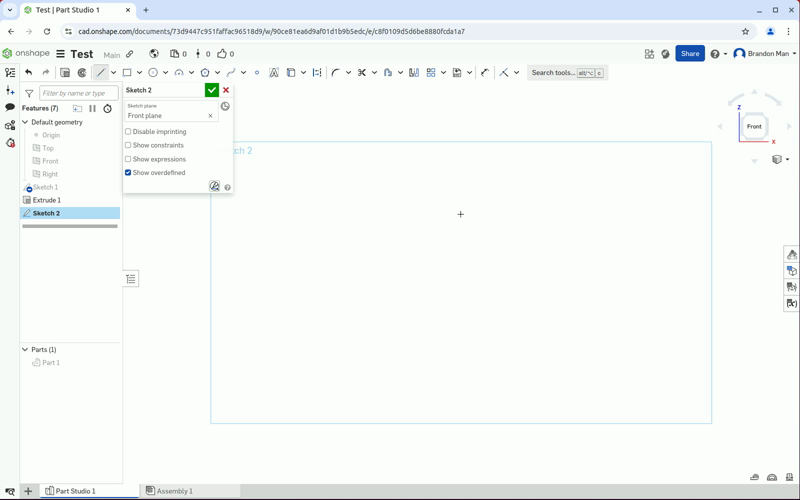
key_up(shift)
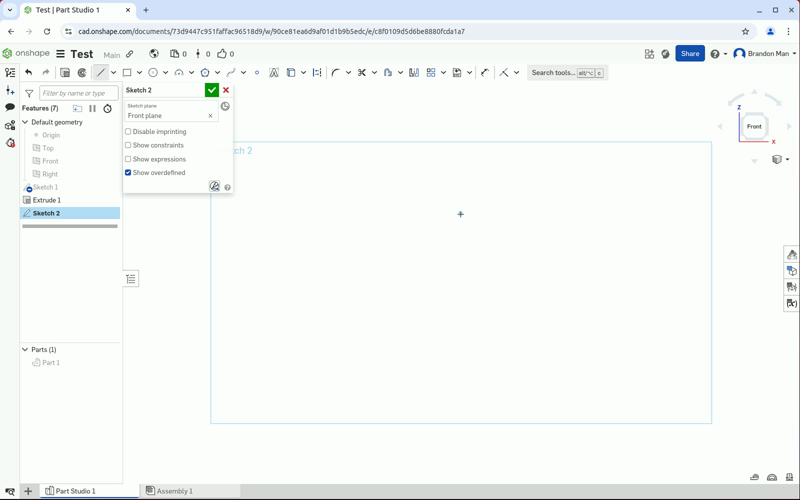
key_down(shift)
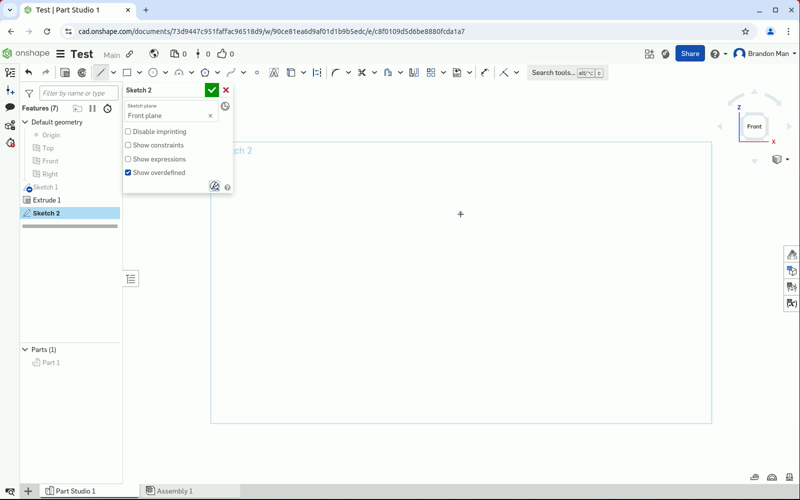
mouse_move(490, 213)
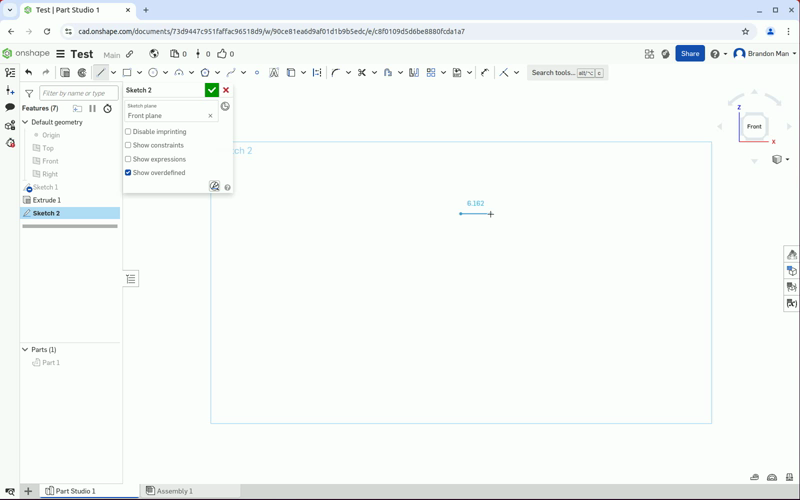
mouse_move(494, 213)
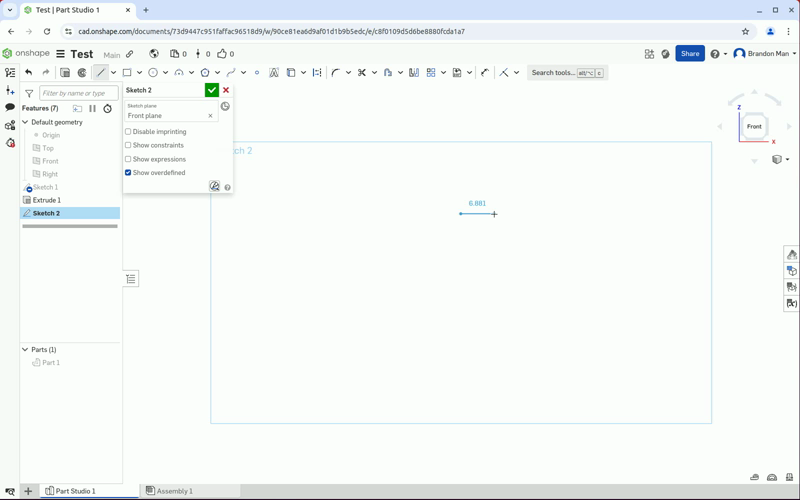
click(494, 213)
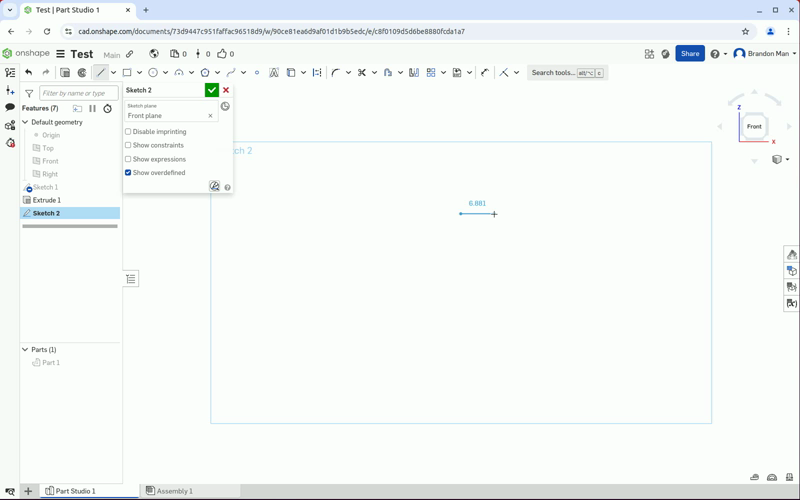
key_up(shift)
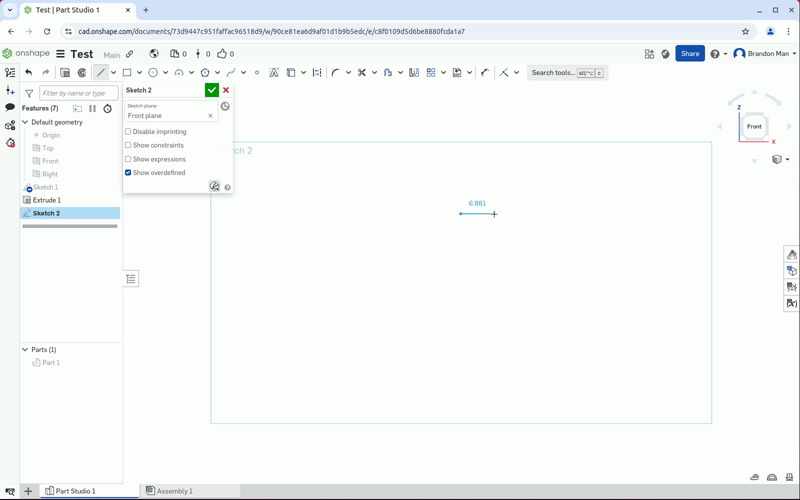
key_down(shift)
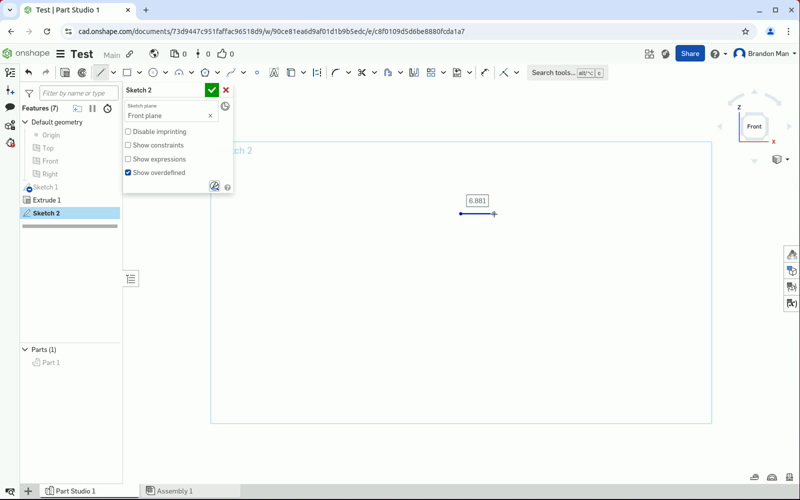
mouse_move(524, 213)
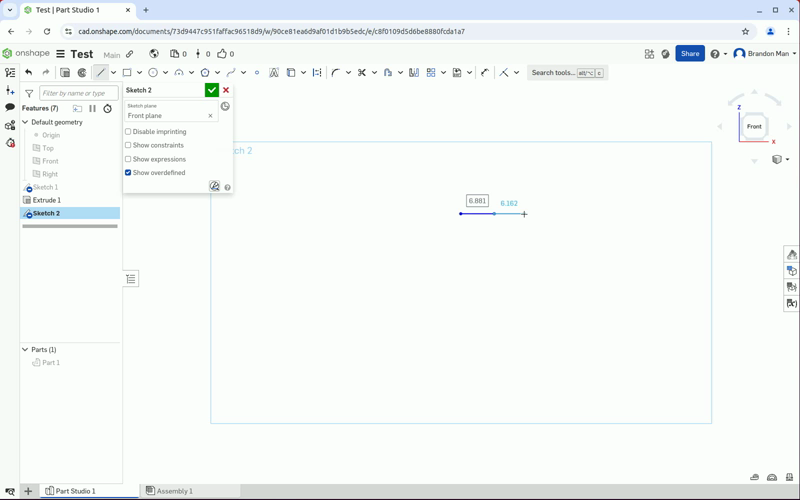
mouse_move(490, 207)
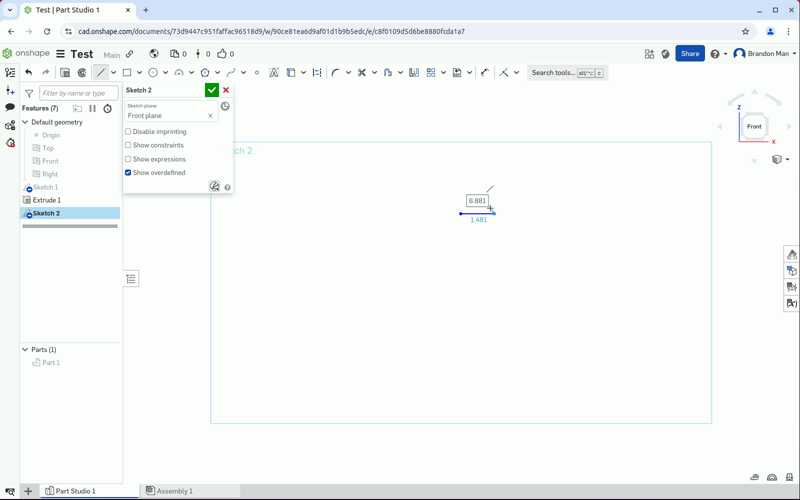
click(490, 207)
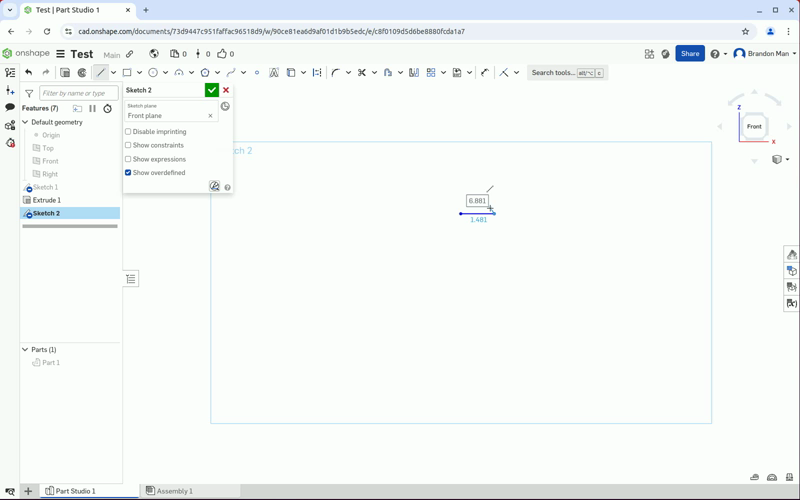
key_up(shift)
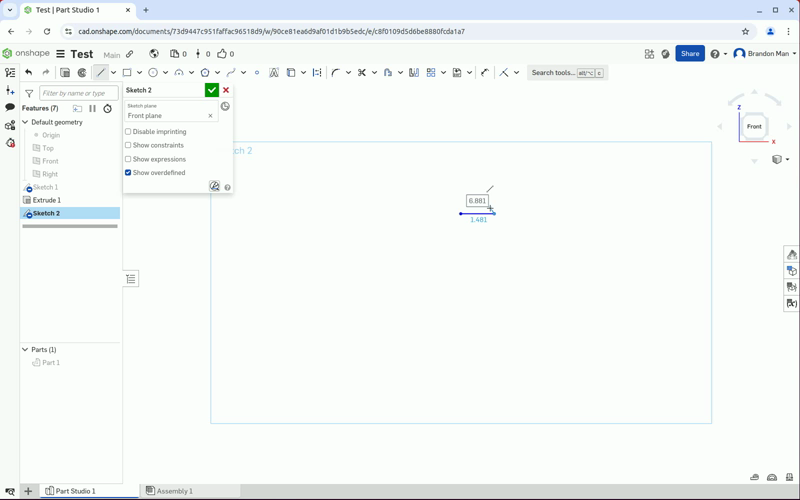
key_down(shift)
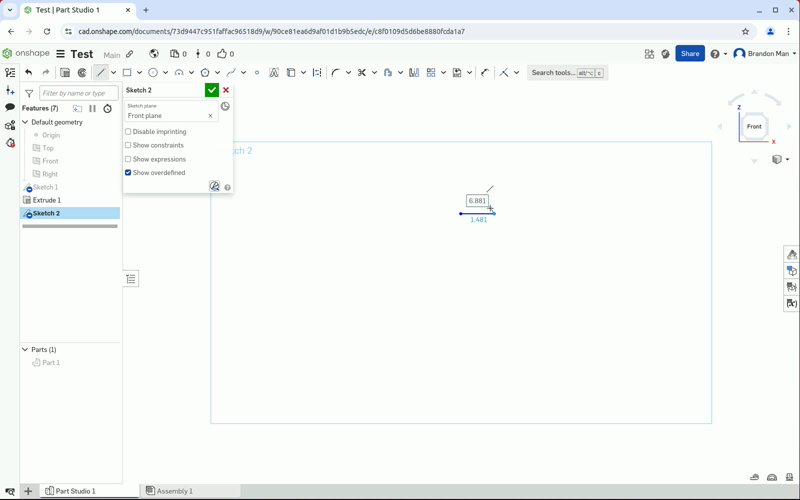
mouse_move(520, 207)
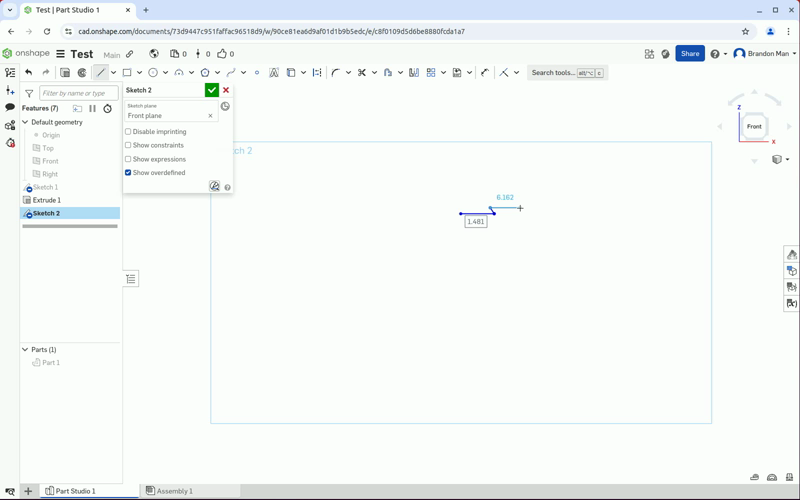
mouse_move(475, 188)
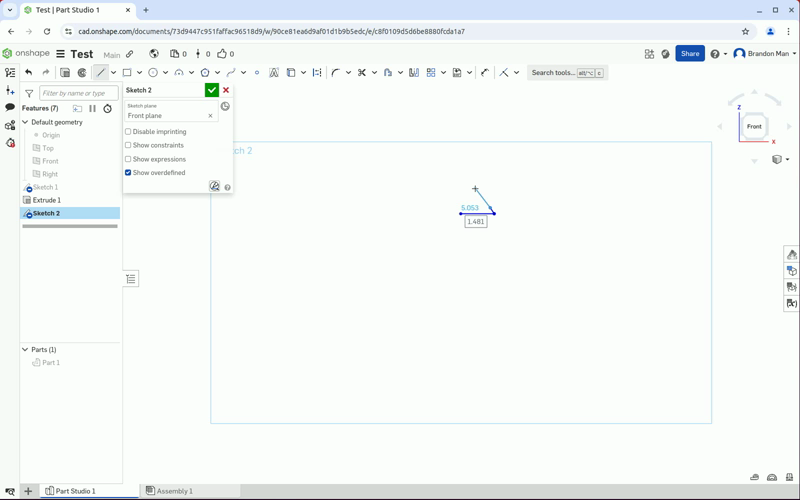
click(475, 188)
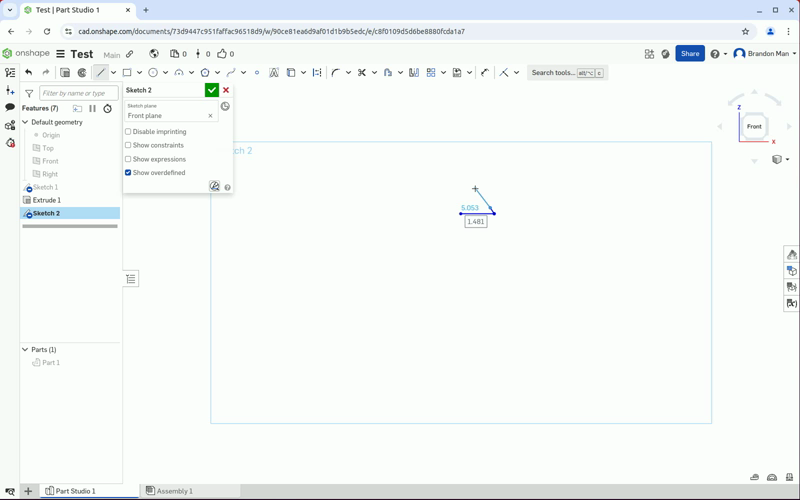
key_up(shift)
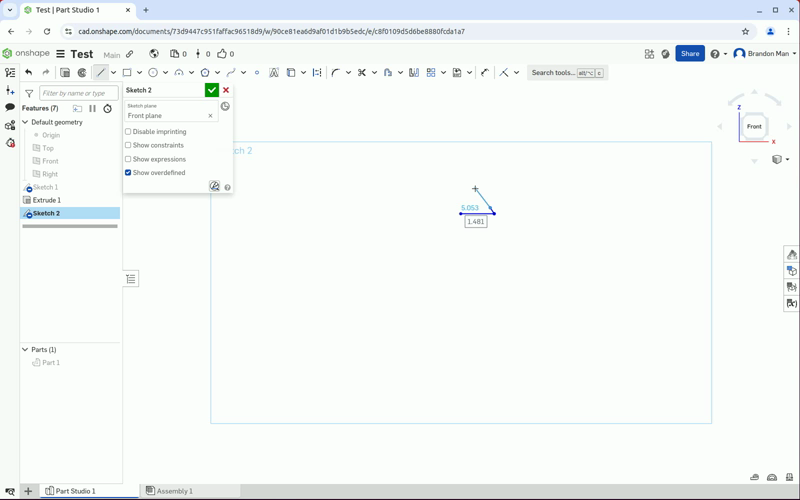
key_down(shift)
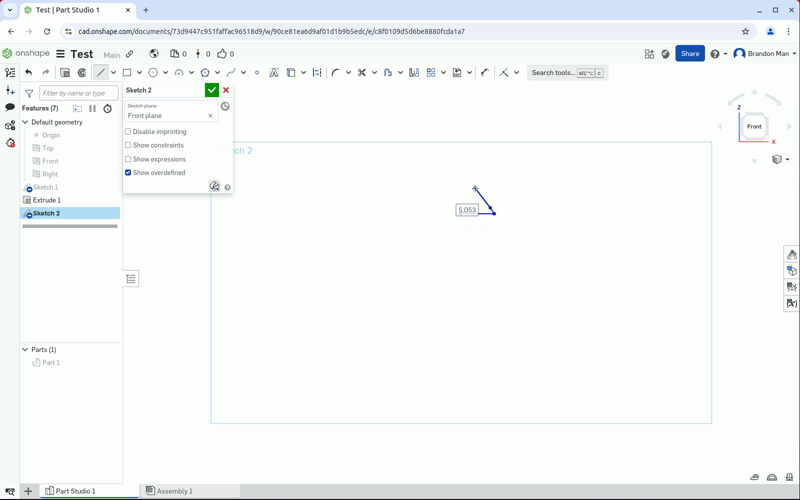
mouse_move(505, 188)
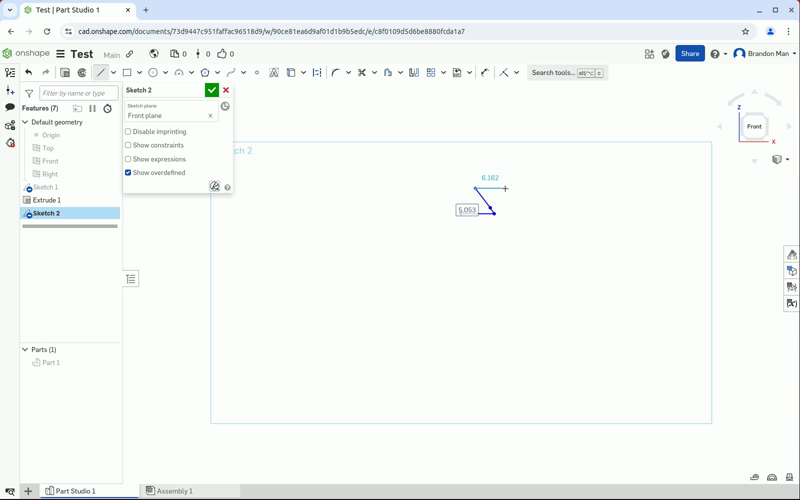
mouse_move(460, 188)
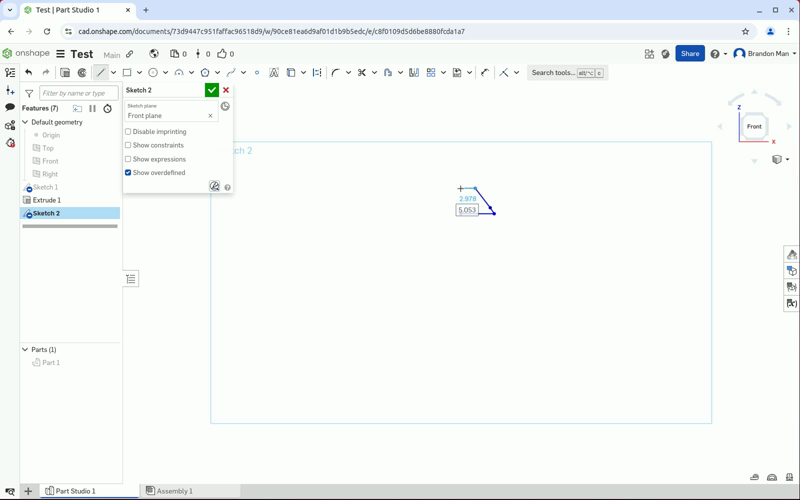
click(460, 188)
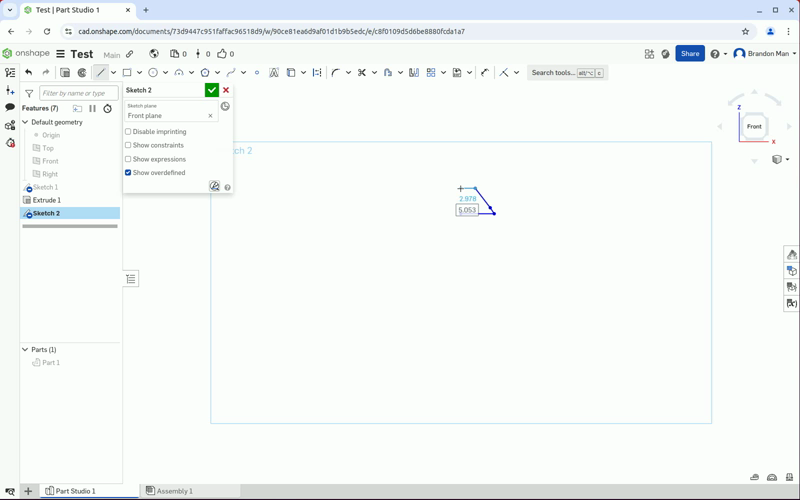
key_up(shift)
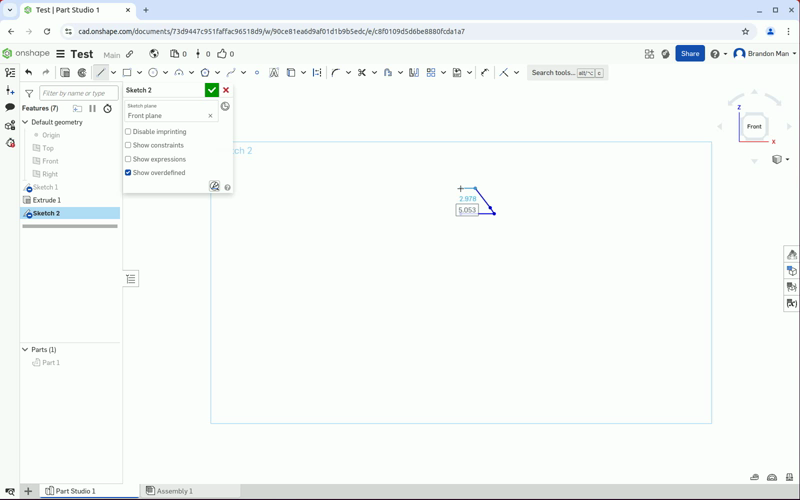
mouse_move(490, 188)
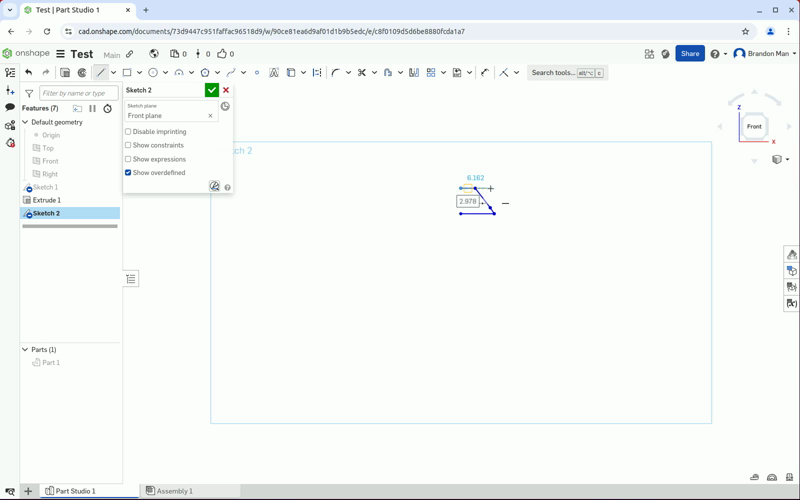
key_down(shift)
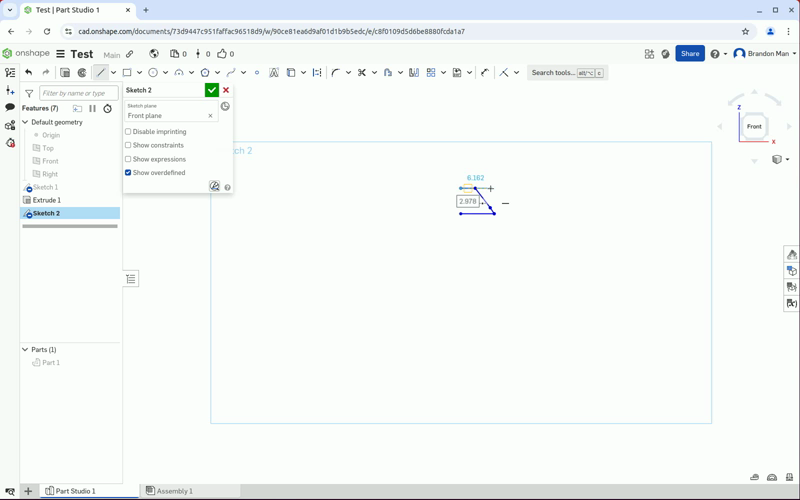
mouse_move(460, 213)
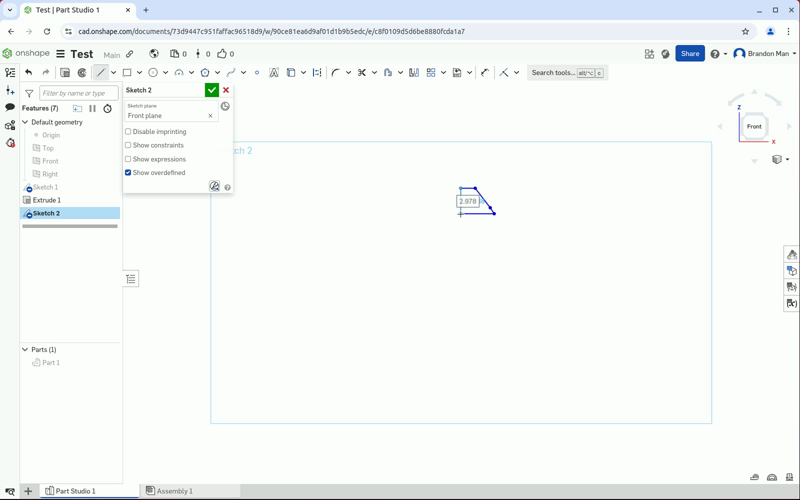
key_up(shift)
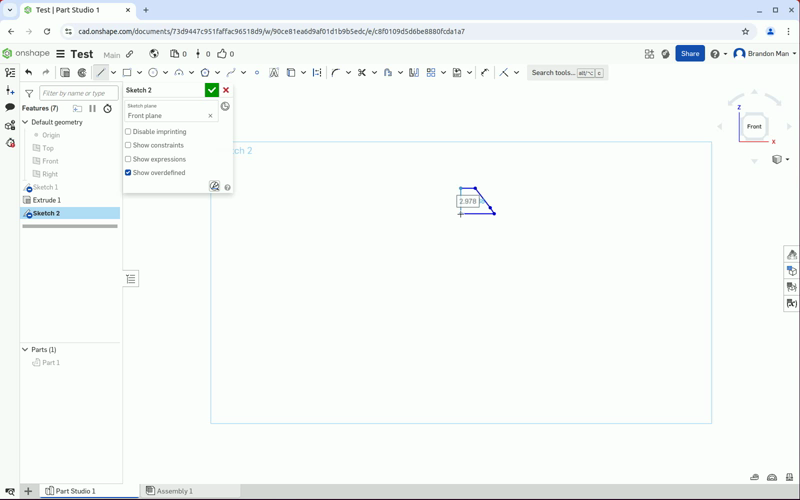
click(460, 213)
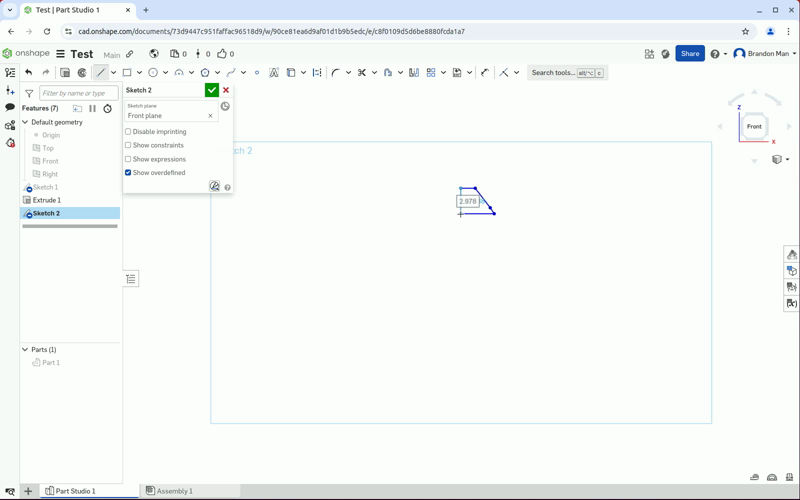
key(esc)
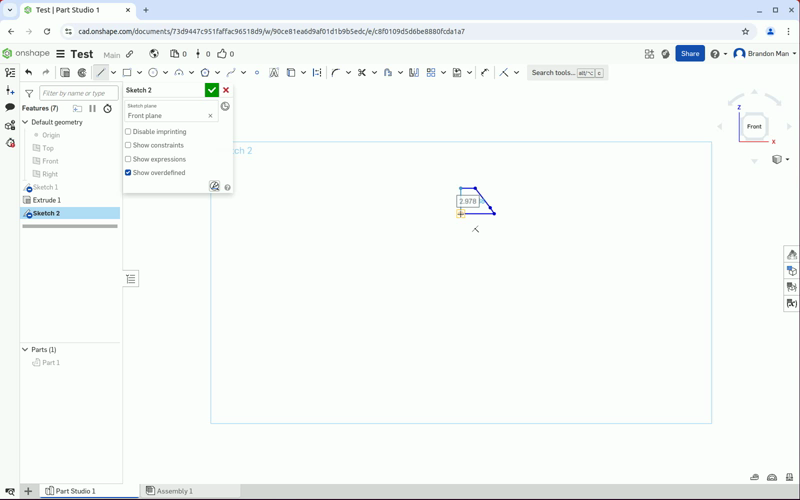
mouse_move(463, 198)
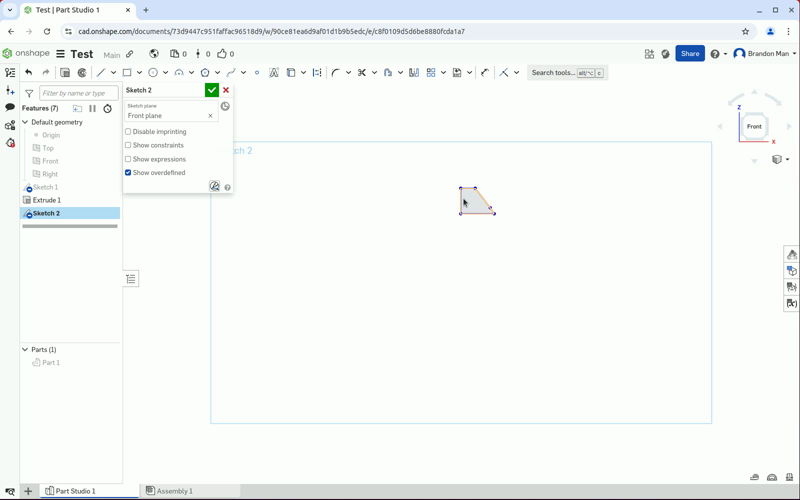
scroll(6)
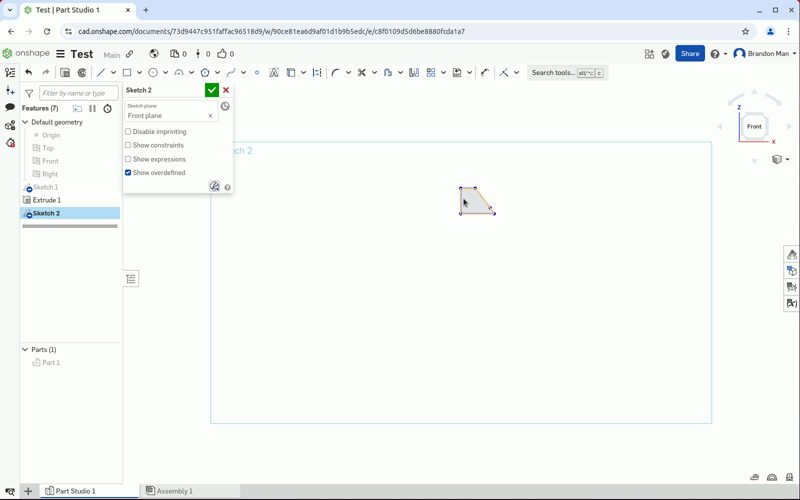
scroll(6)
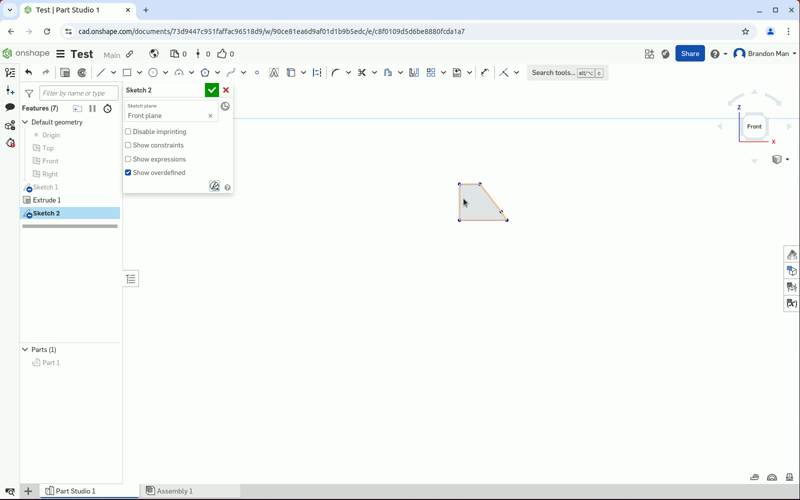
scroll(6)
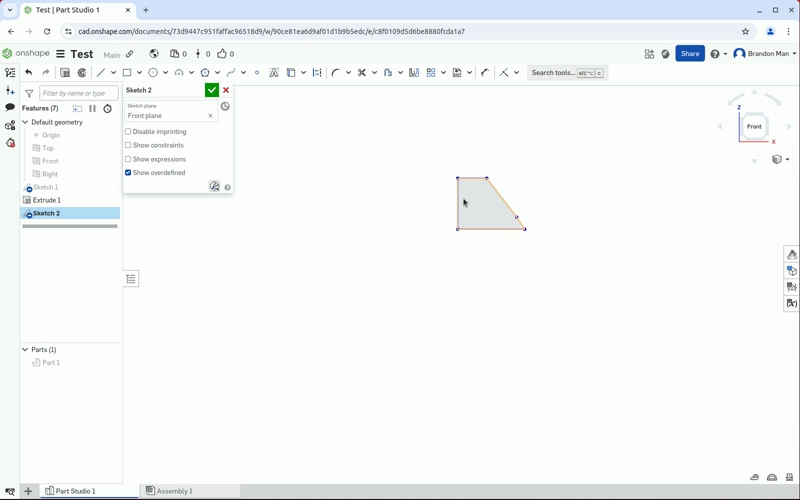
scroll(6)
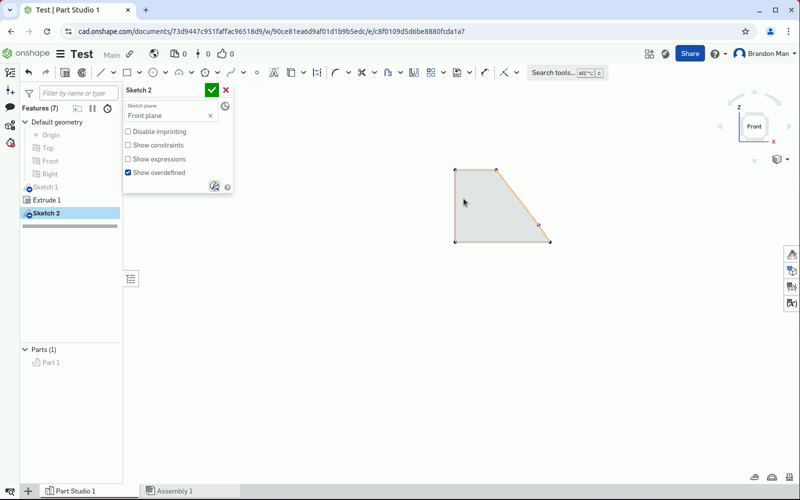
scroll(6)
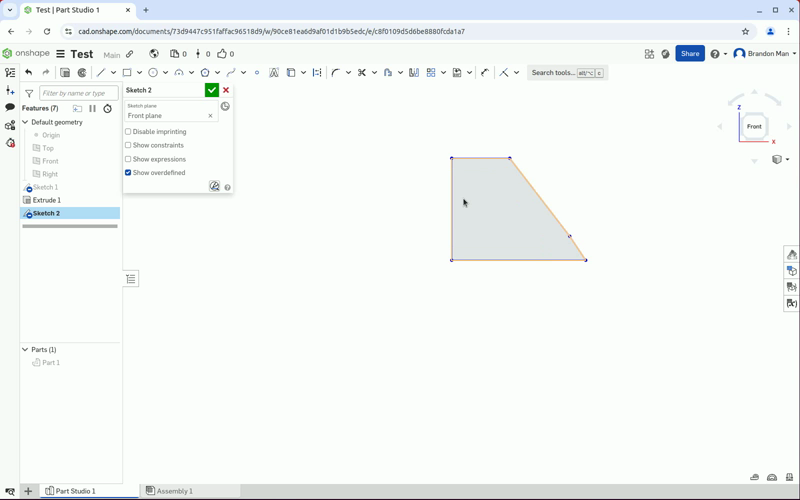
scroll(6)
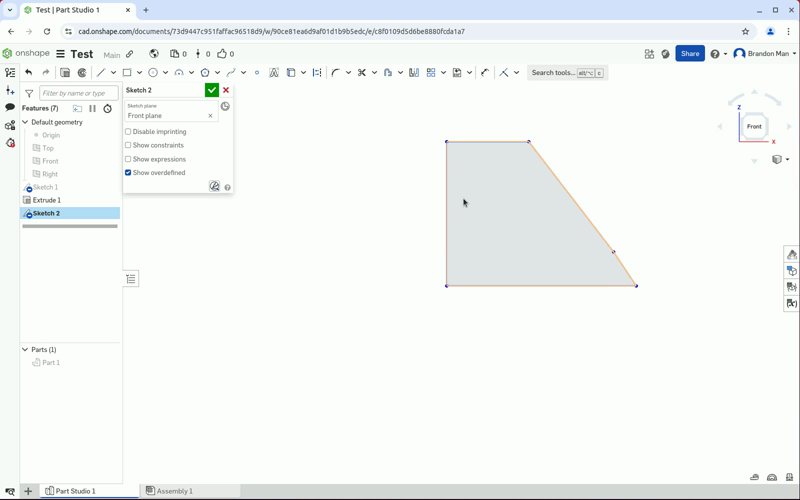
scroll(6)
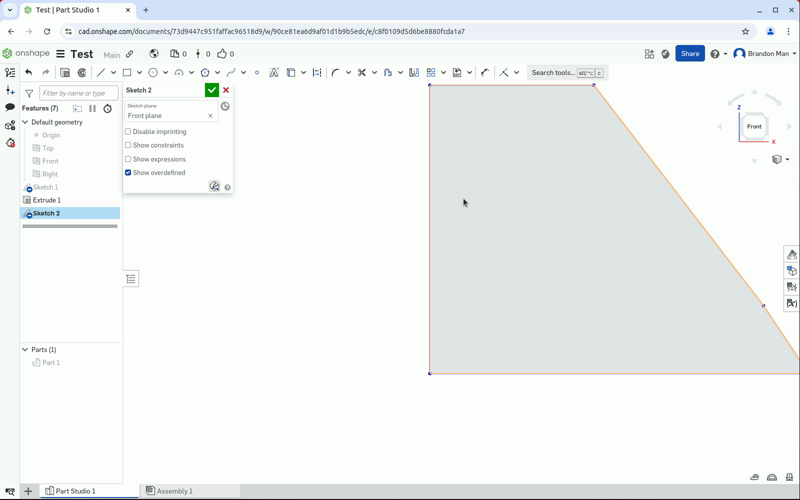
click(463, 198)
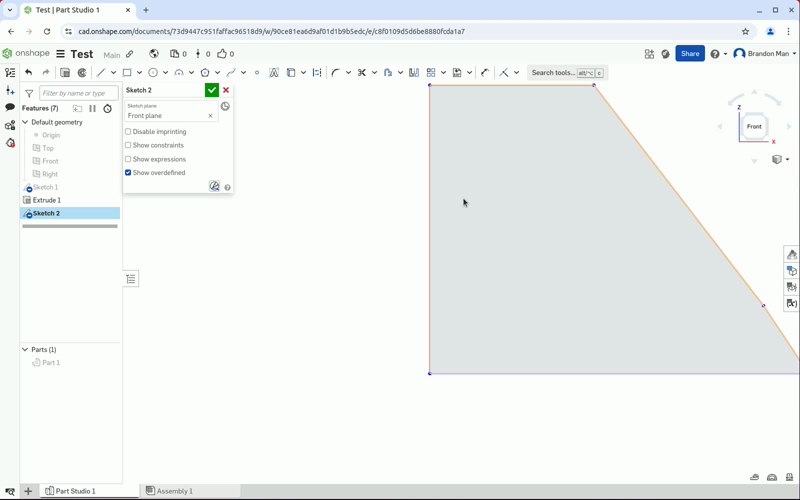
scroll(-6)
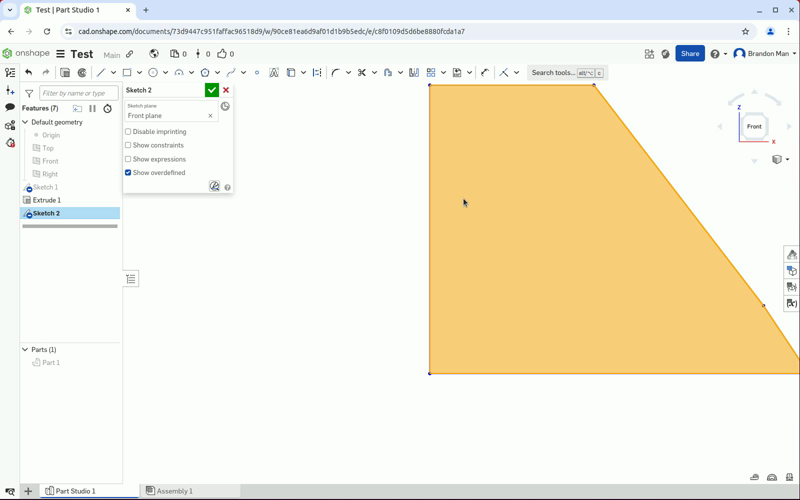
scroll(-6)
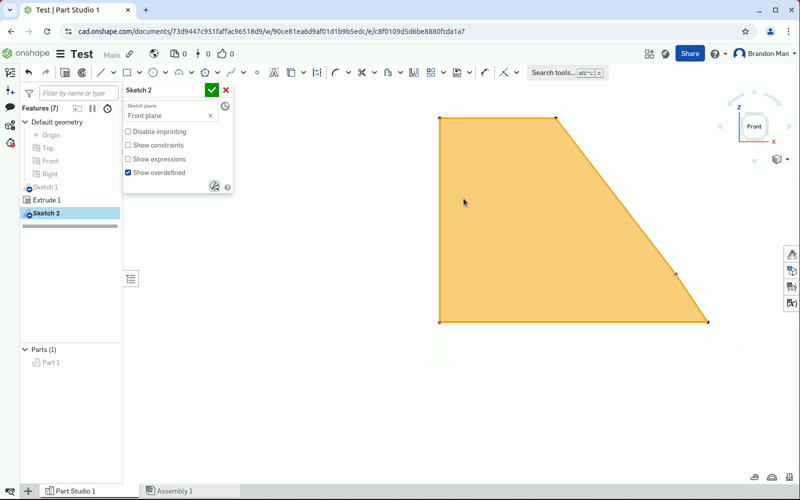
scroll(-6)
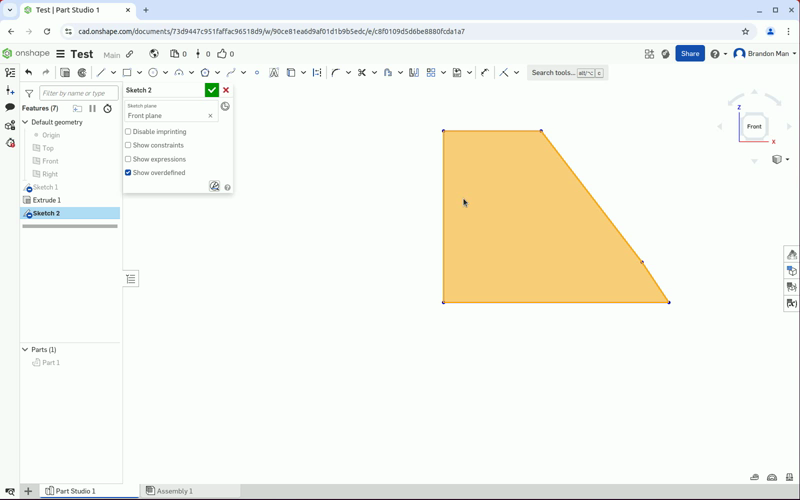
scroll(-6)
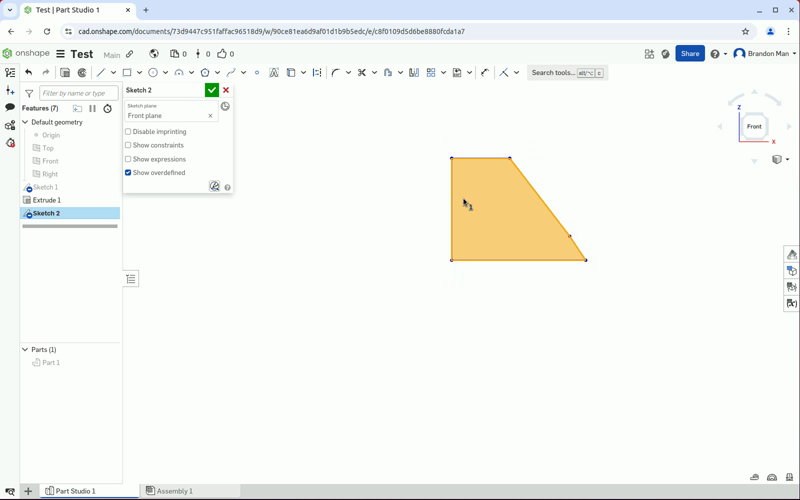
scroll(-6)
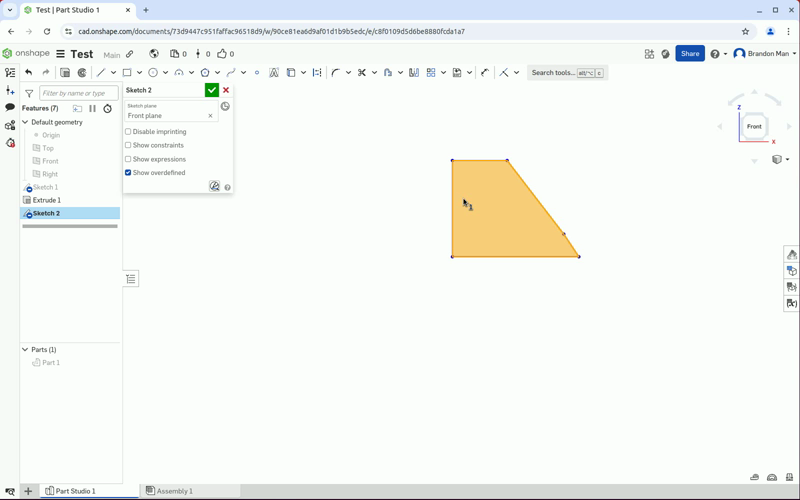
scroll(-6)
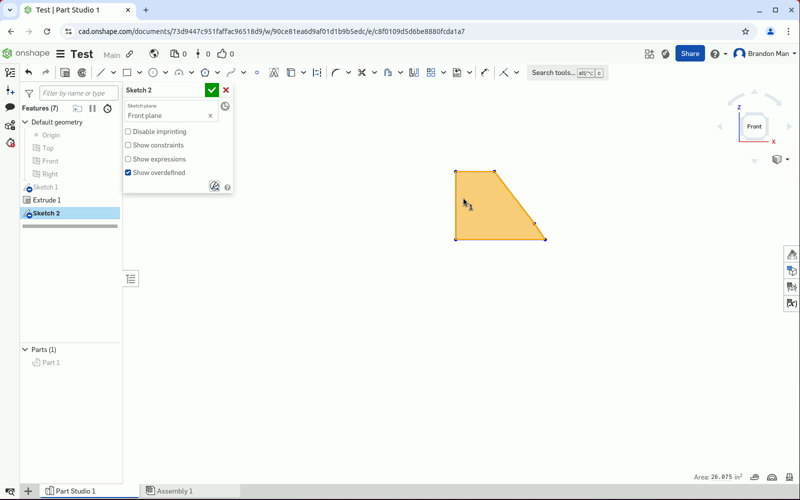
scroll(-6)
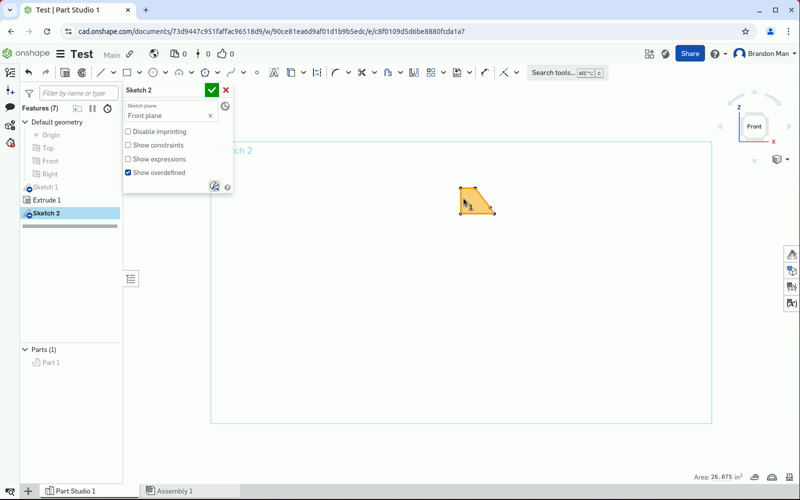
mouse_move(73, 352)
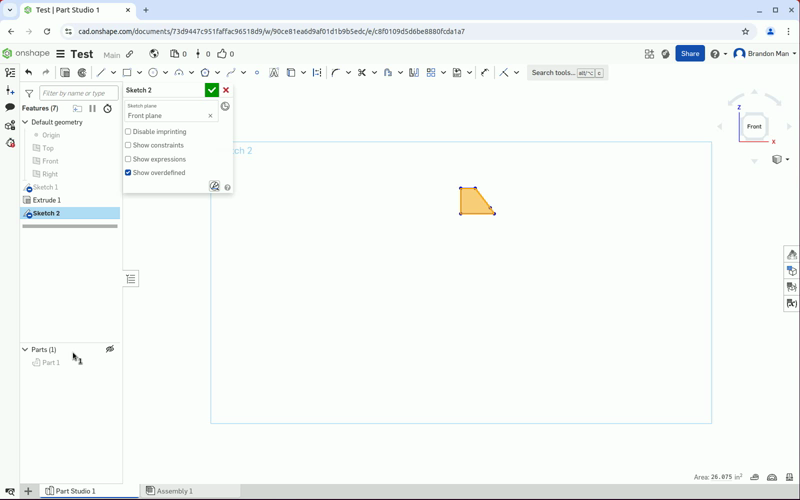
key(shift+y)
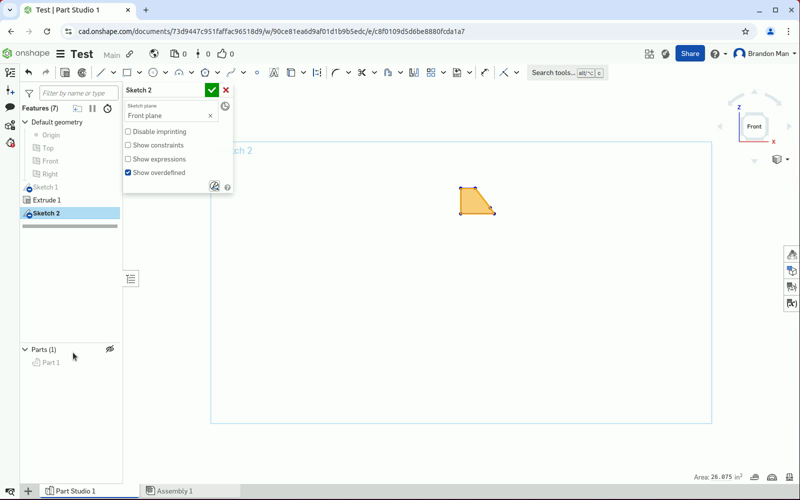
key(shift+e)
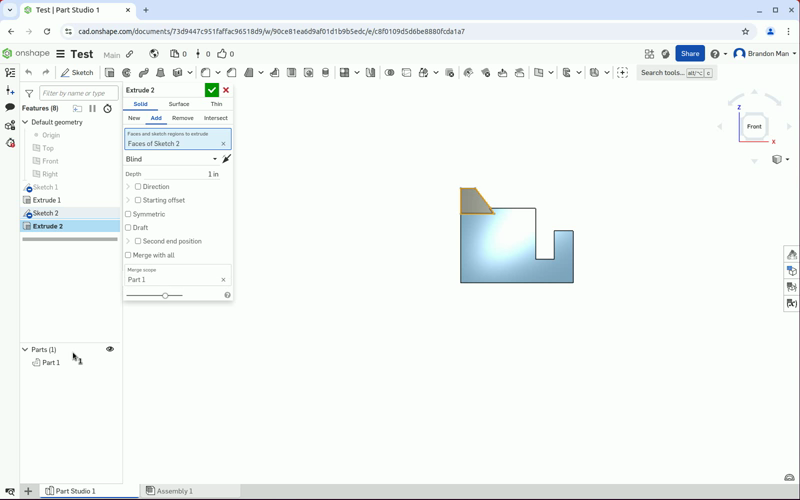
mouse_move(143, 106)
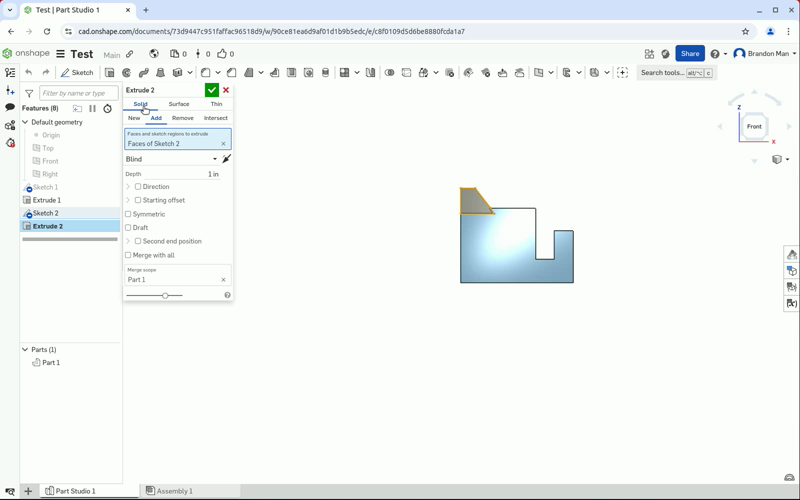
click(143, 106)
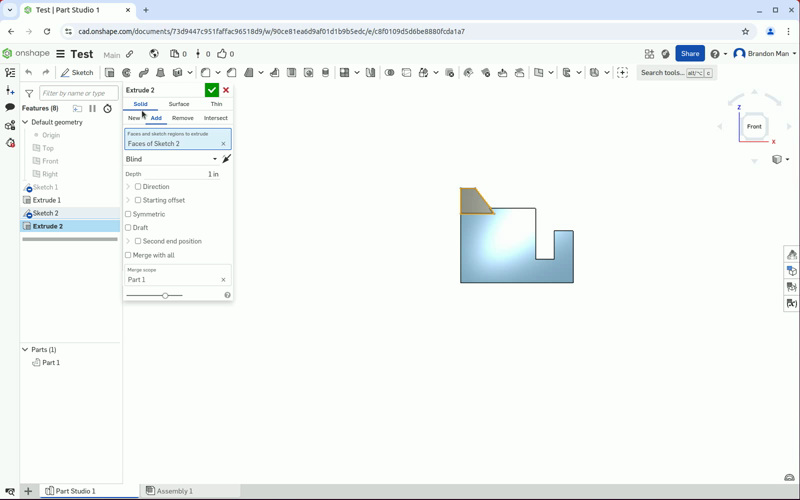
mouse_move(137, 120)
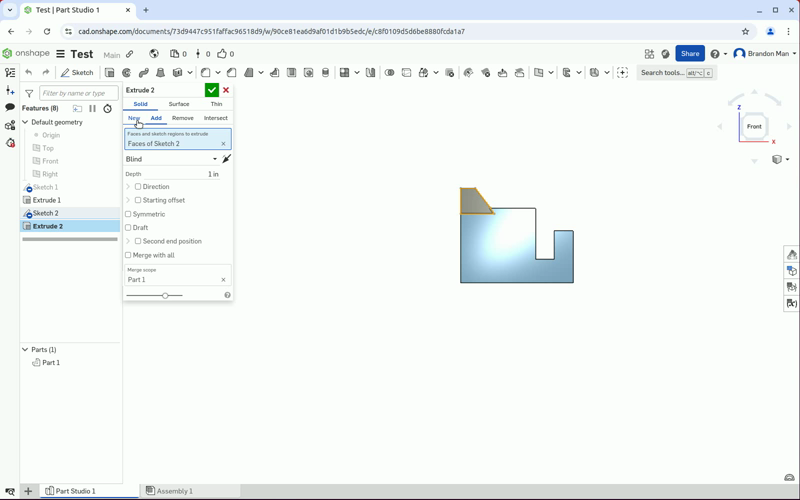
click(137, 120)
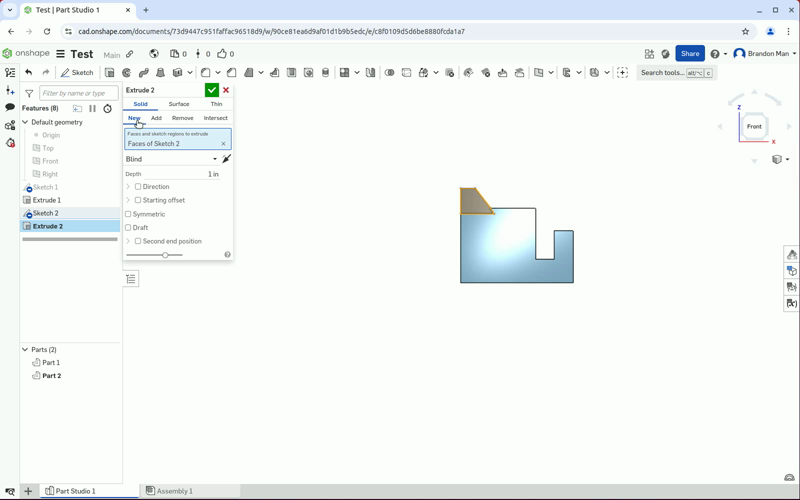
key(tab, 4)
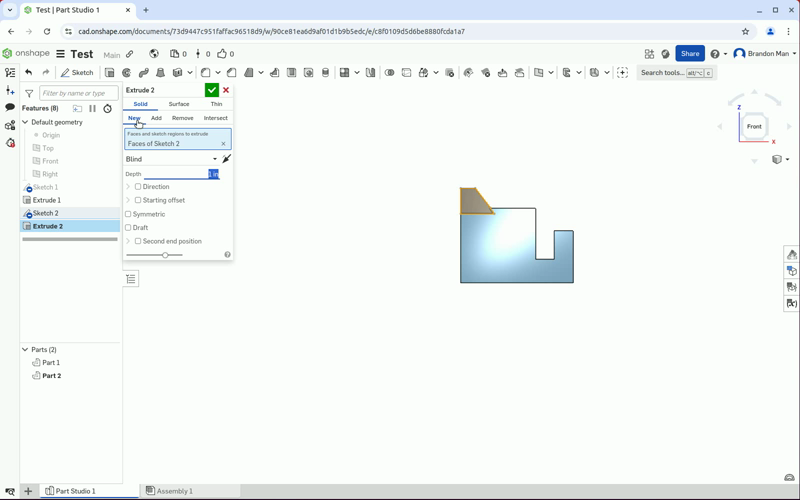
text(11.554)
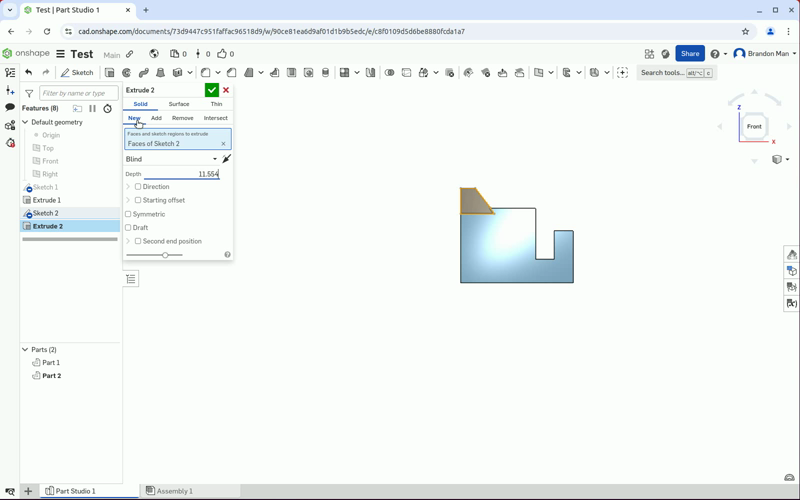
key(enter)
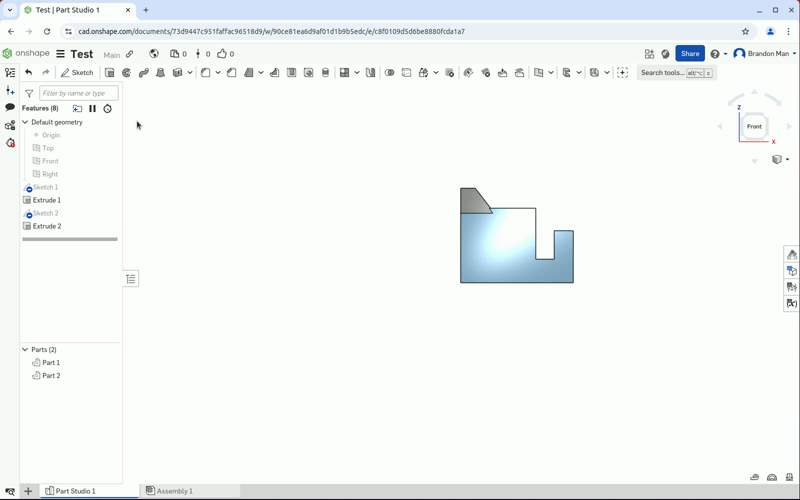
key(shift+h)
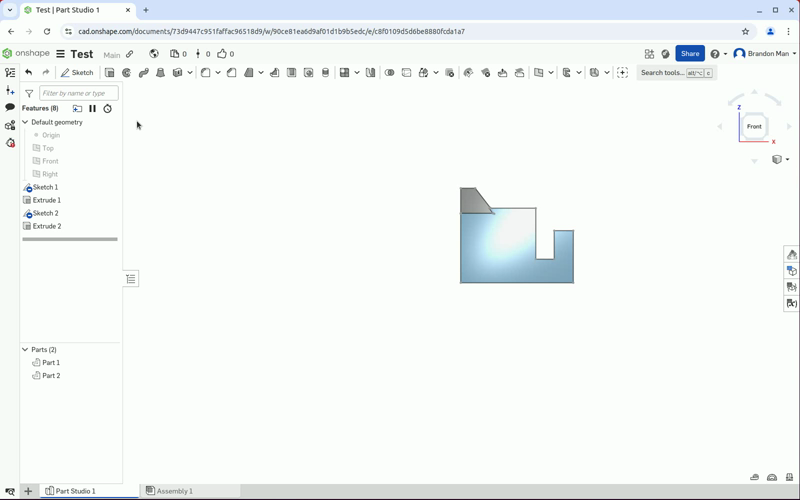
key(shift+h)
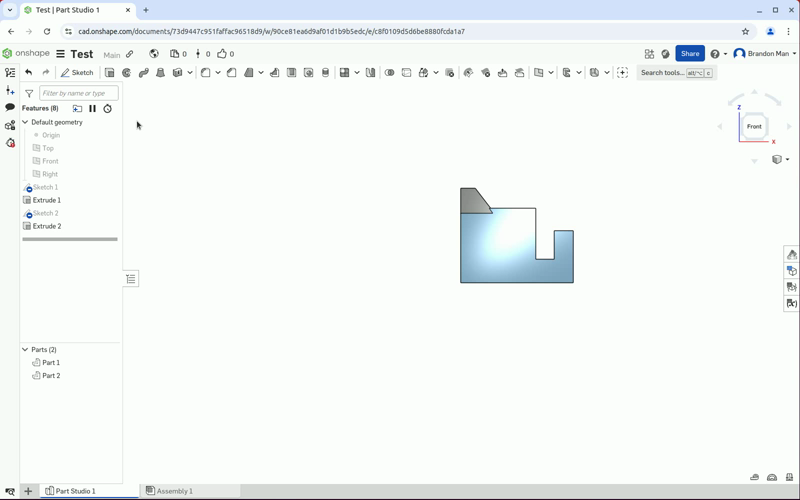
mouse_move(73, 189)
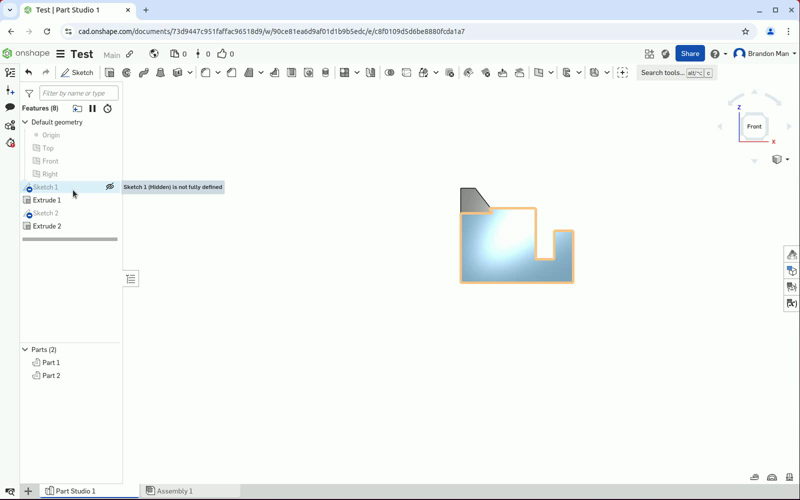
click(73, 189)
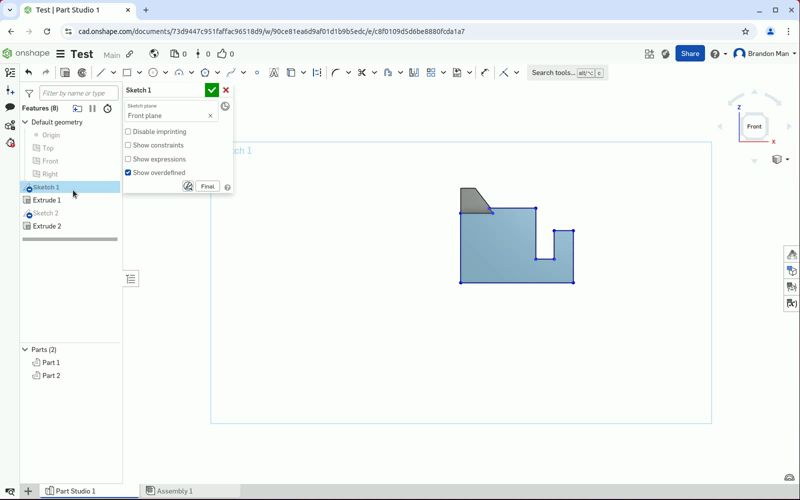
mouse_move(229, 92)
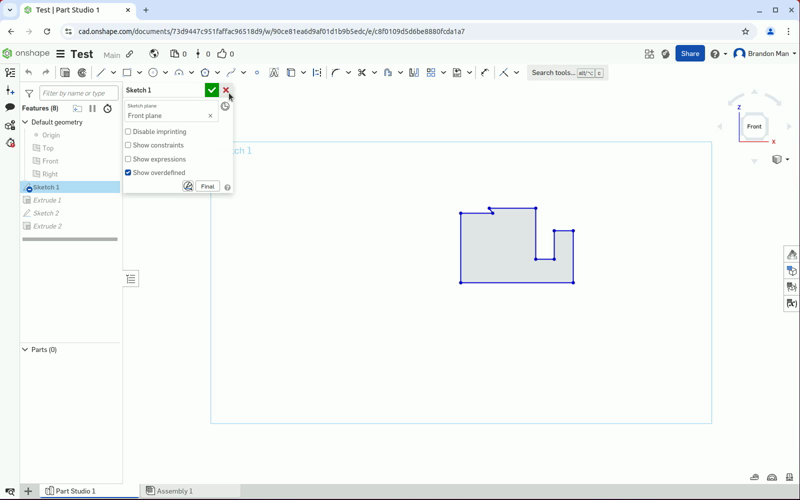
click(229, 92)
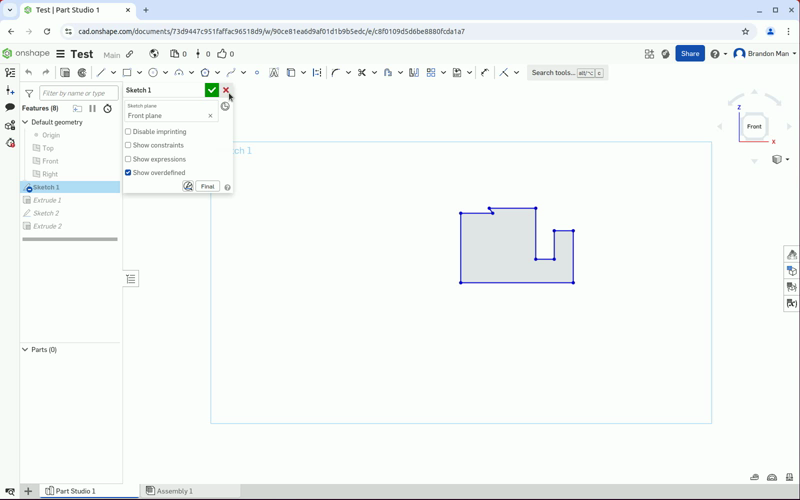
key(shift+s)
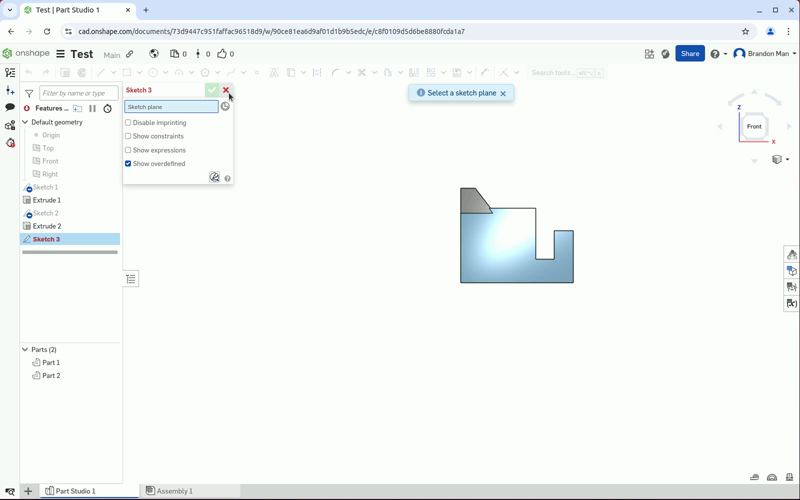
mouse_move(73, 163)
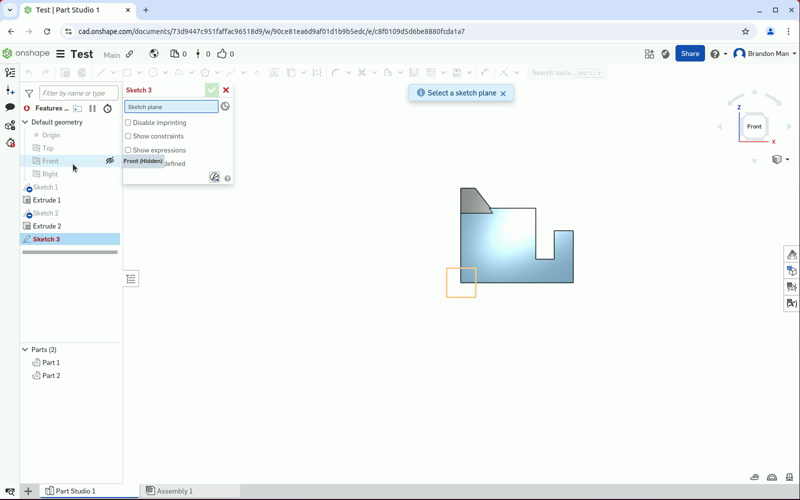
click(73, 163)
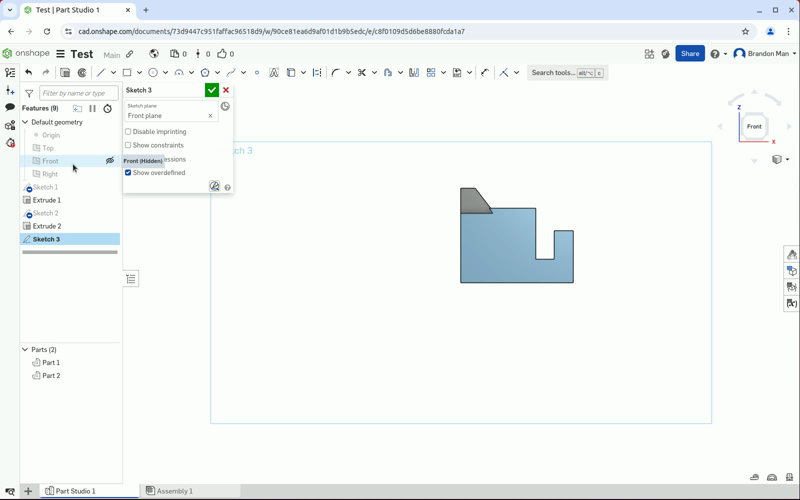
mouse_move(73, 352)
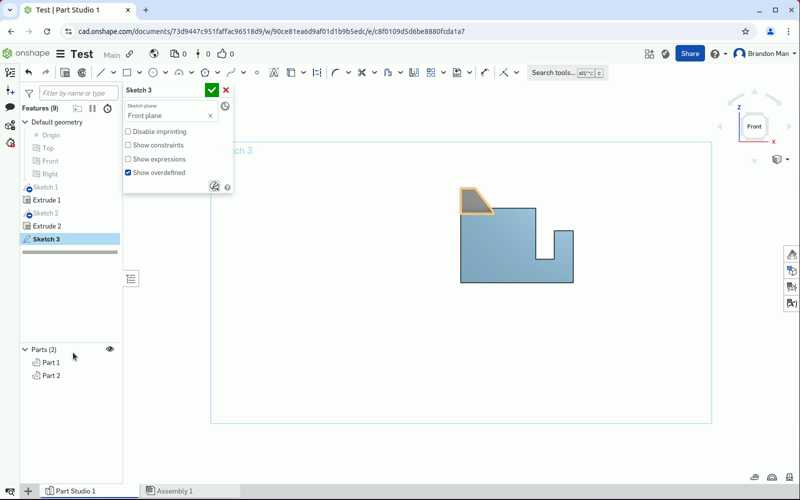
key(y)
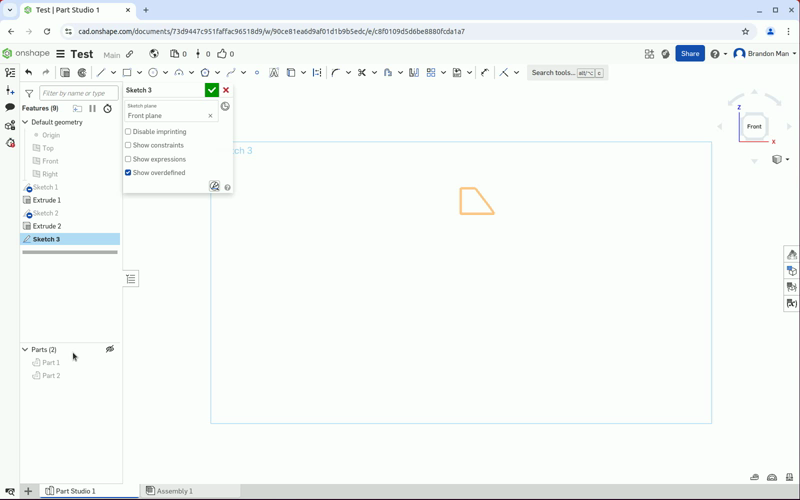
key(l)
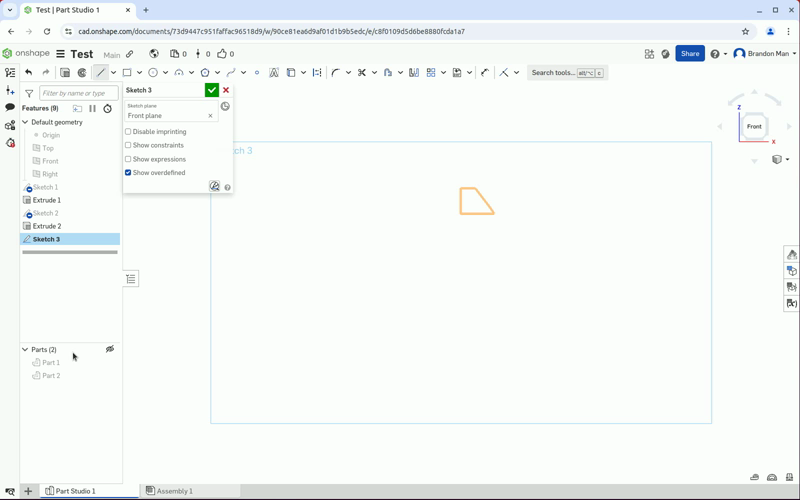
key_down(shift)
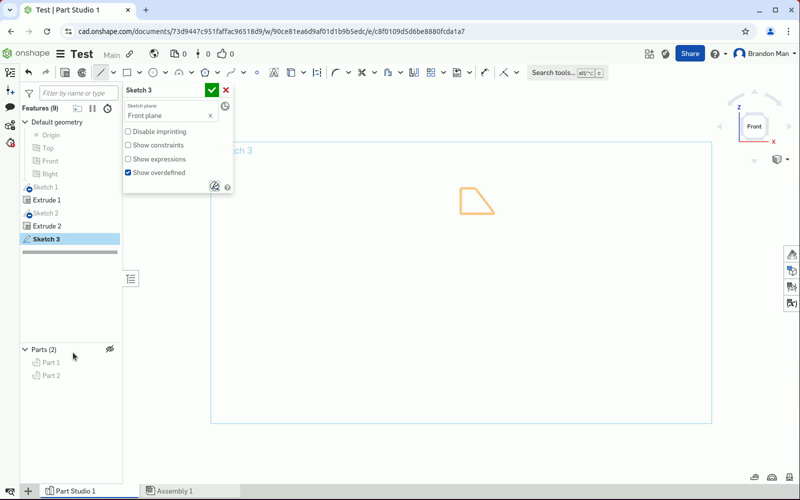
mouse_move(460, 189)
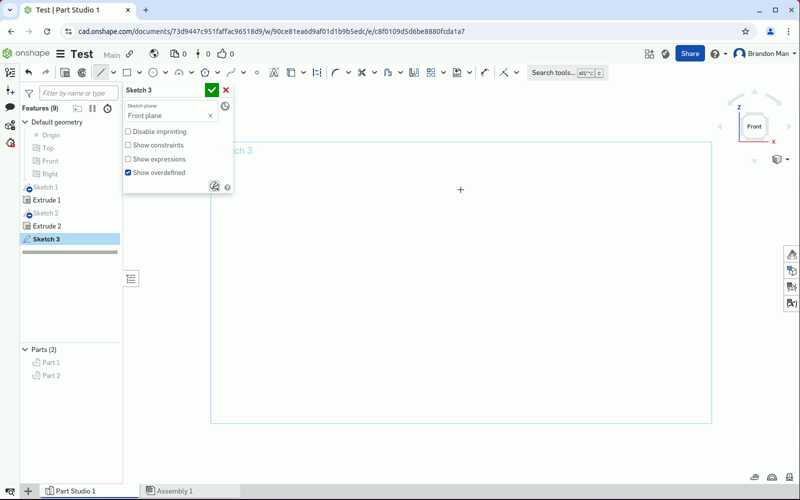
click(460, 189)
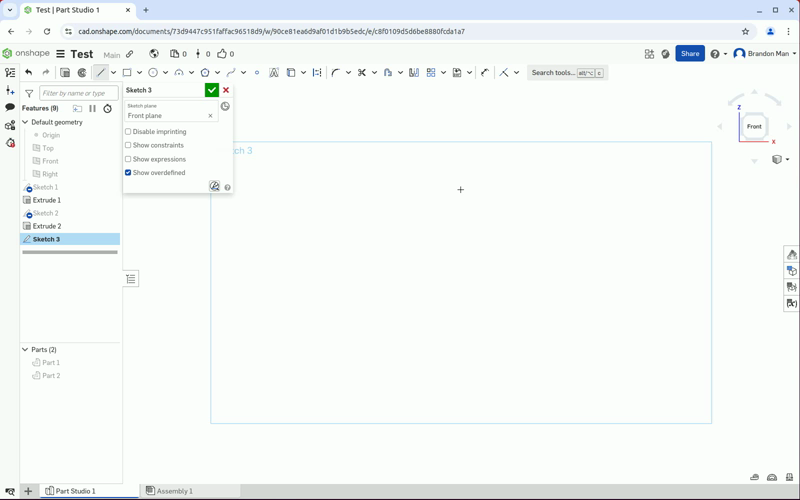
key_up(shift)
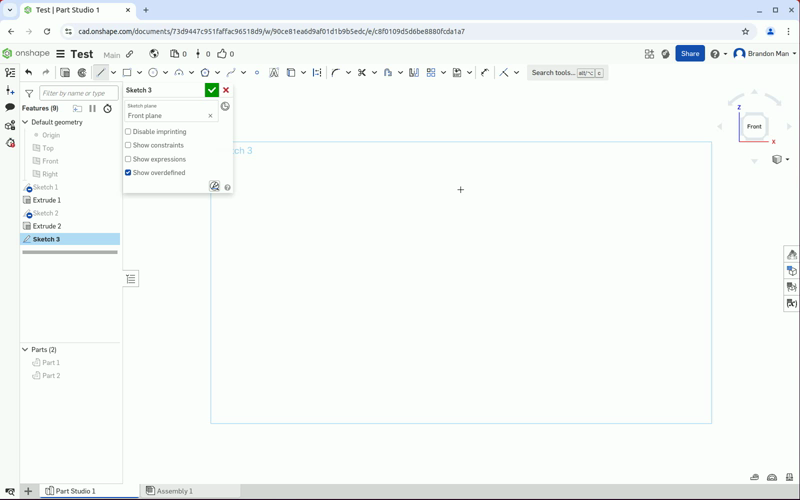
key_down(shift)
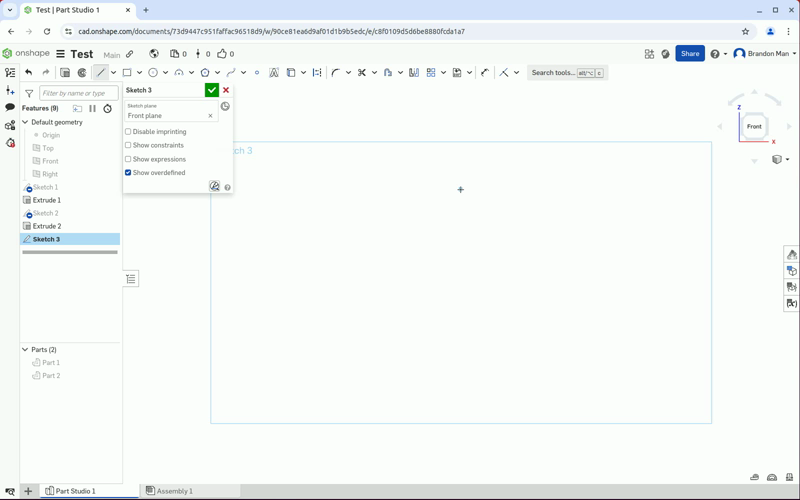
mouse_move(490, 189)
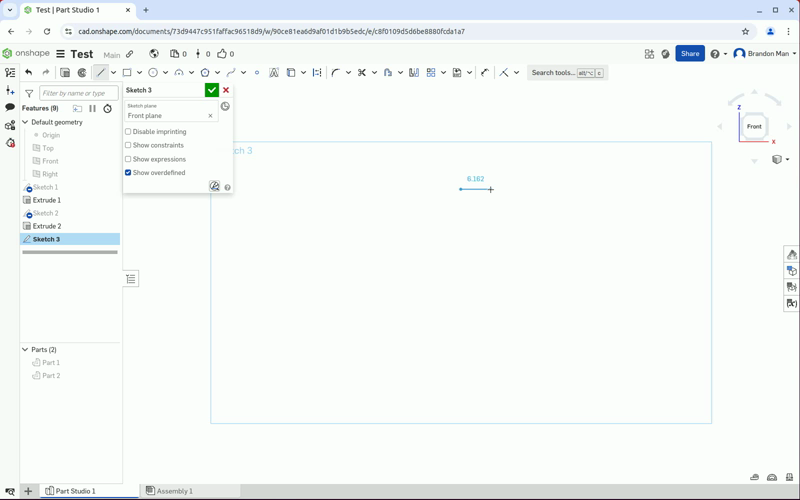
mouse_move(475, 189)
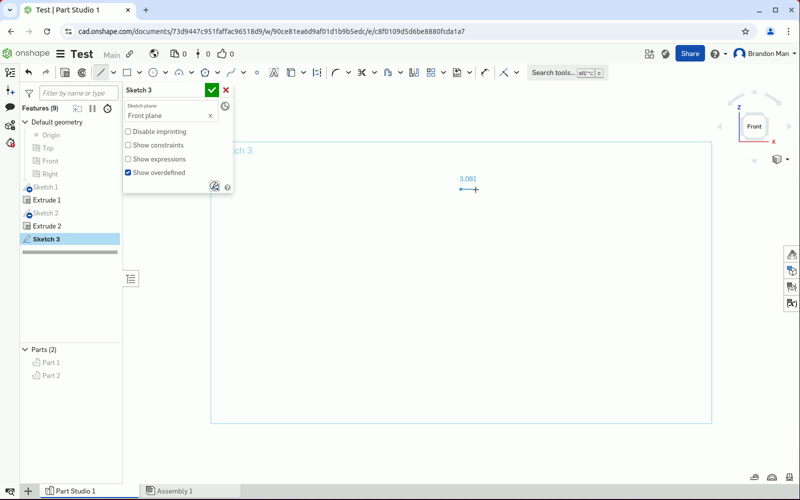
click(475, 189)
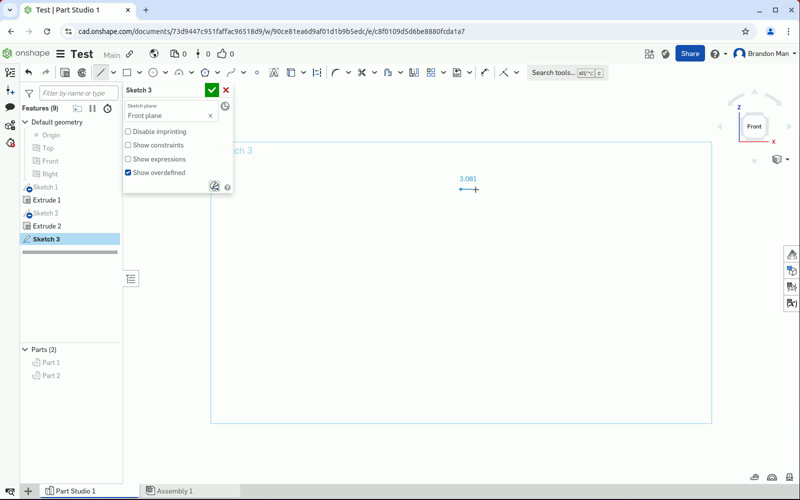
key_up(shift)
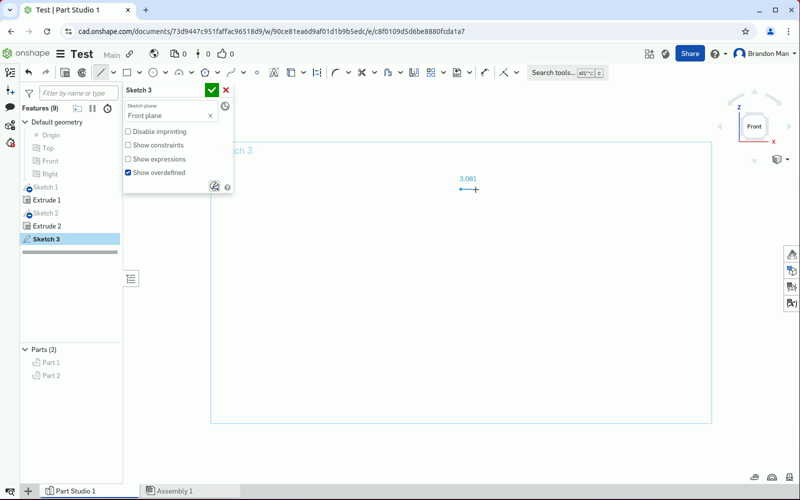
key_down(shift)
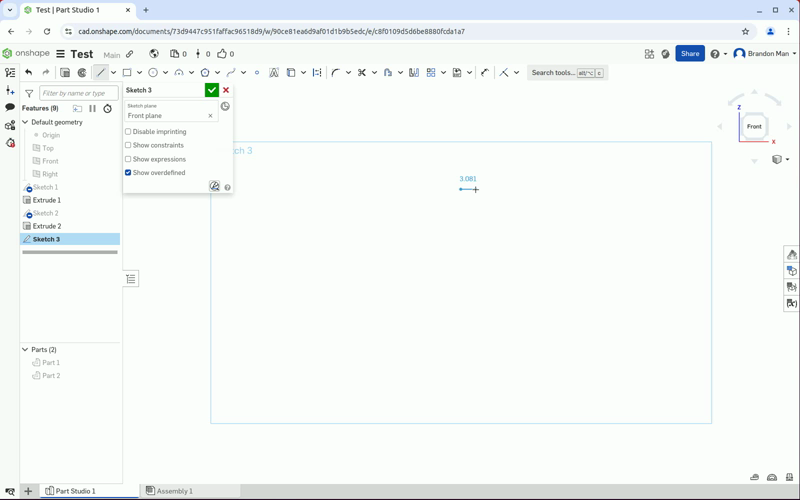
mouse_move(505, 189)
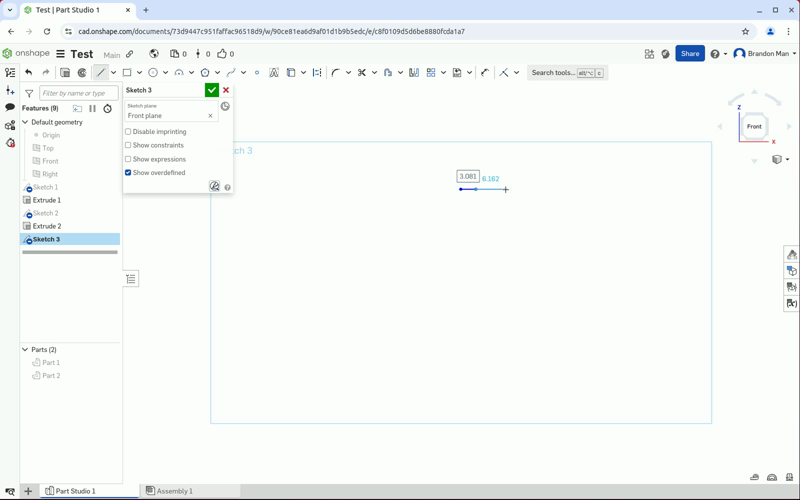
mouse_move(460, 169)
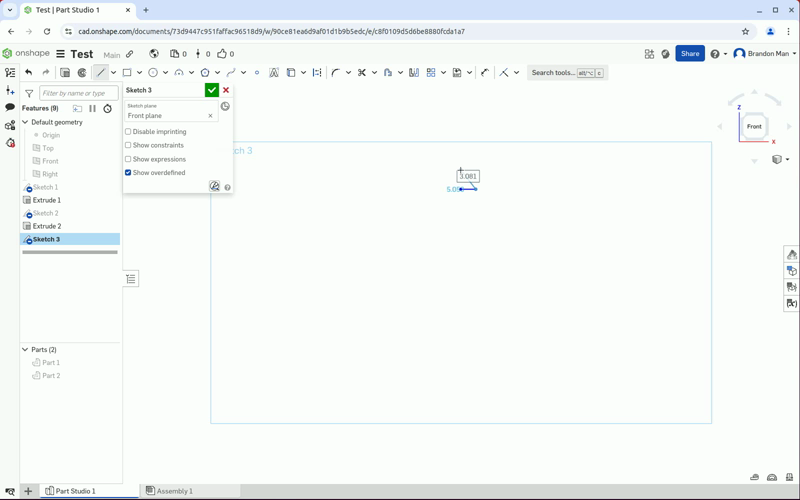
click(460, 169)
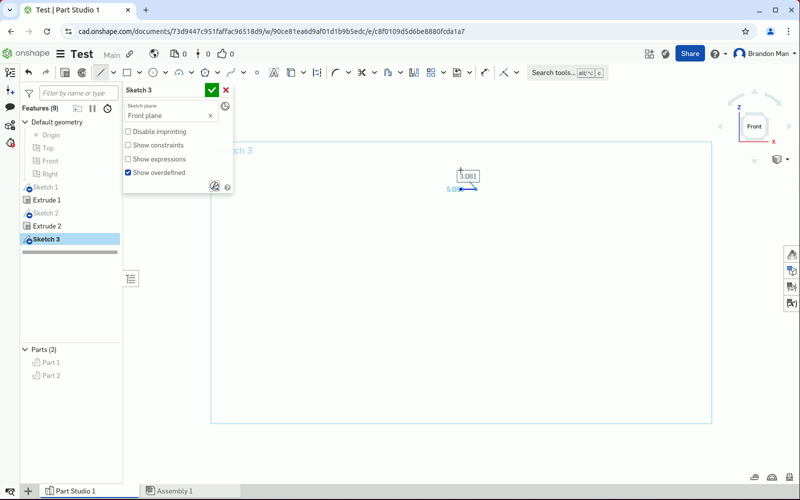
key_up(shift)
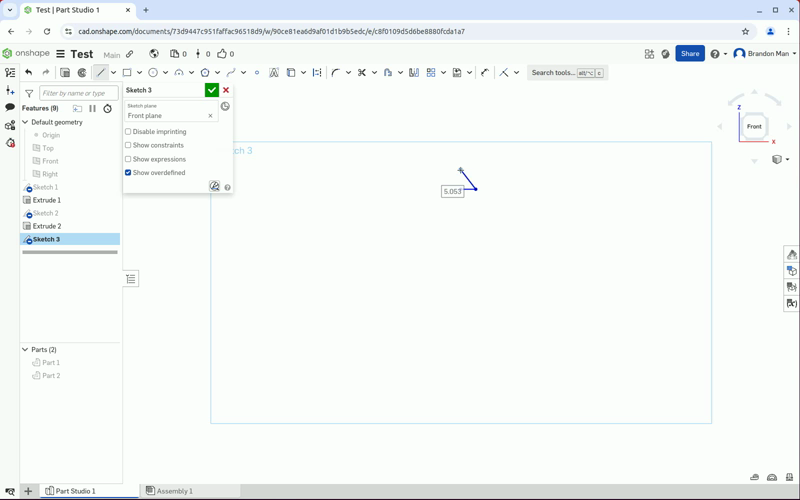
mouse_move(490, 169)
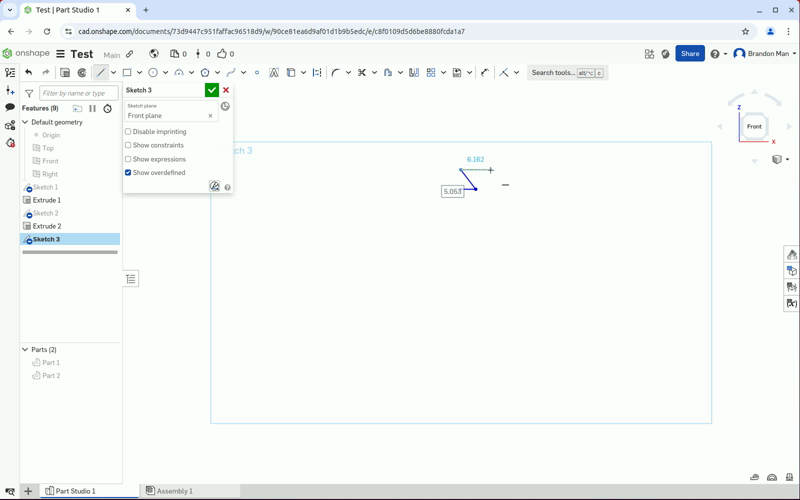
key_down(shift)
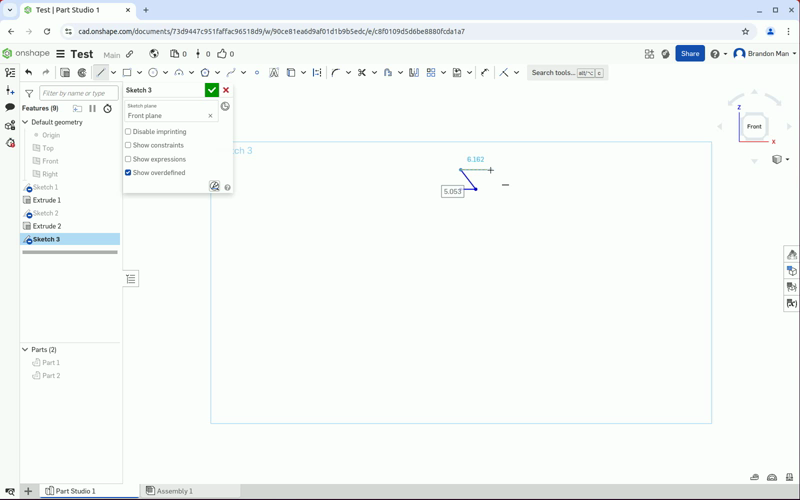
mouse_move(460, 189)
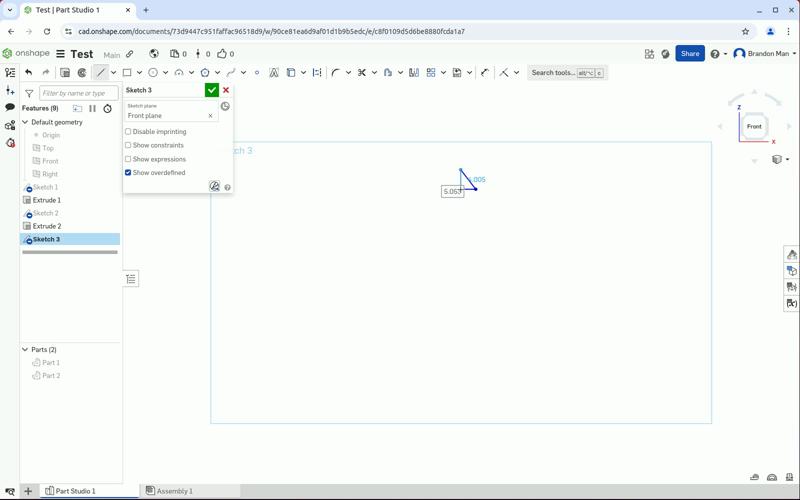
key_up(shift)
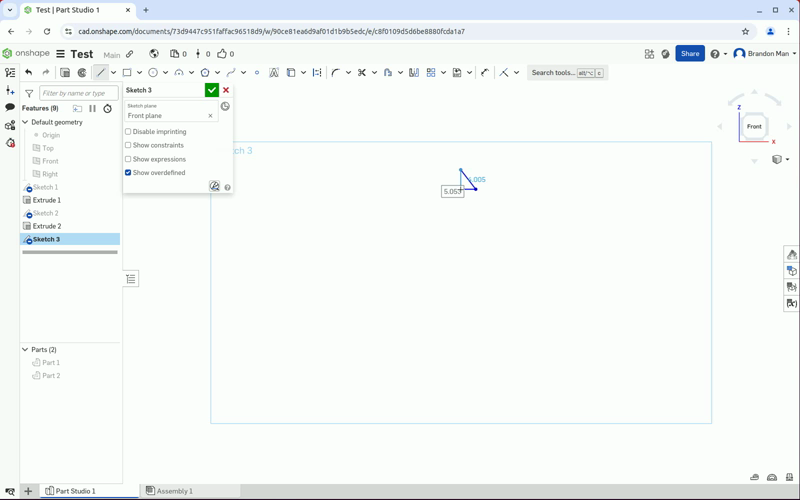
click(460, 189)
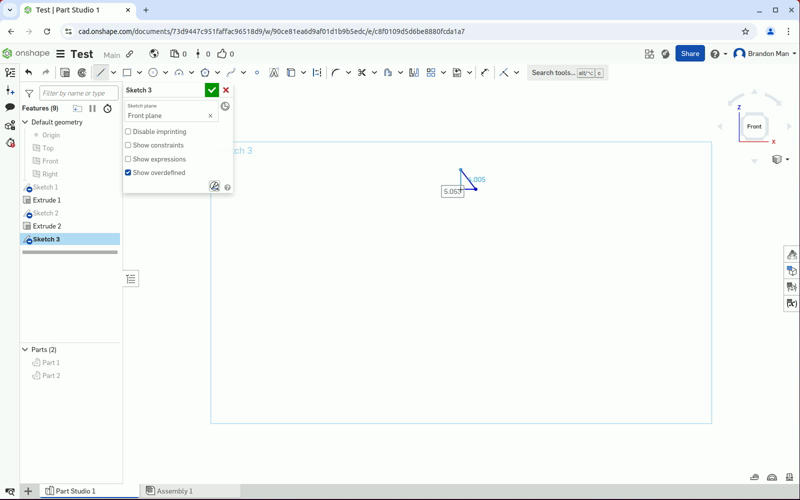
key(esc)
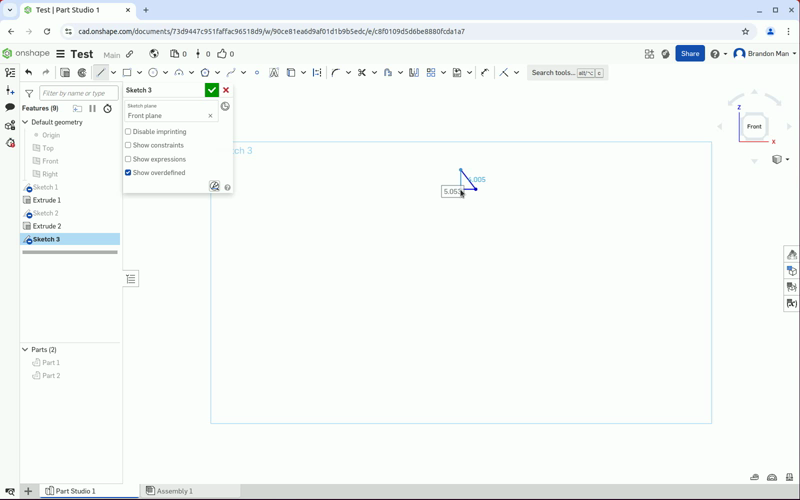
mouse_move(464, 187)
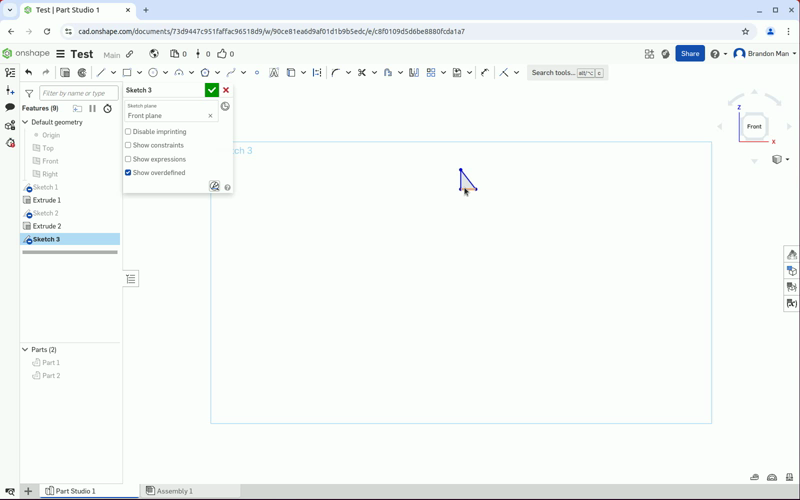
scroll(6)
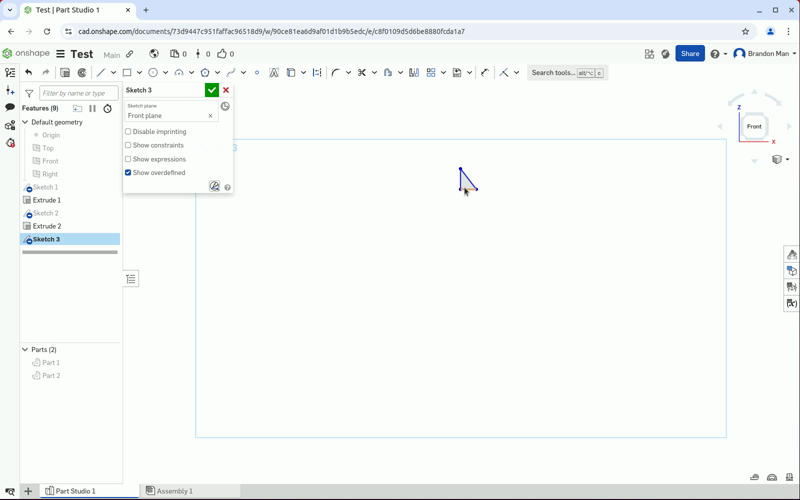
scroll(6)
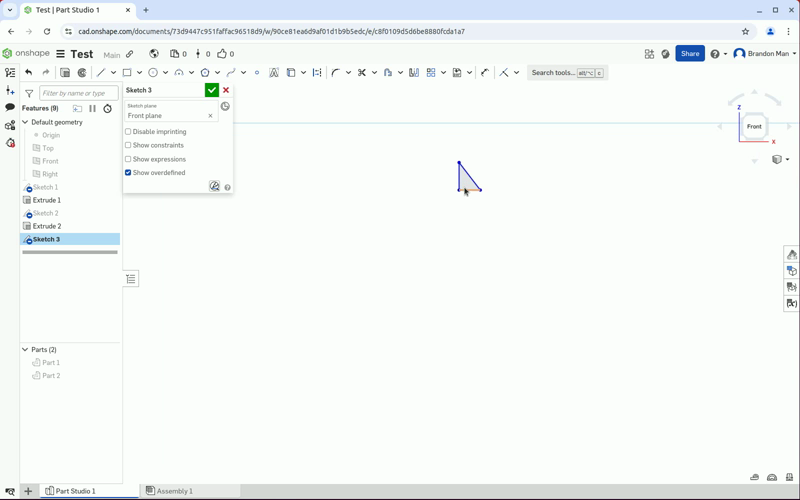
scroll(6)
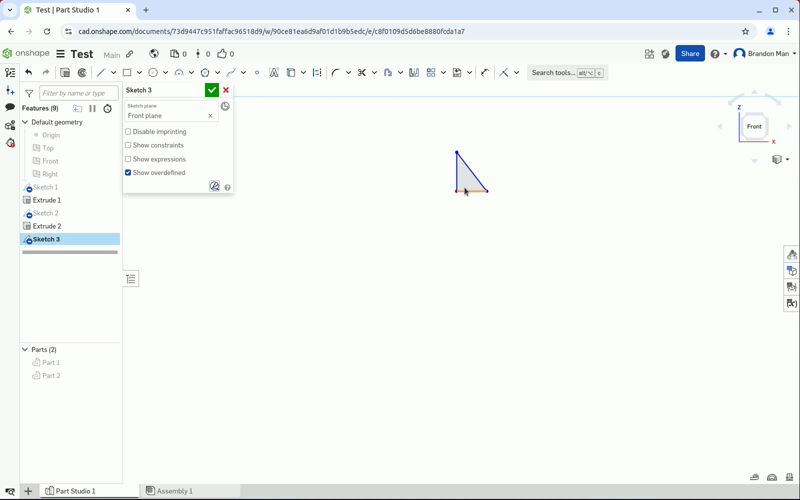
scroll(6)
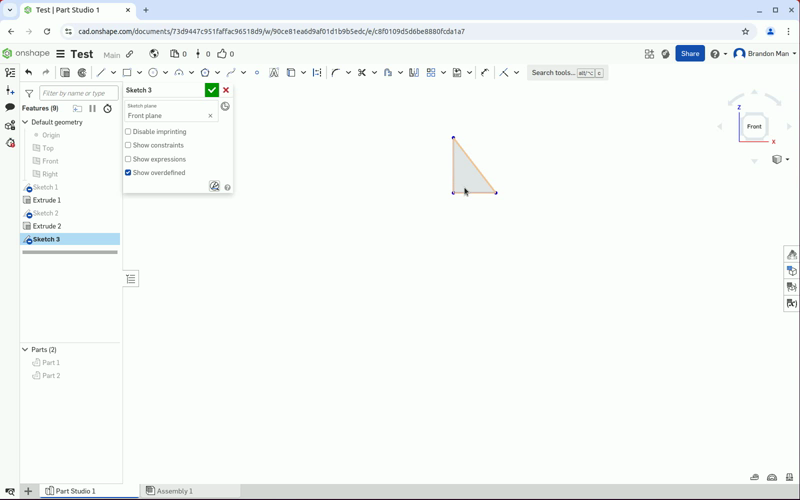
scroll(6)
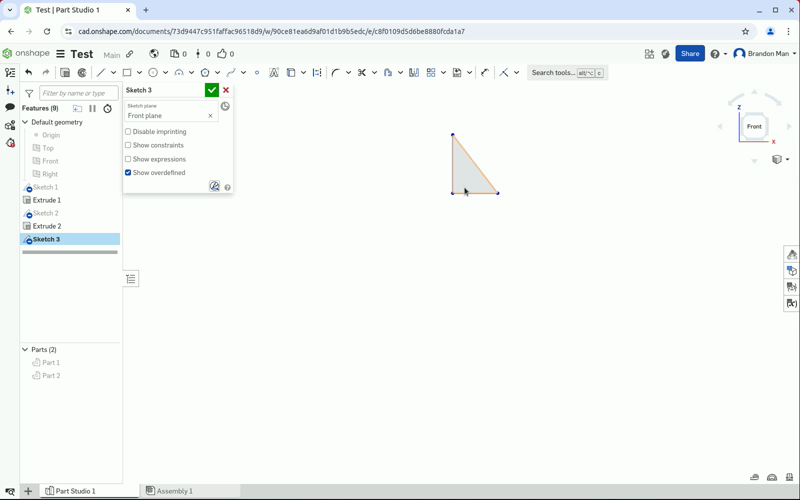
scroll(6)
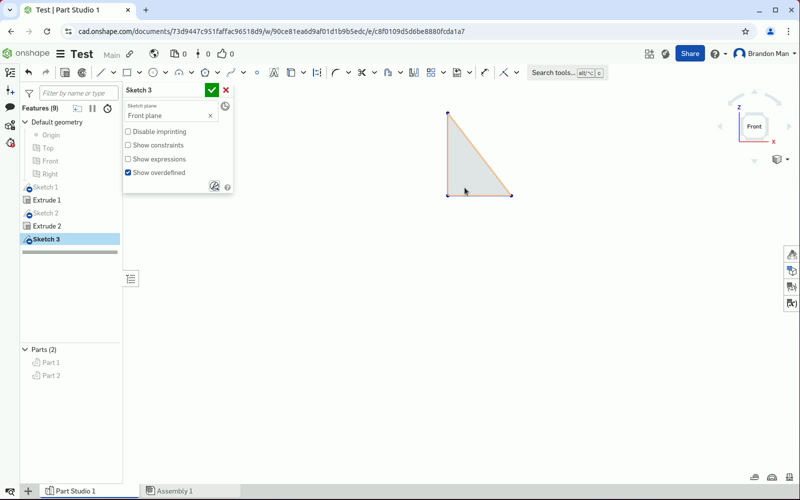
scroll(6)
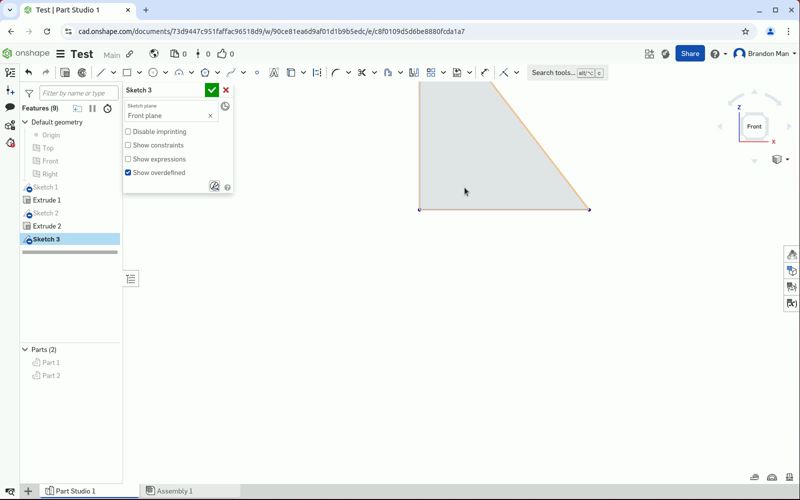
click(464, 187)
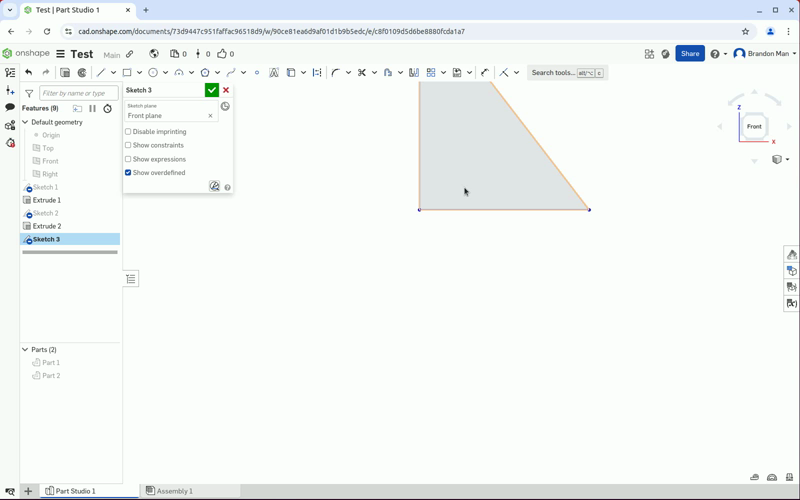
scroll(-6)
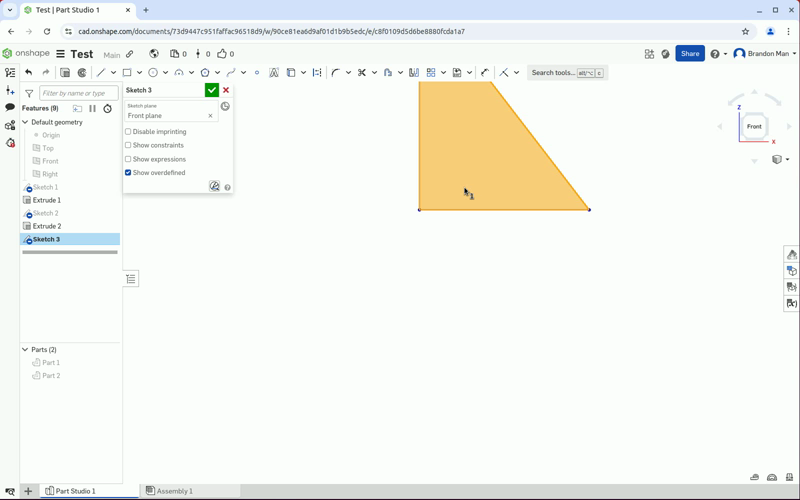
scroll(-6)
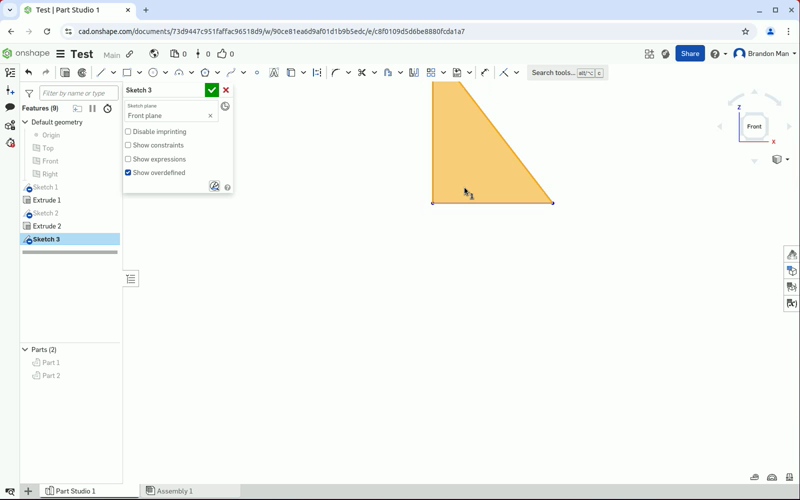
scroll(-6)
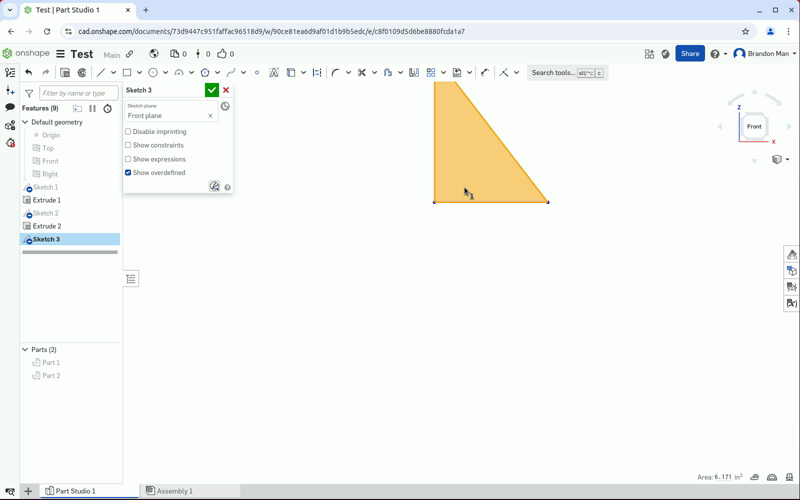
scroll(-6)
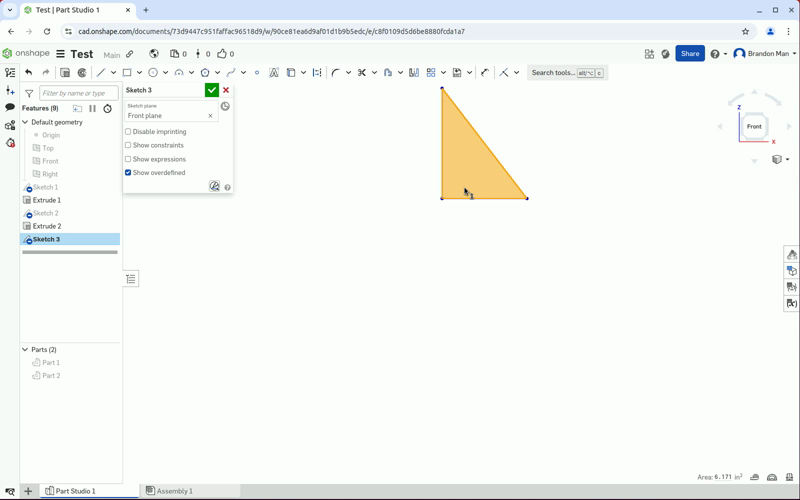
scroll(-6)
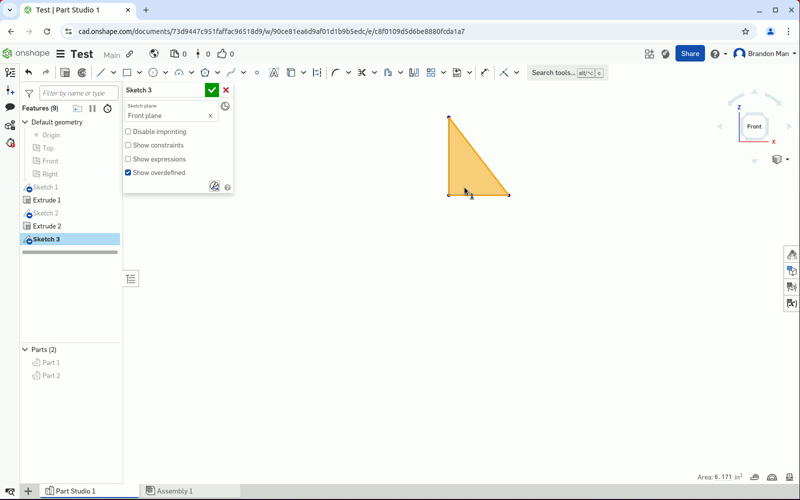
scroll(-6)
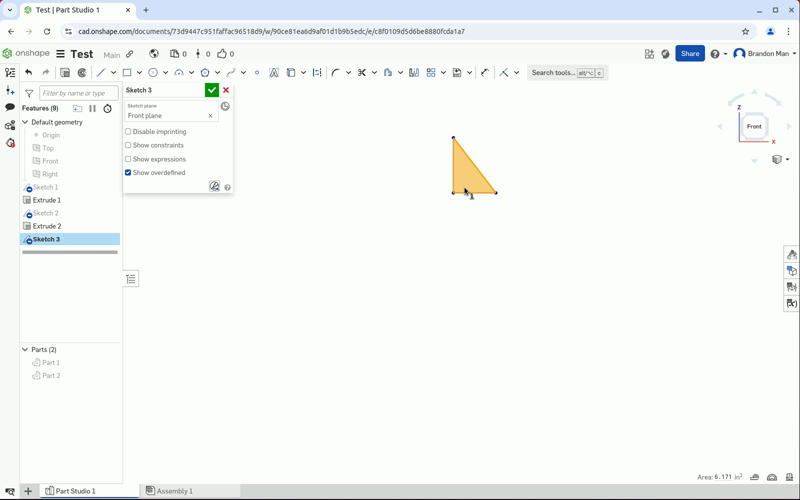
scroll(-6)
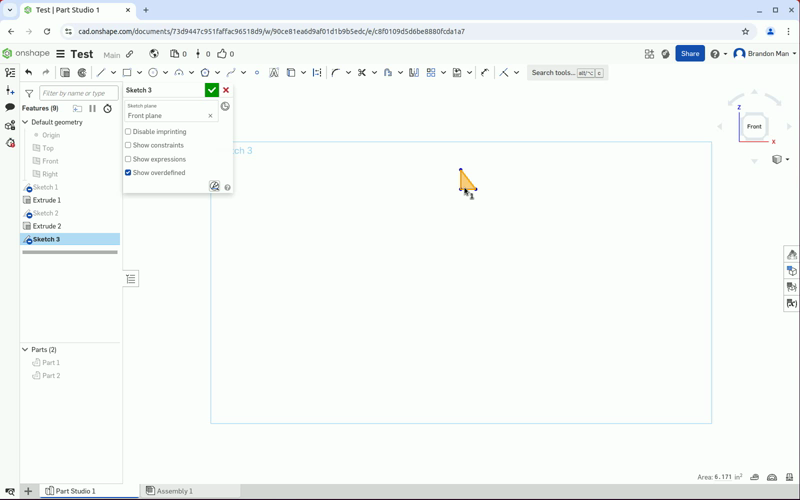
mouse_move(73, 352)
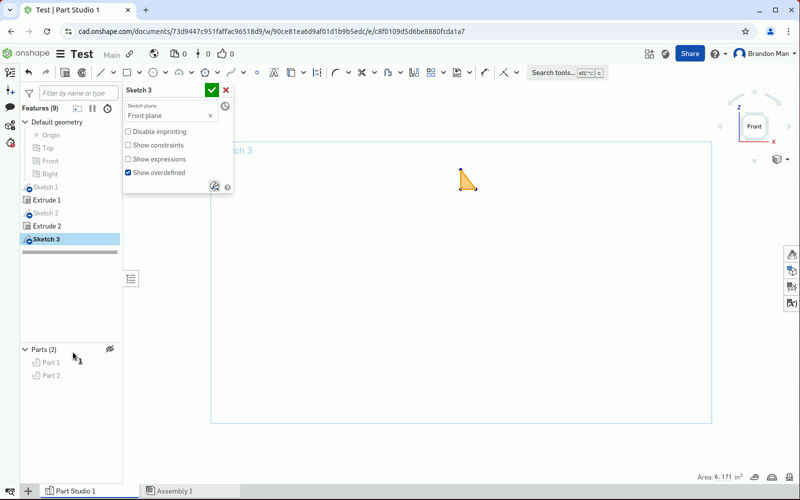
key(shift+y)
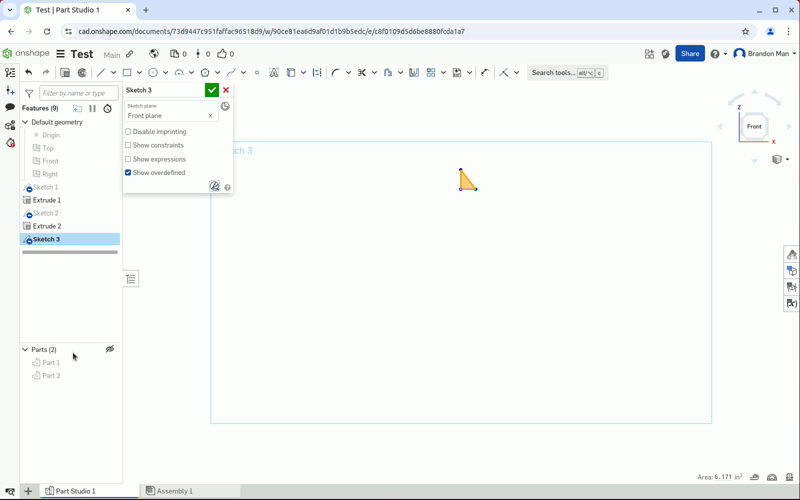
key(shift+e)
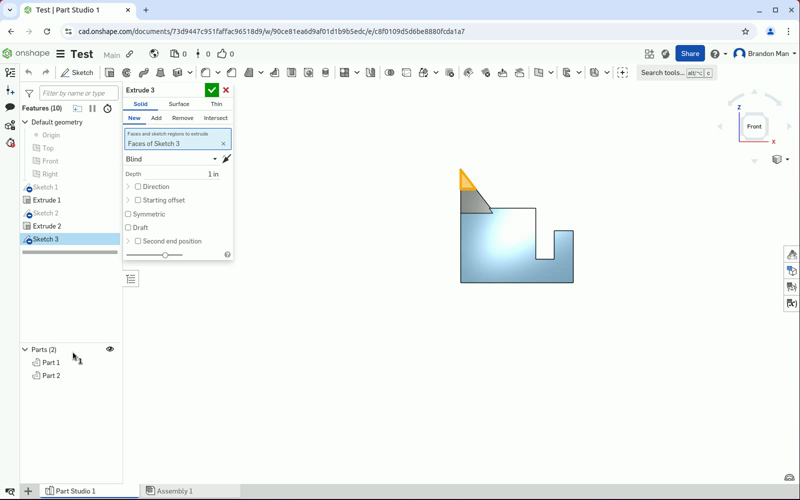
mouse_move(143, 106)
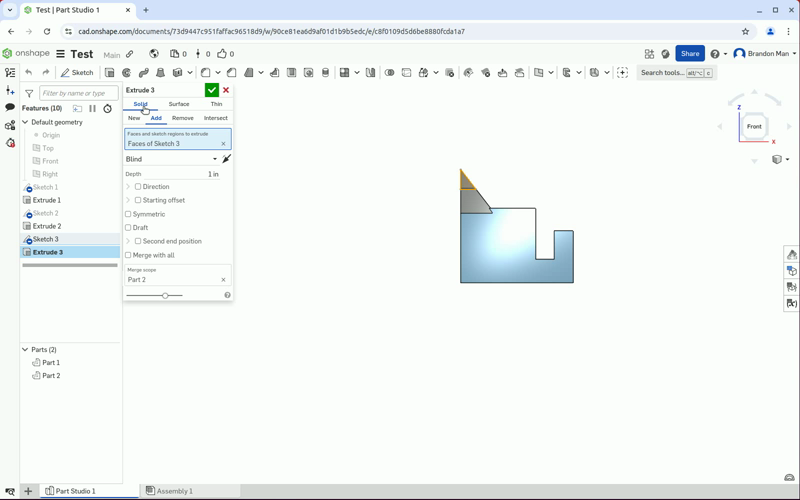
click(143, 106)
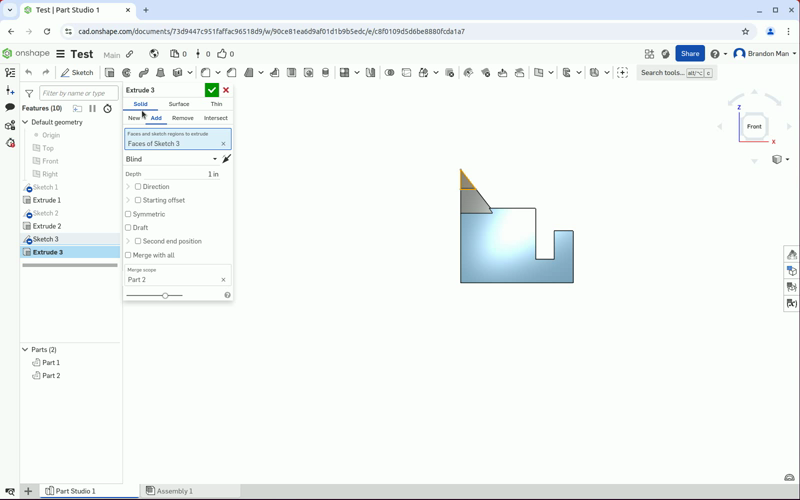
mouse_move(137, 120)
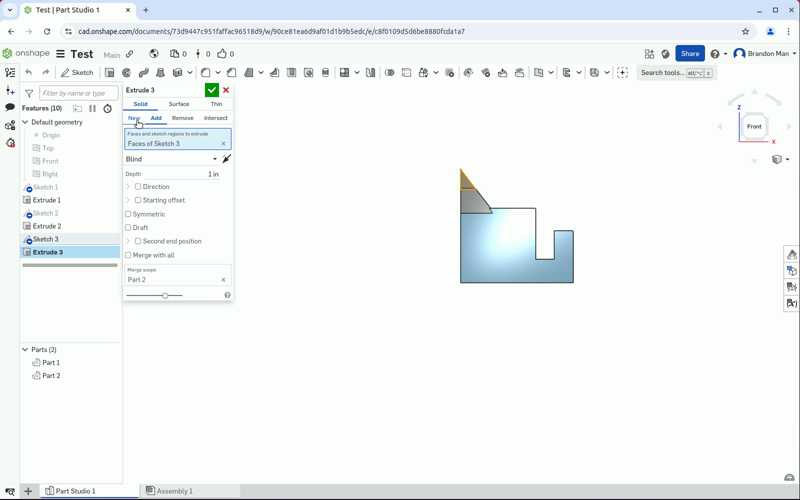
click(137, 120)
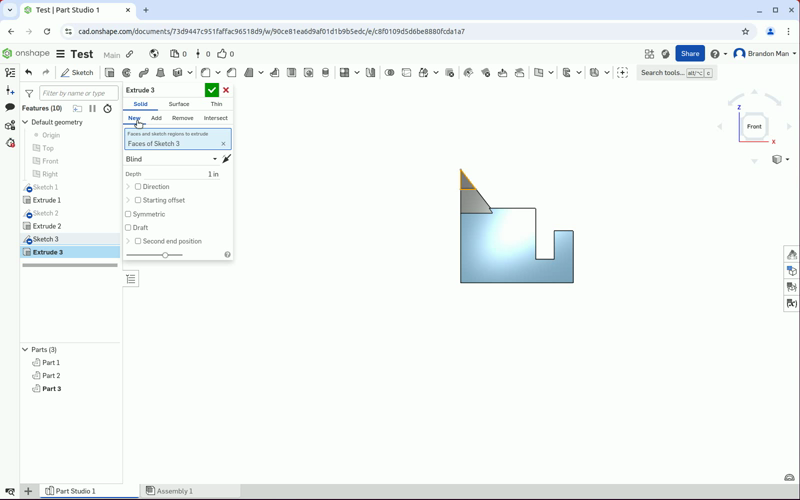
key(tab, 4)
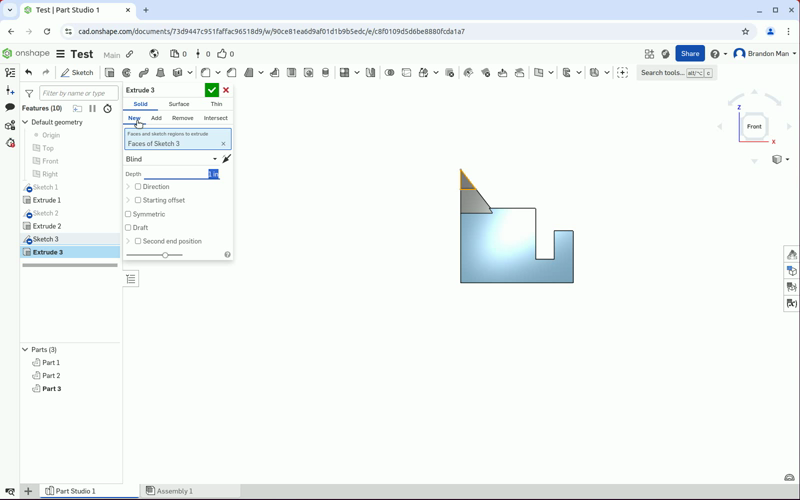
text(3.851)
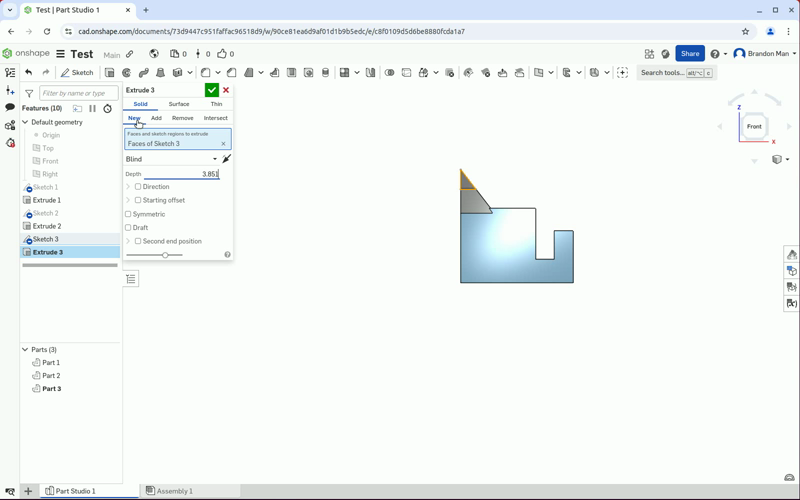
key(enter)
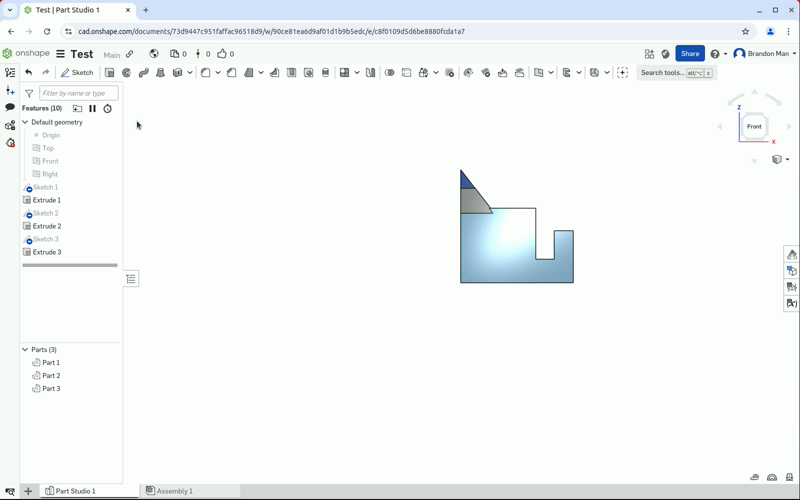
key(shift+h)
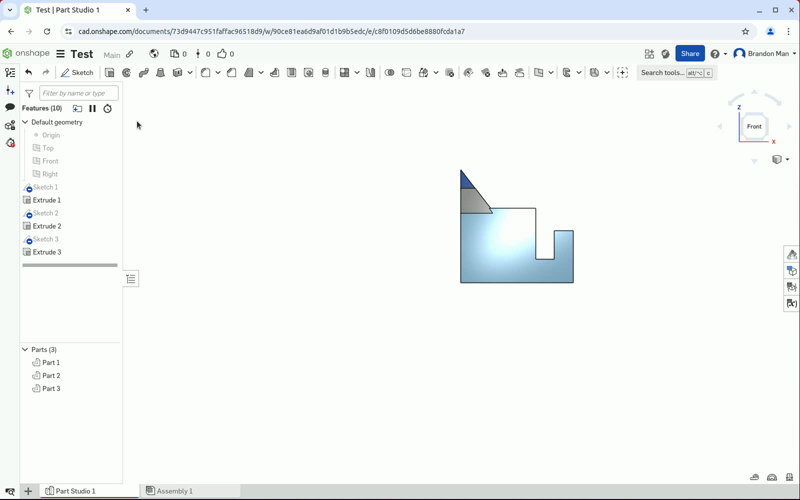
key(shift+h)
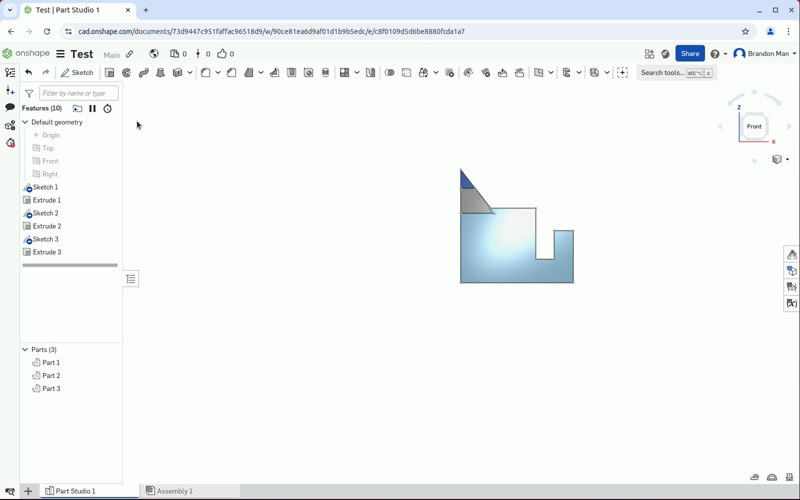
key(shift+7)
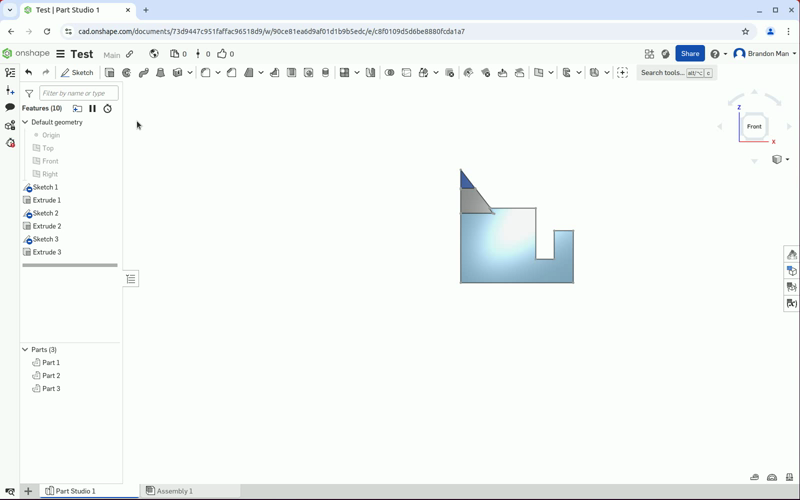
key(left, 2)
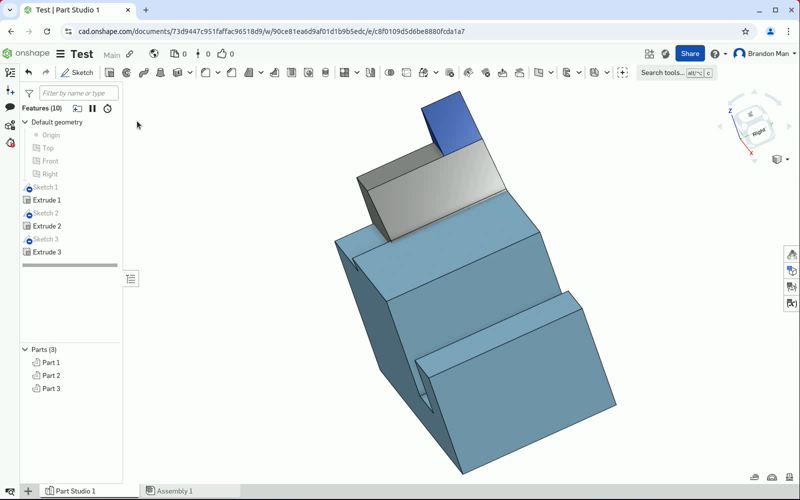
key(down, 2)
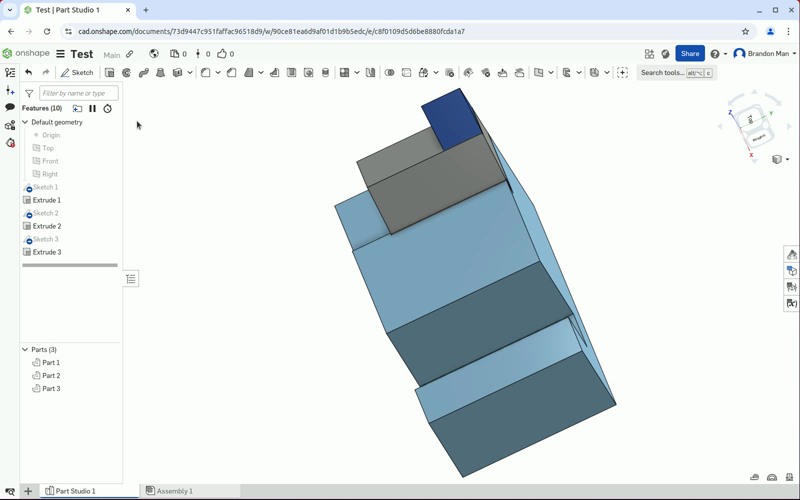
key(up, 2)
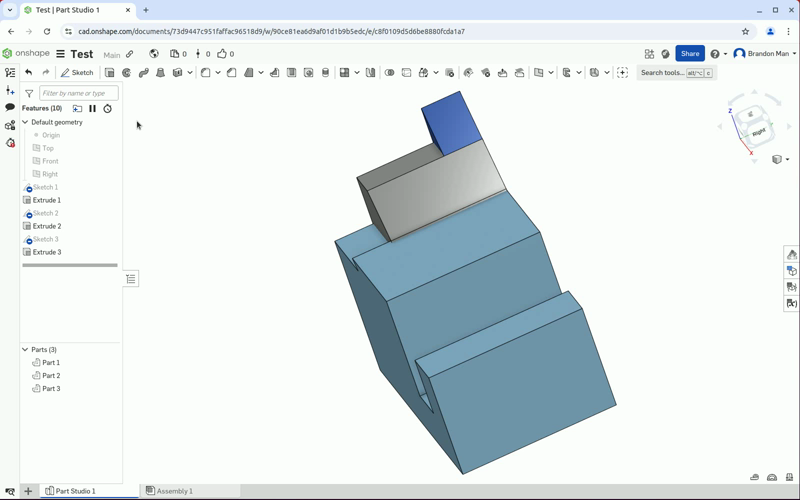
key(right, 2)
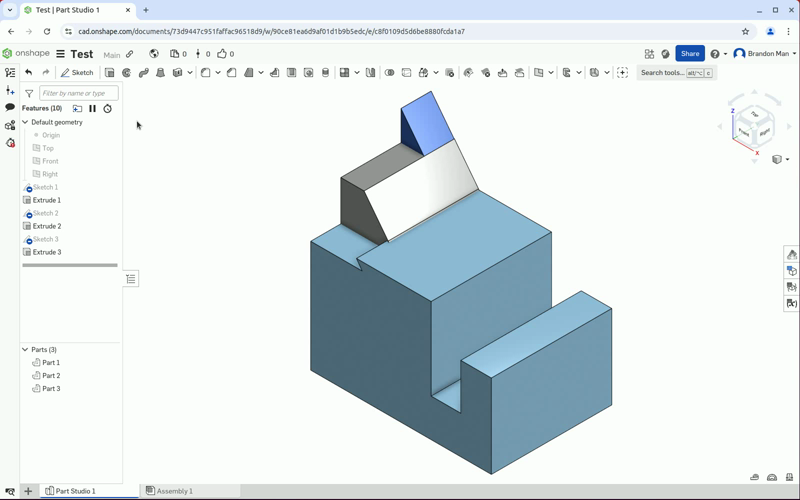
mouse_move(73, 189)
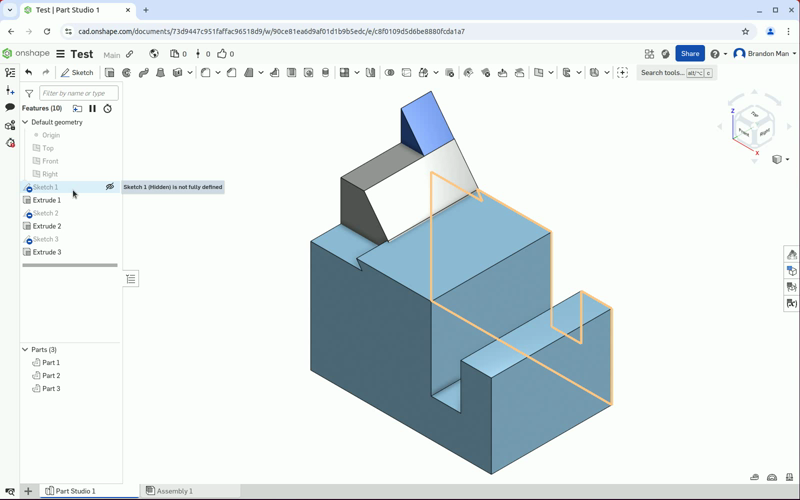
click(73, 189)